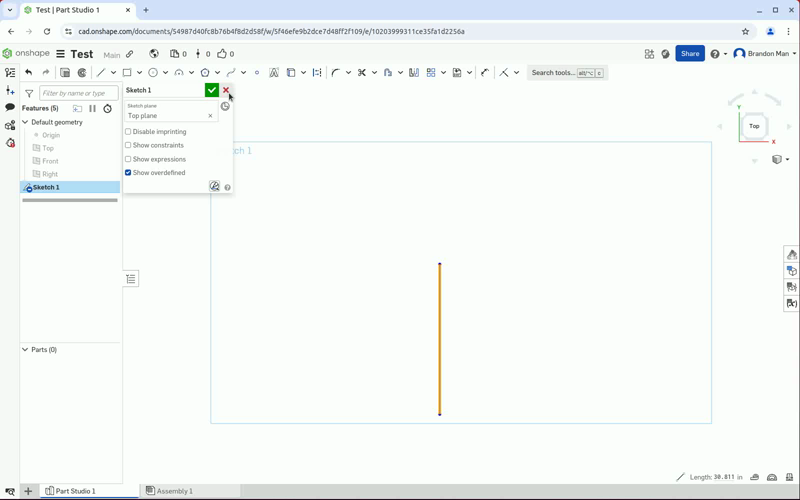
key(shift+h)
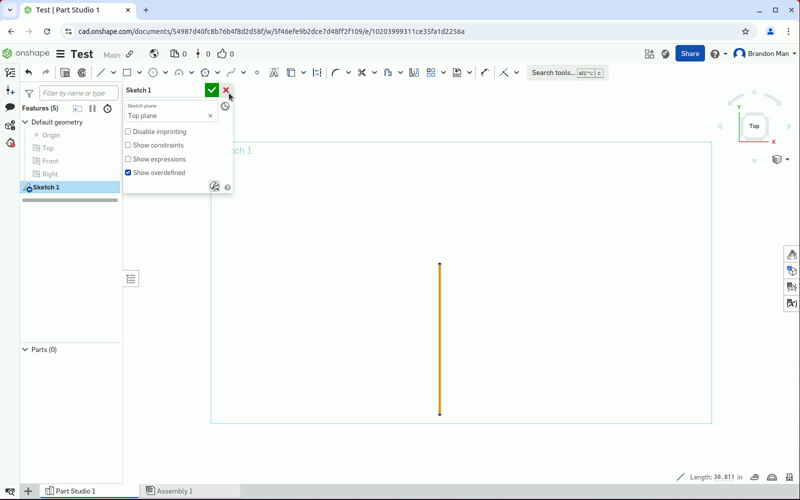
key(shift+s)
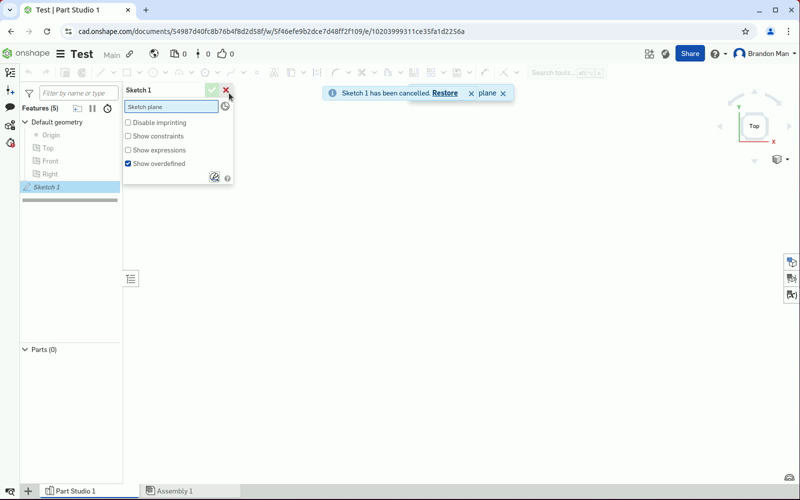
mouse_move(73, 150)
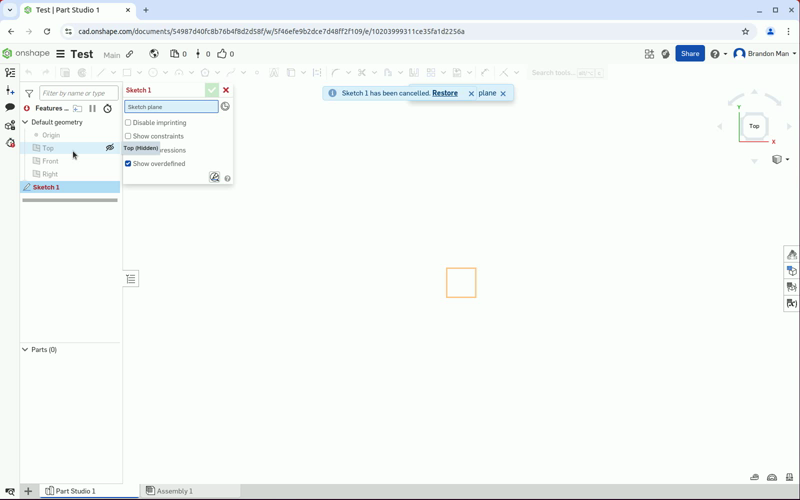
click(73, 150)
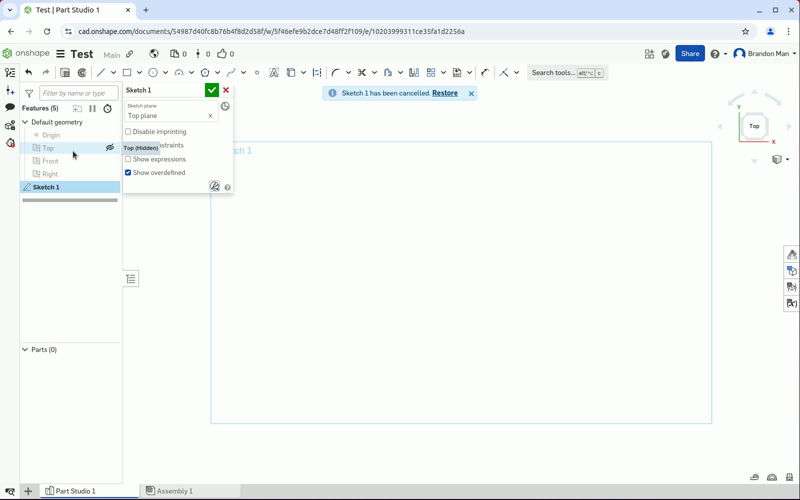
mouse_move(73, 352)
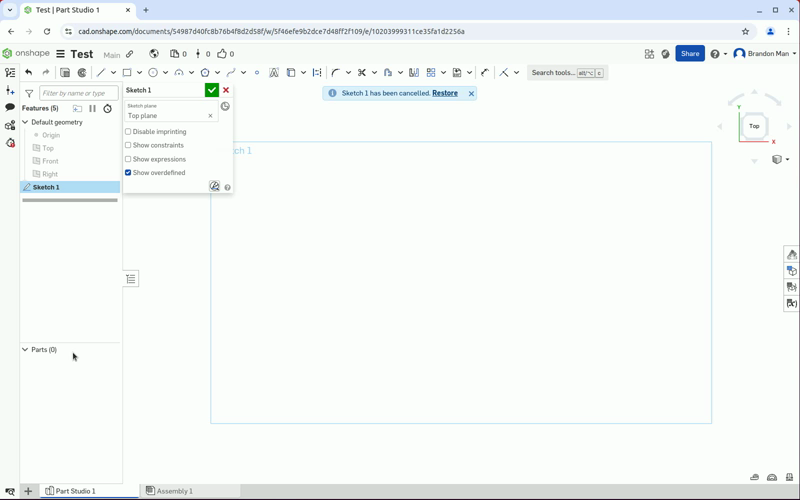
key(y)
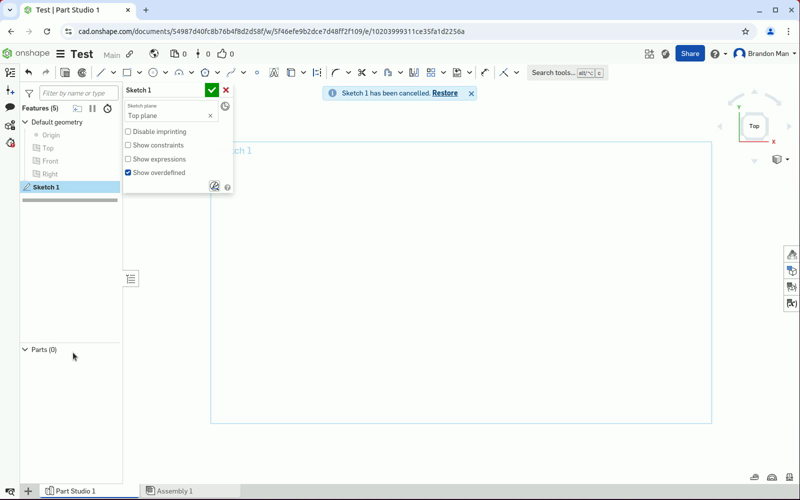
key(l)
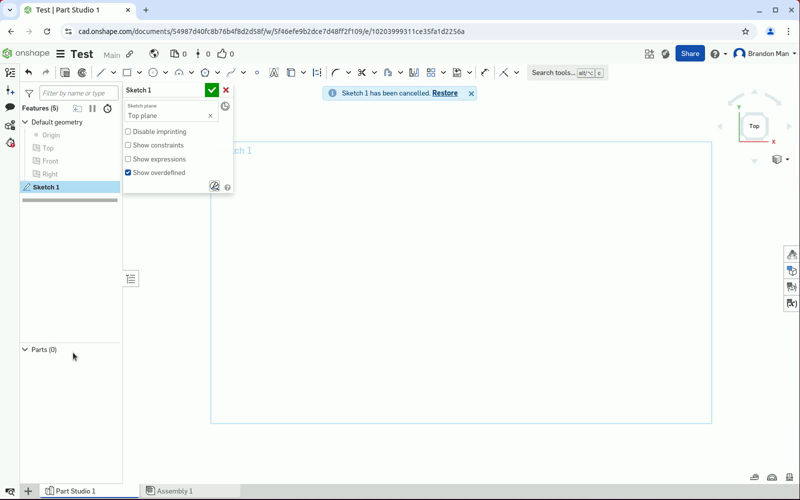
key_down(shift)
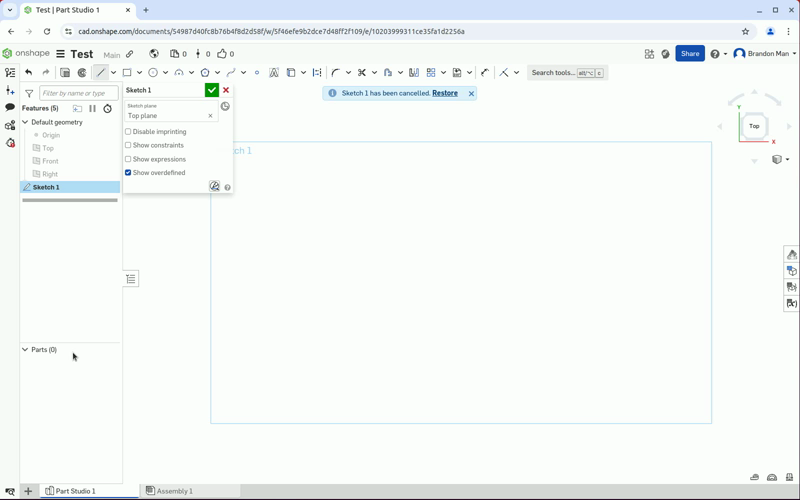
mouse_move(460, 395)
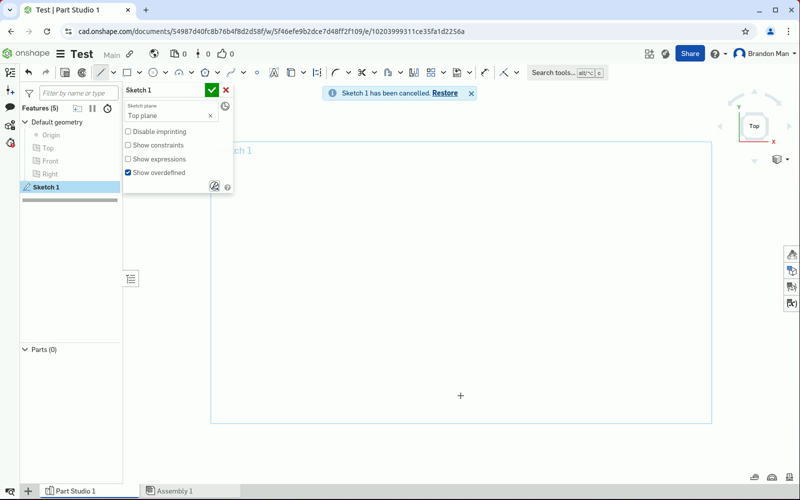
click(460, 395)
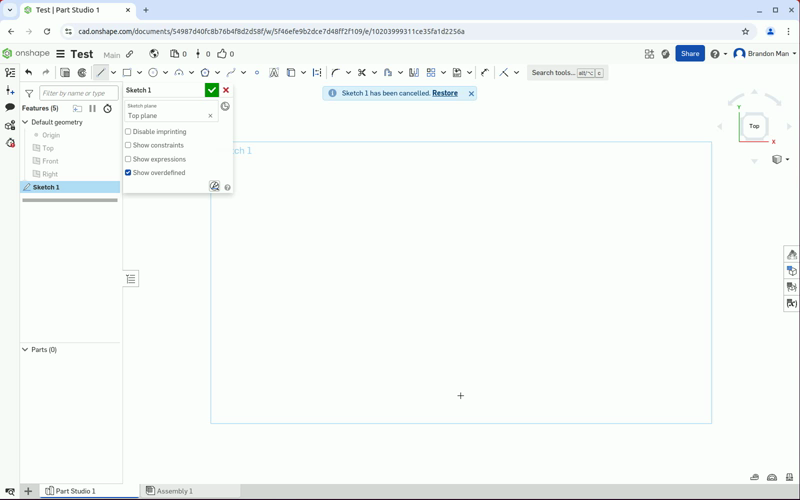
key_up(shift)
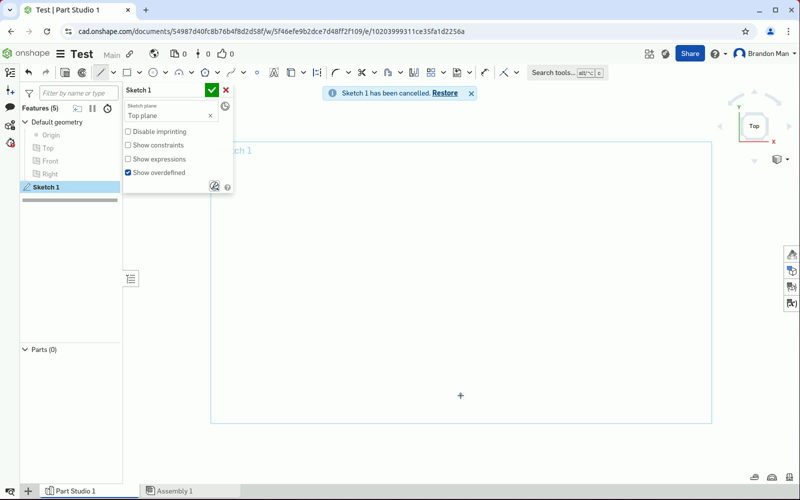
key_down(shift)
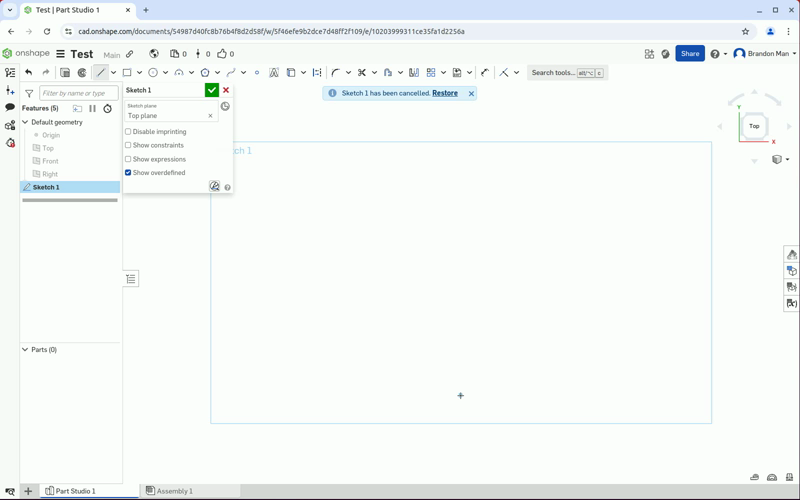
mouse_move(490, 395)
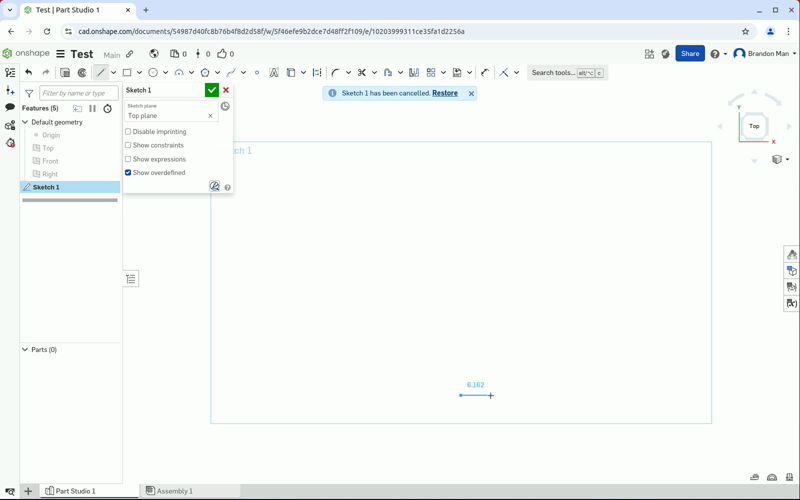
mouse_move(461, 395)
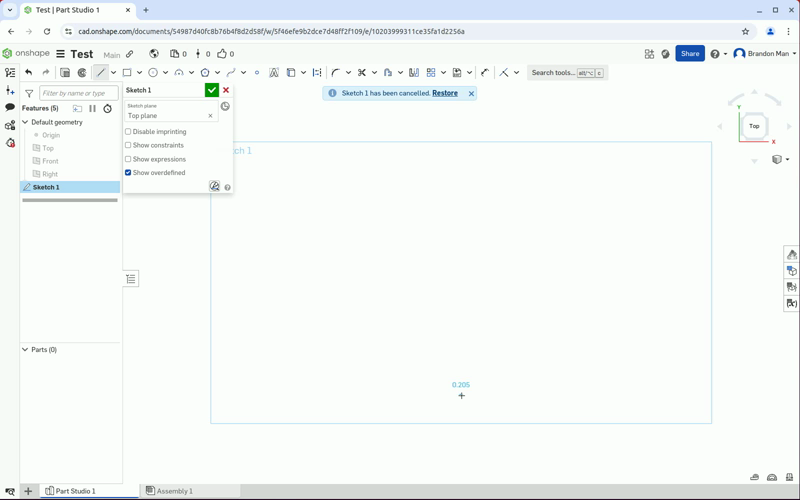
scroll(6)
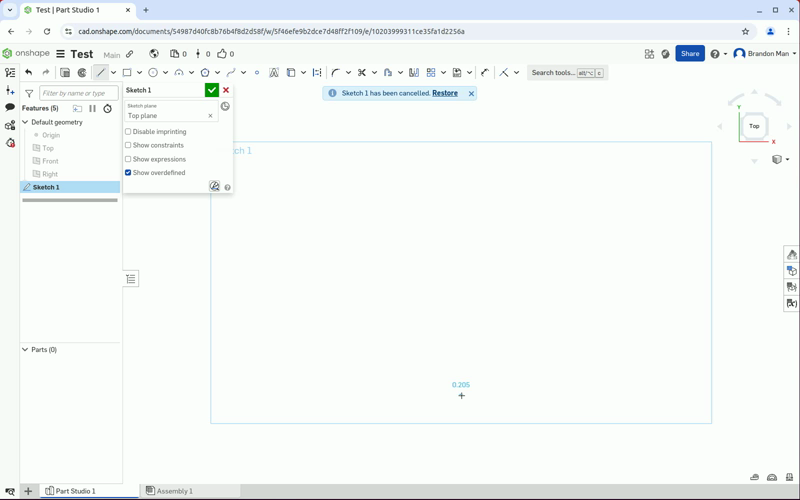
scroll(6)
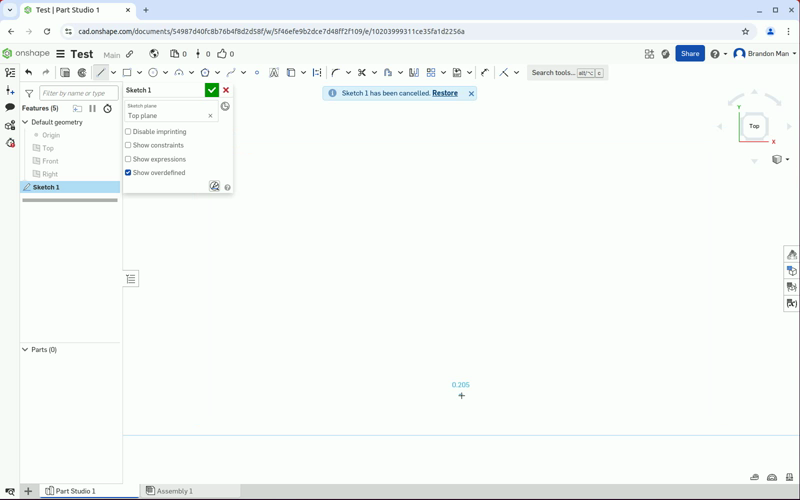
scroll(6)
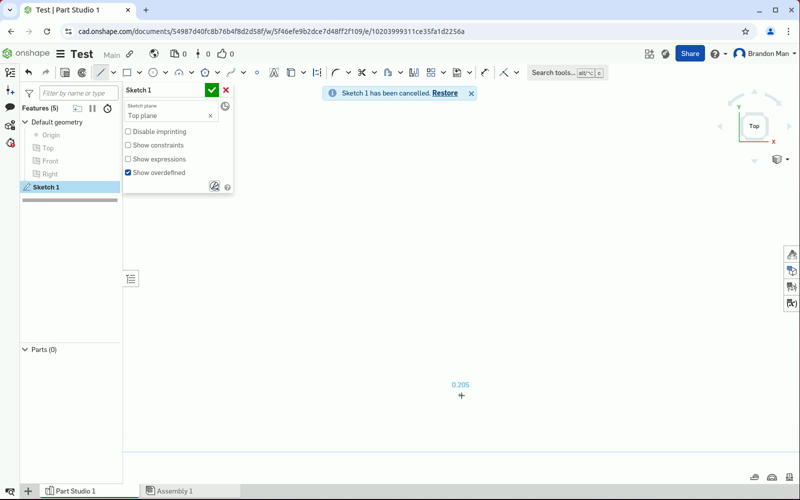
scroll(6)
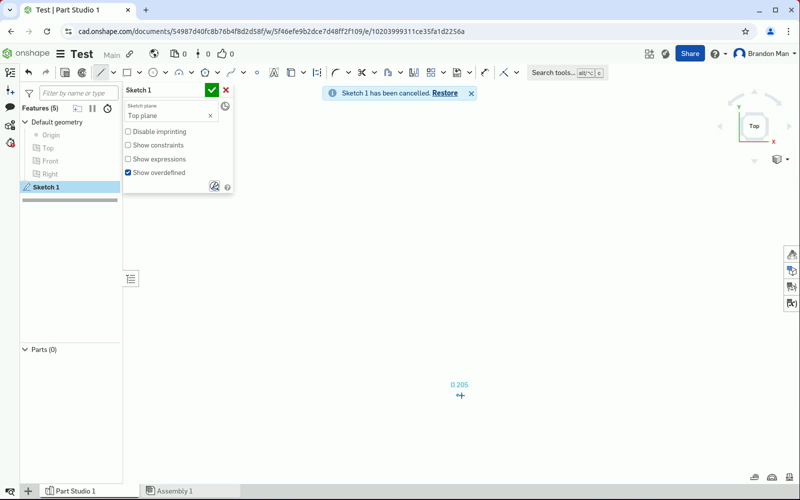
scroll(6)
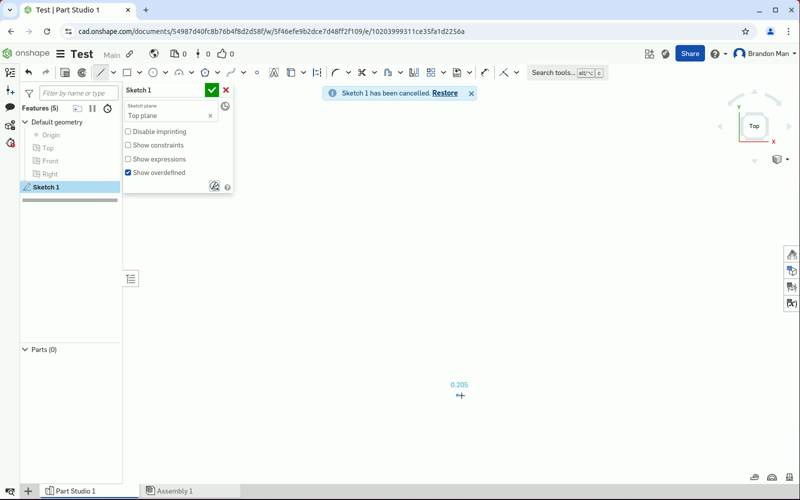
scroll(6)
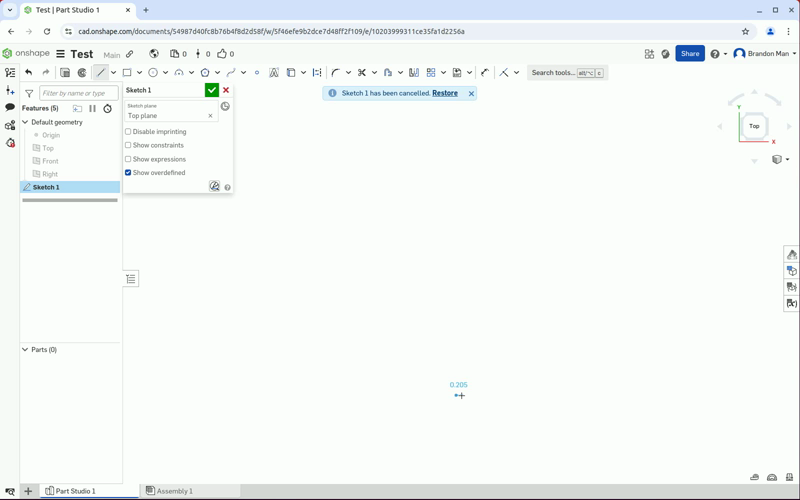
scroll(6)
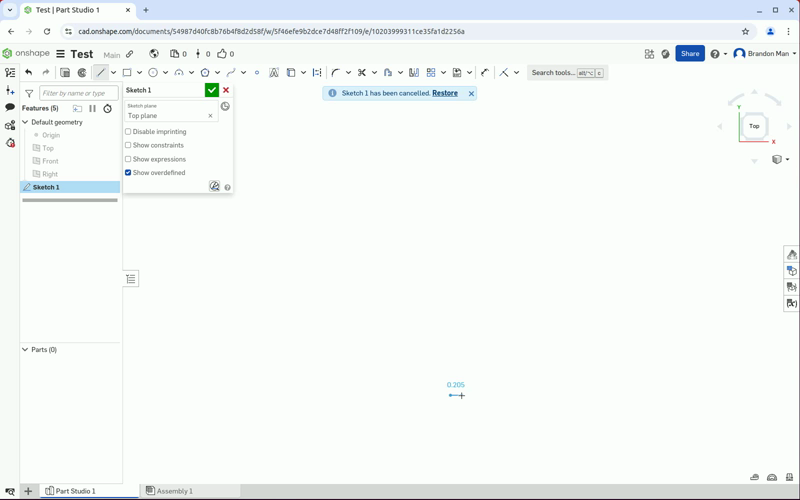
click(461, 395)
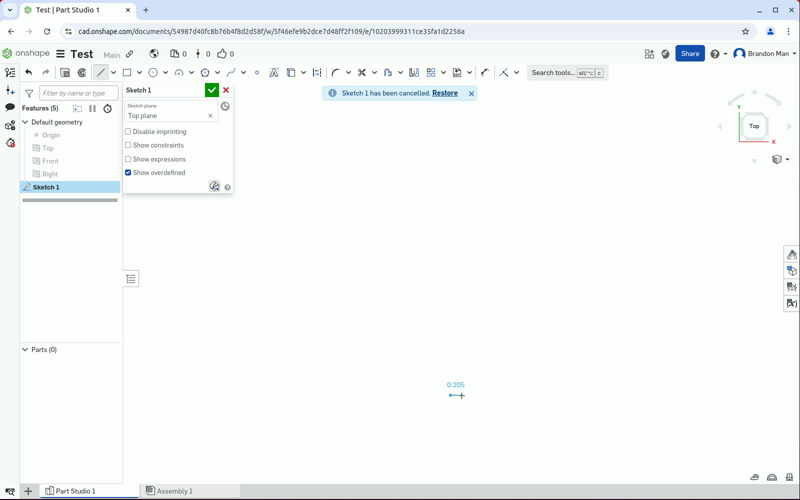
scroll(-6)
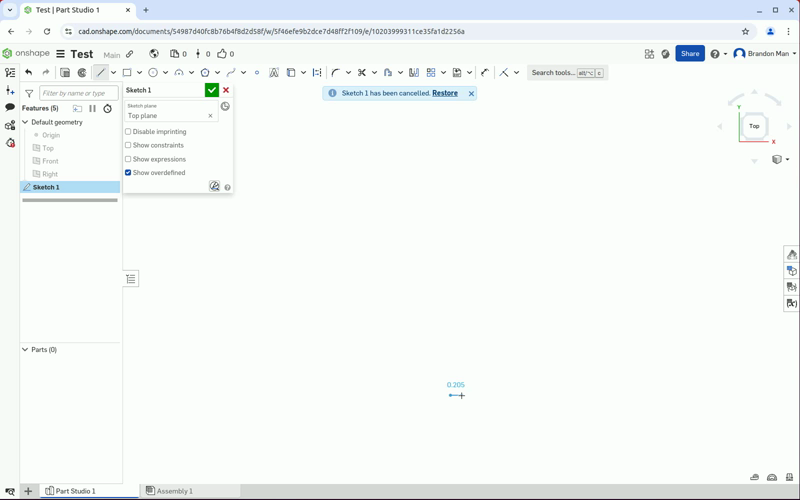
scroll(-6)
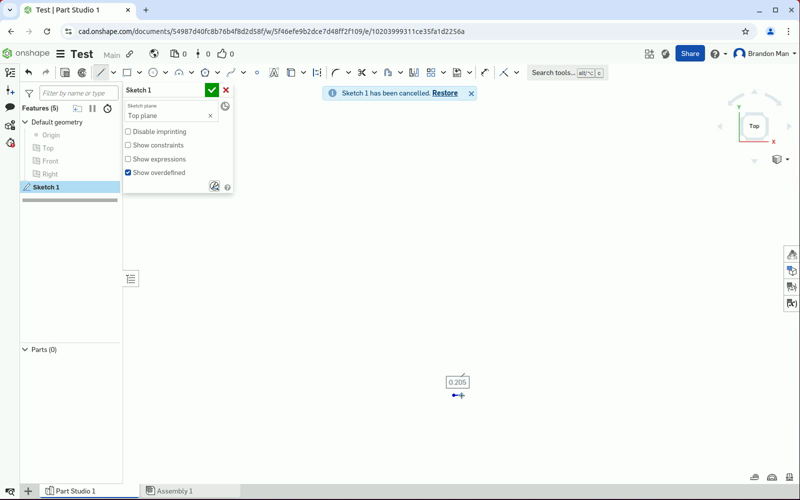
scroll(-6)
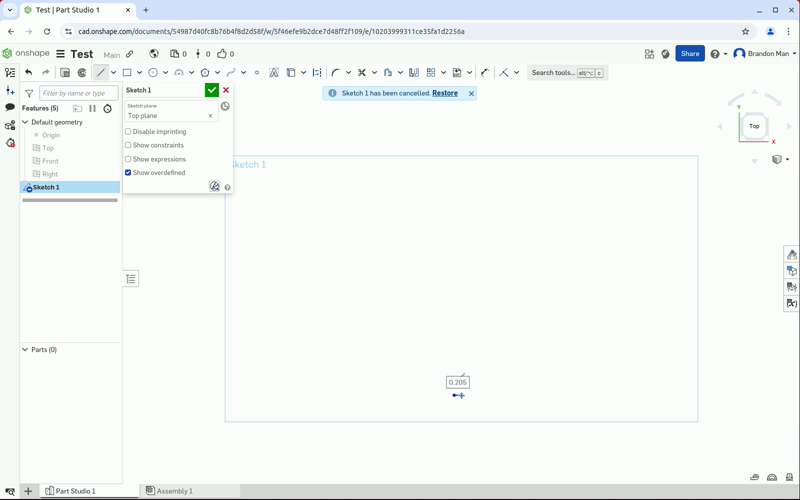
scroll(-6)
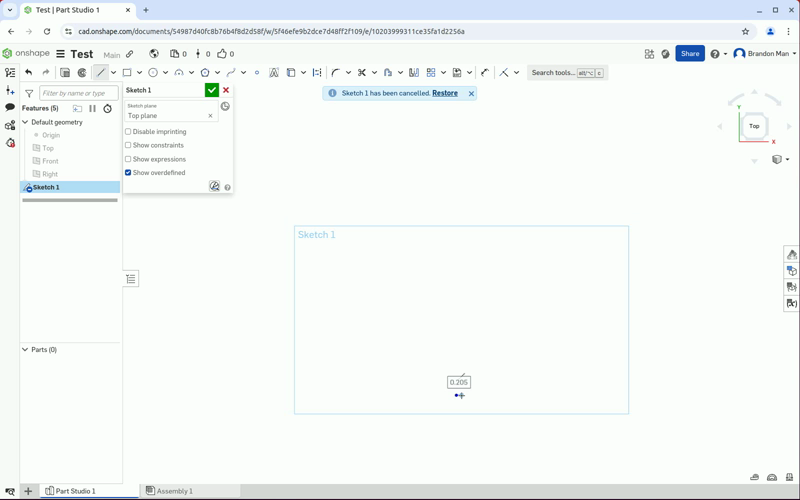
scroll(-6)
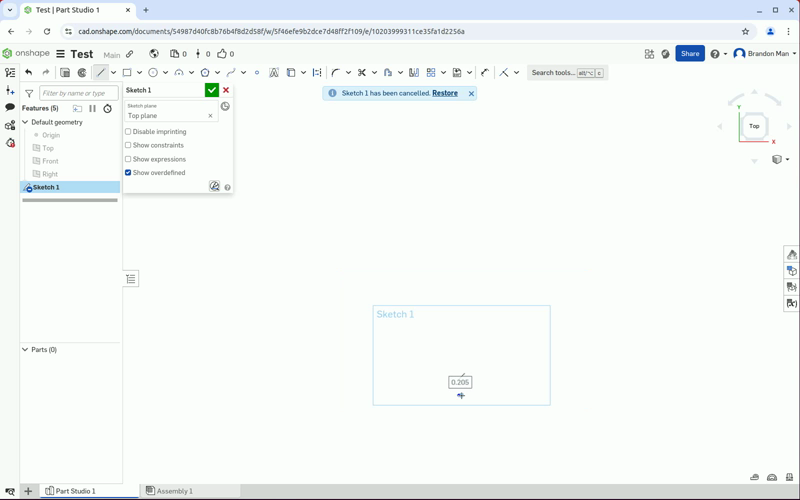
scroll(-6)
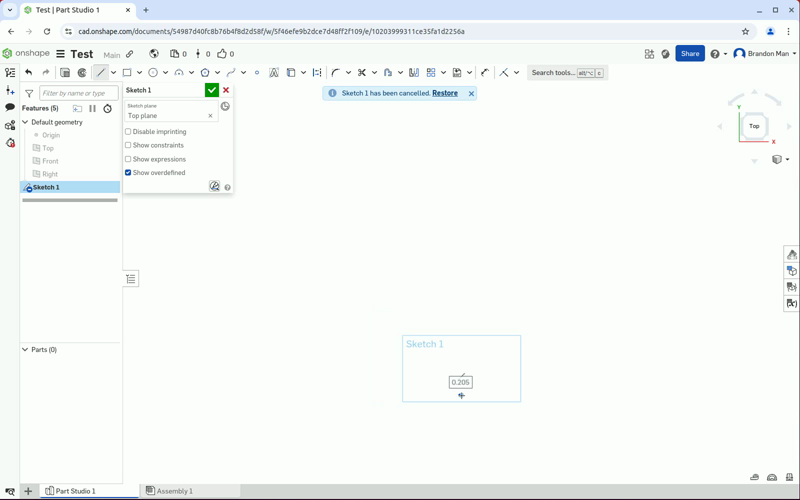
scroll(-6)
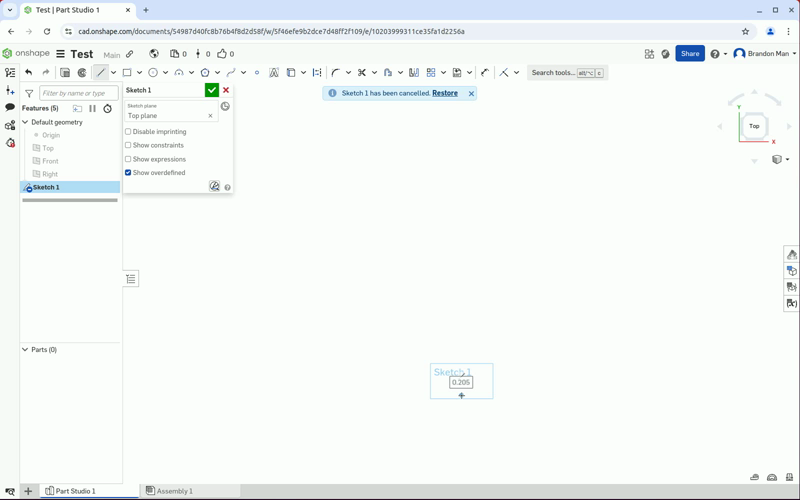
key_up(shift)
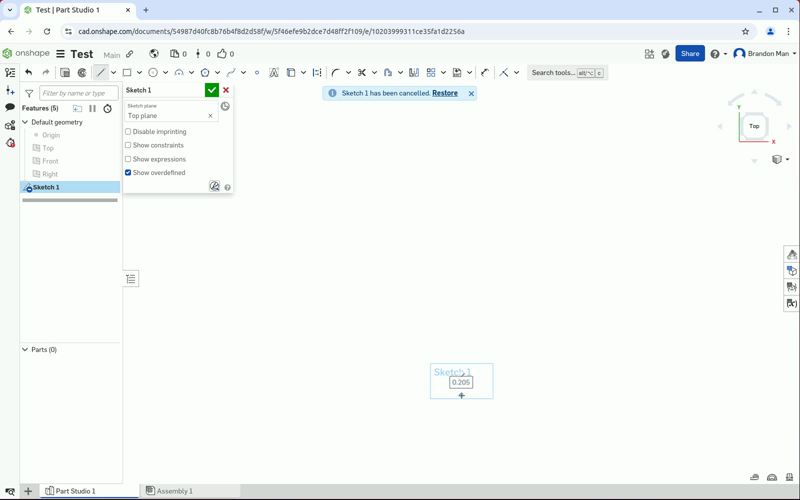
key_down(shift)
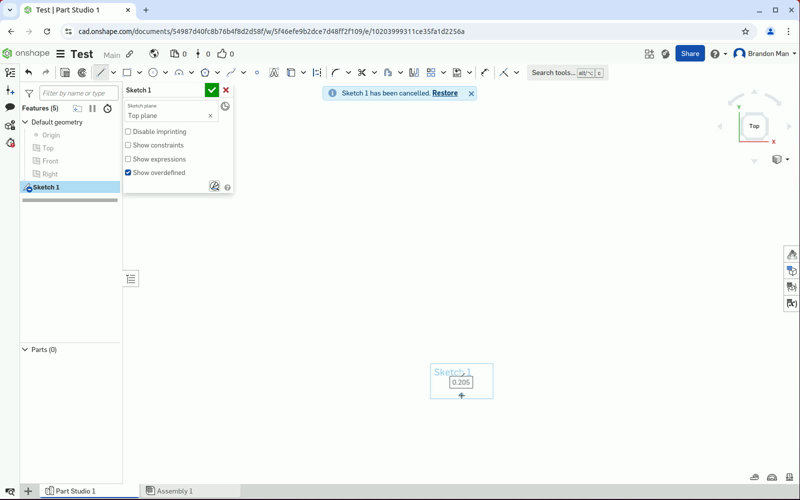
mouse_move(461, 282)
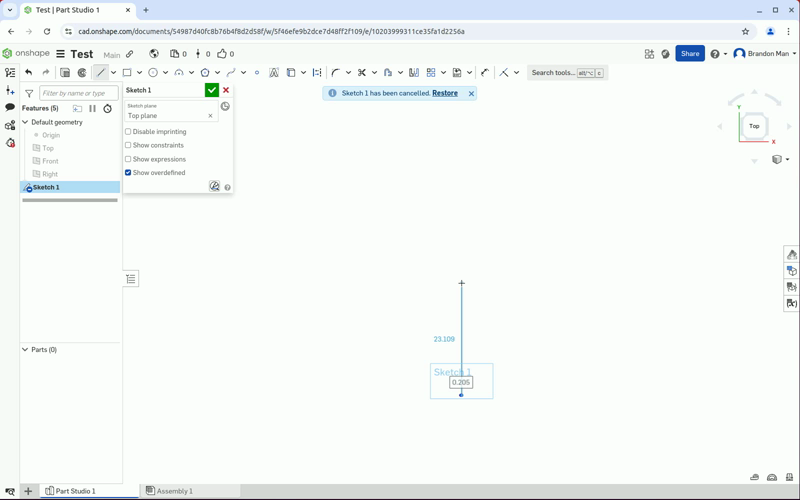
click(461, 282)
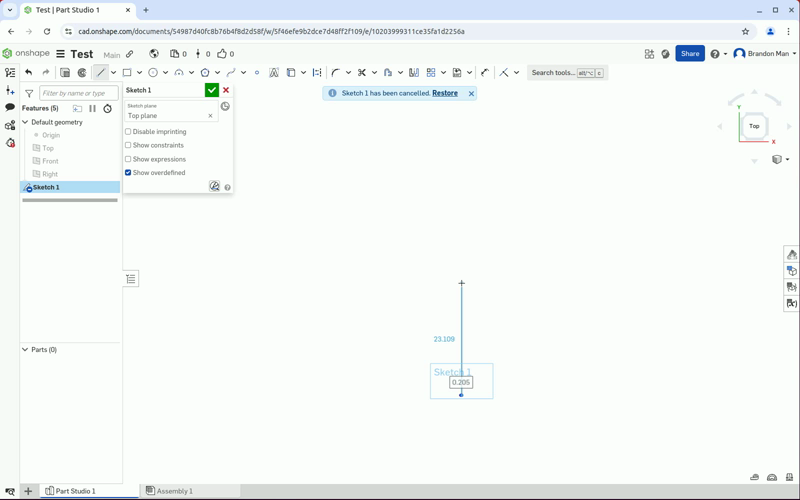
key_up(shift)
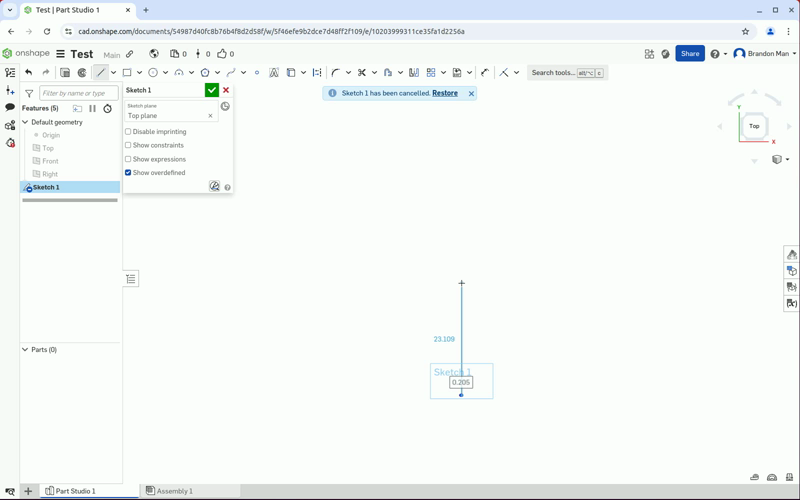
key_down(shift)
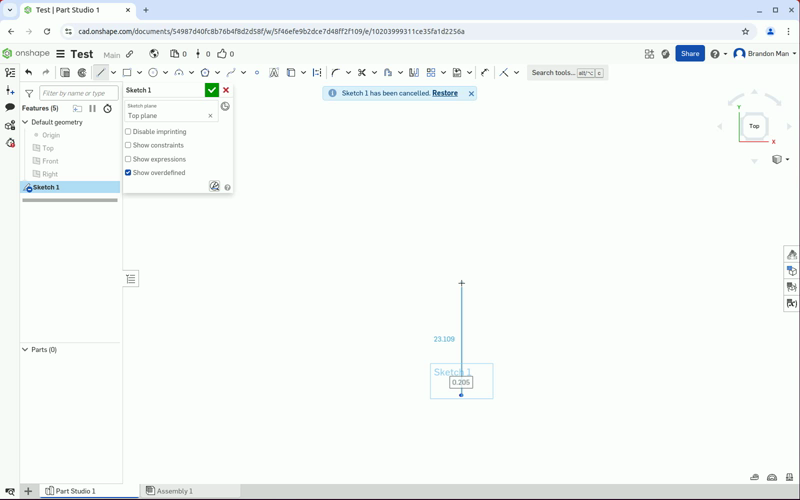
mouse_move(492, 282)
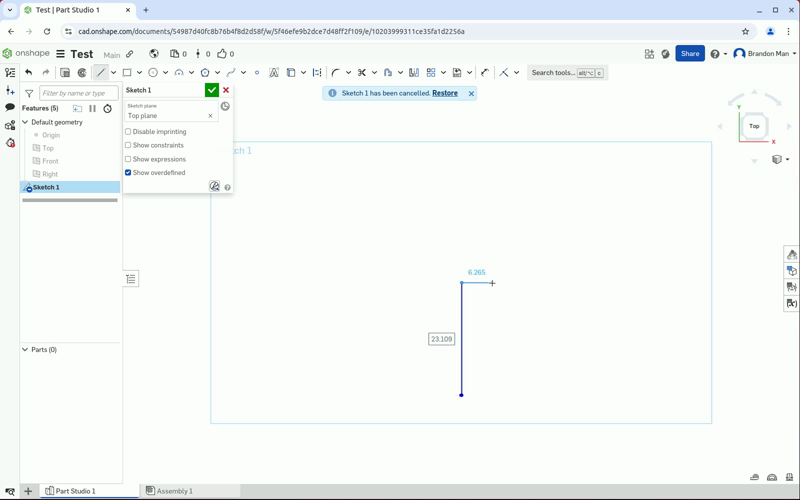
mouse_move(460, 282)
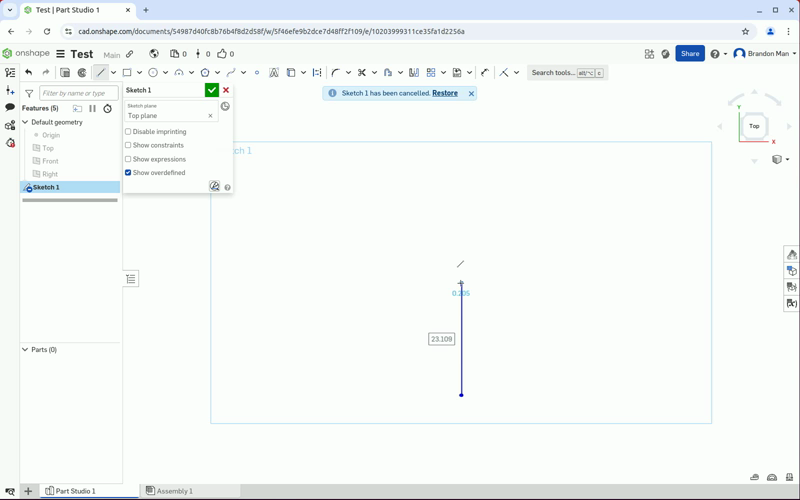
scroll(6)
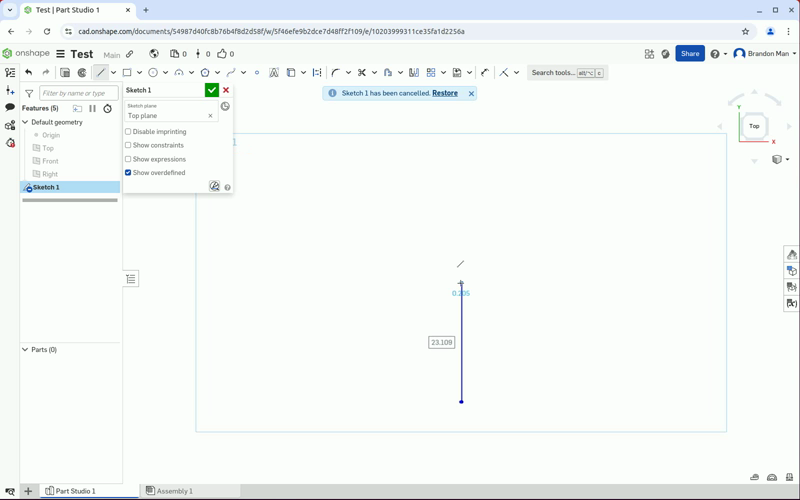
scroll(6)
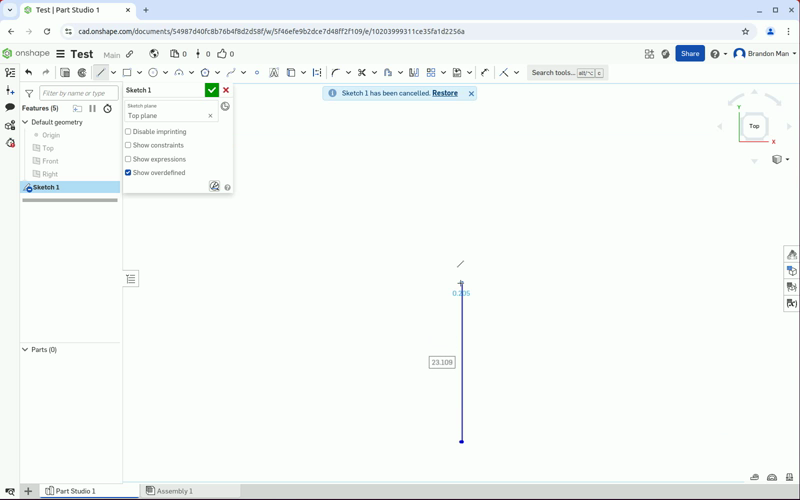
scroll(6)
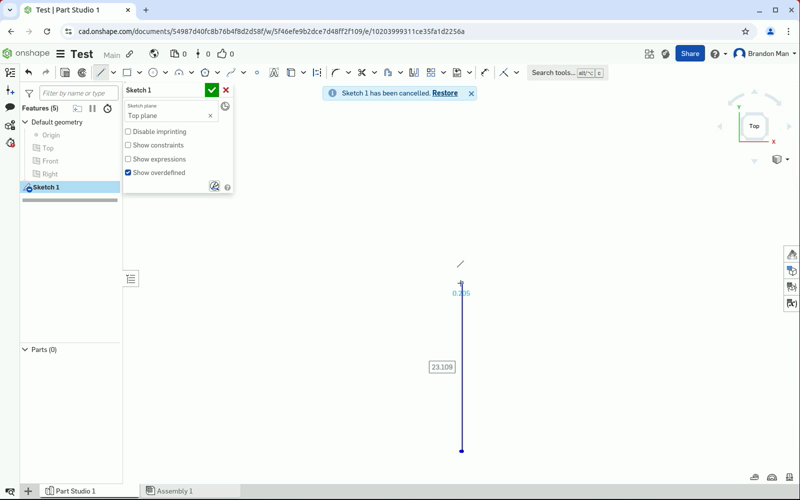
scroll(6)
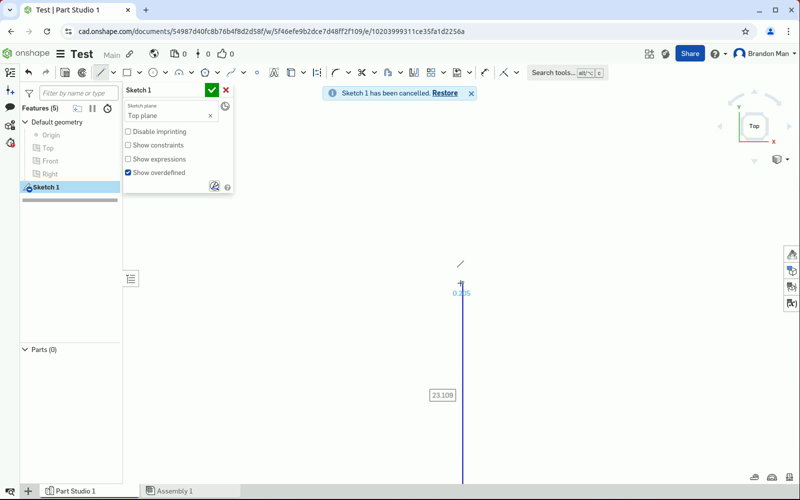
scroll(6)
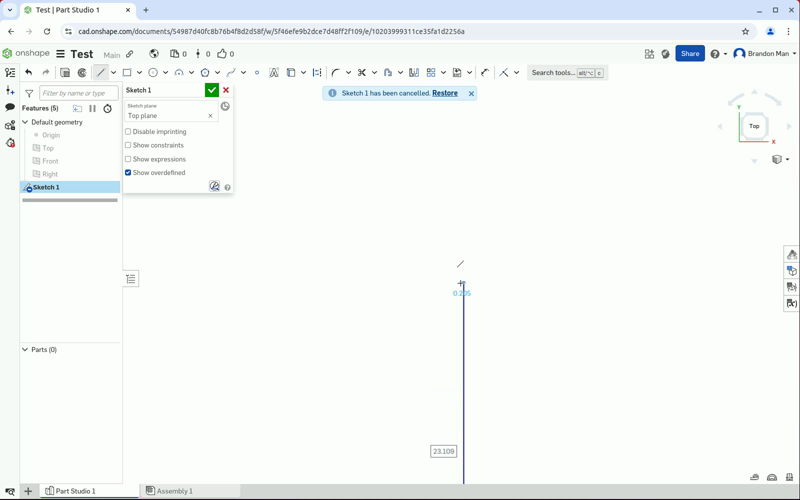
scroll(6)
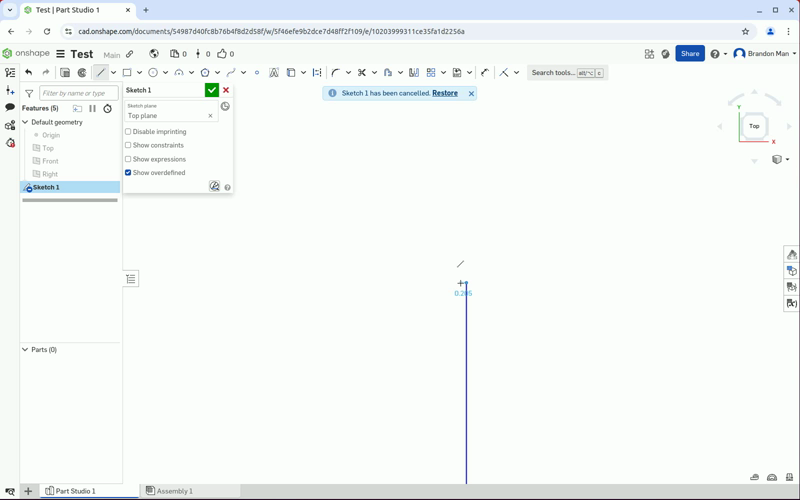
scroll(6)
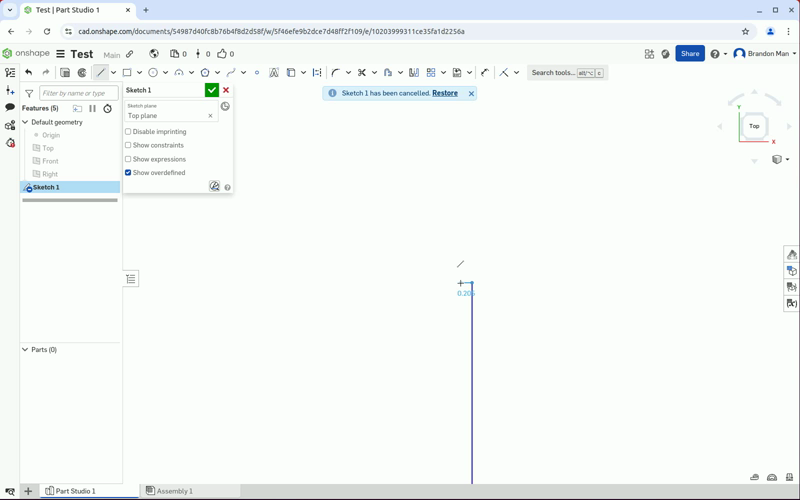
click(460, 282)
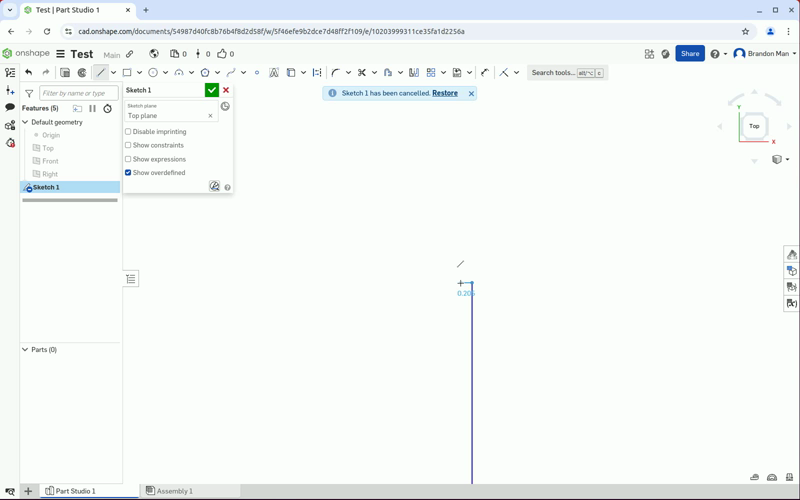
scroll(-6)
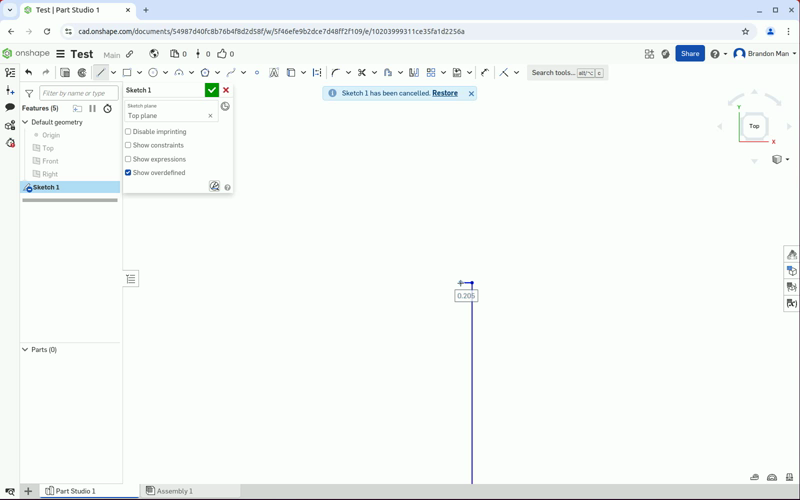
scroll(-6)
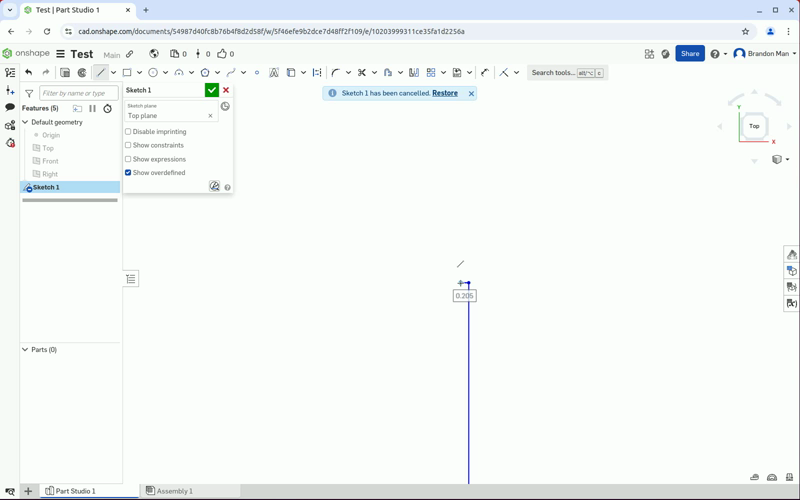
scroll(-6)
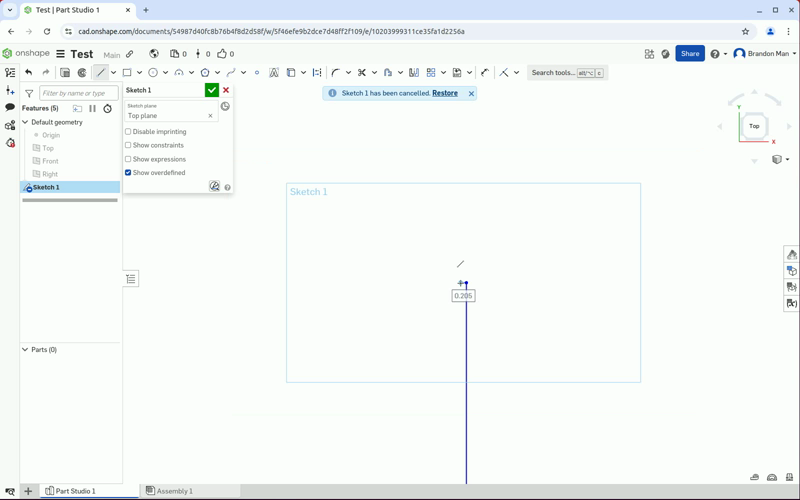
scroll(-6)
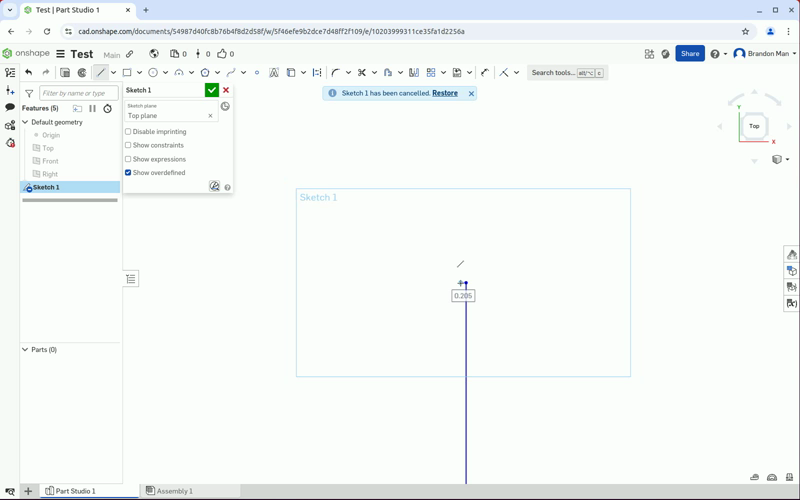
scroll(-6)
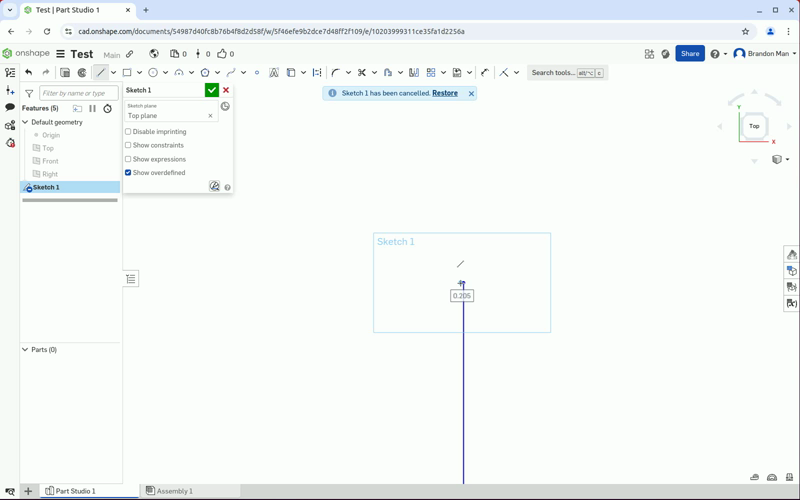
scroll(-6)
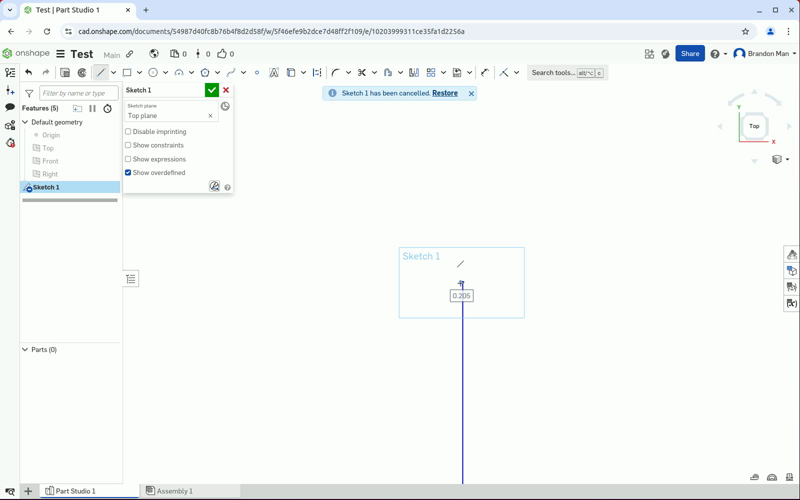
scroll(-6)
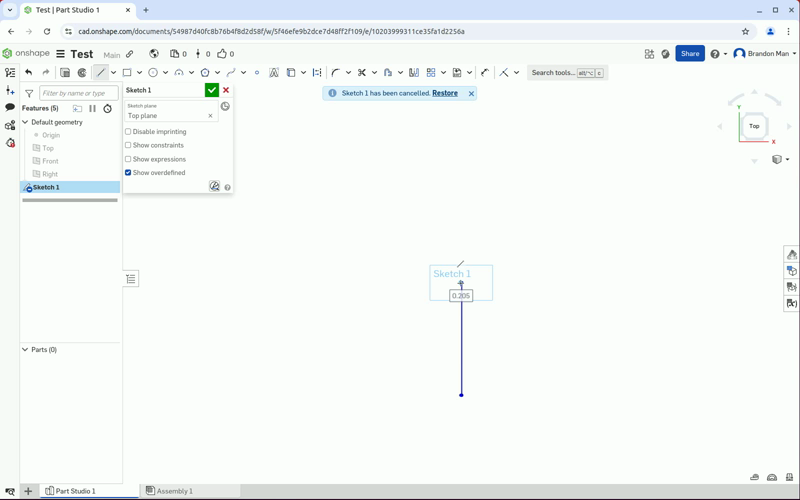
key_up(shift)
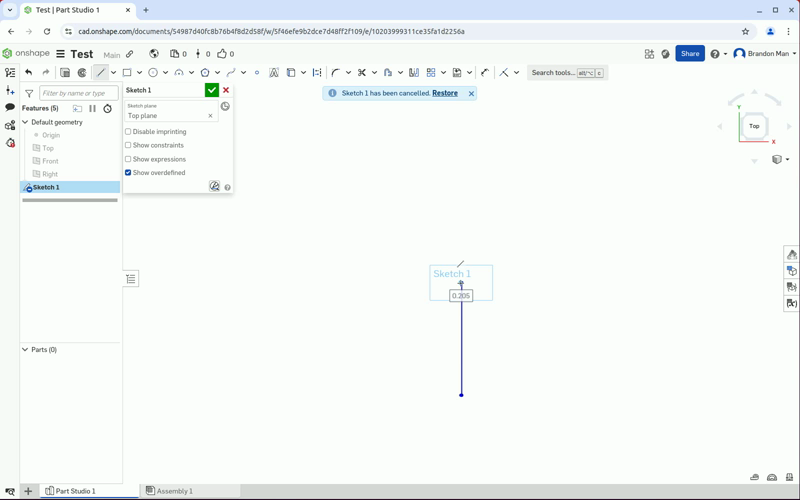
key_down(shift)
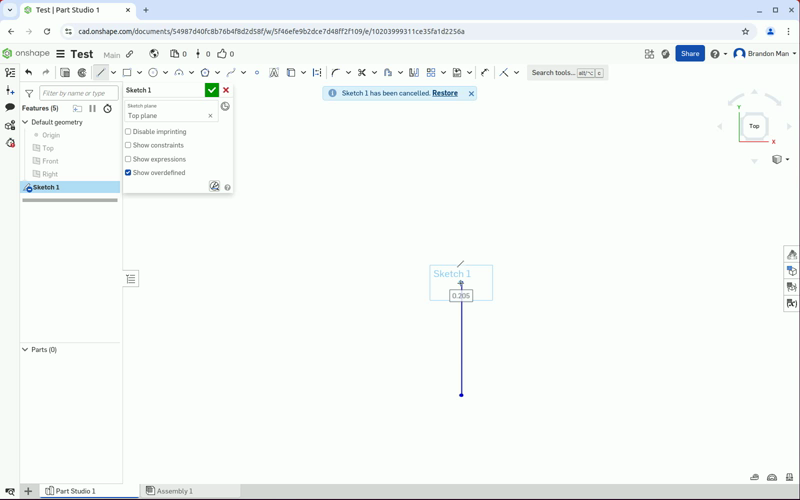
mouse_move(460, 395)
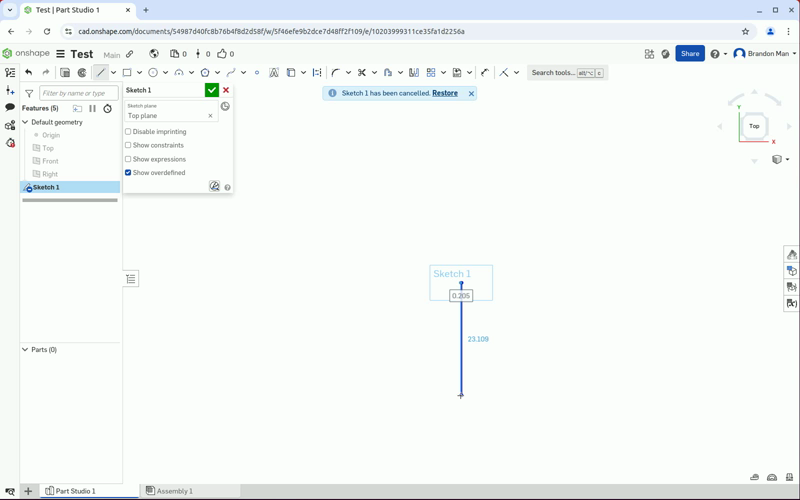
scroll(6)
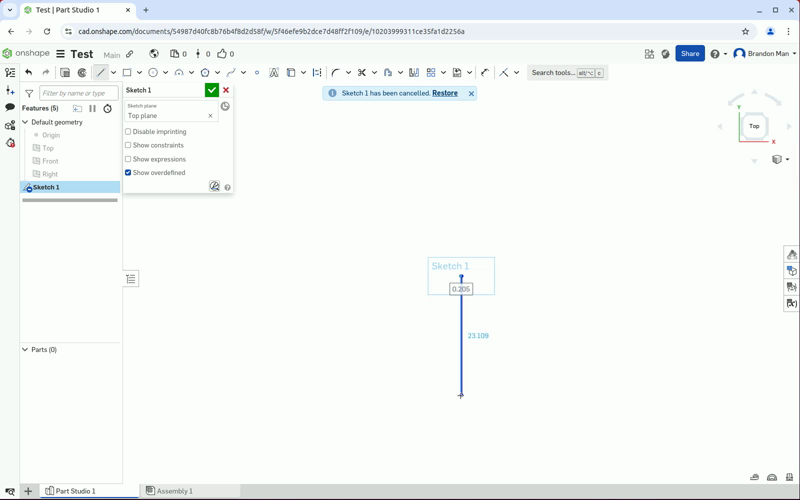
scroll(6)
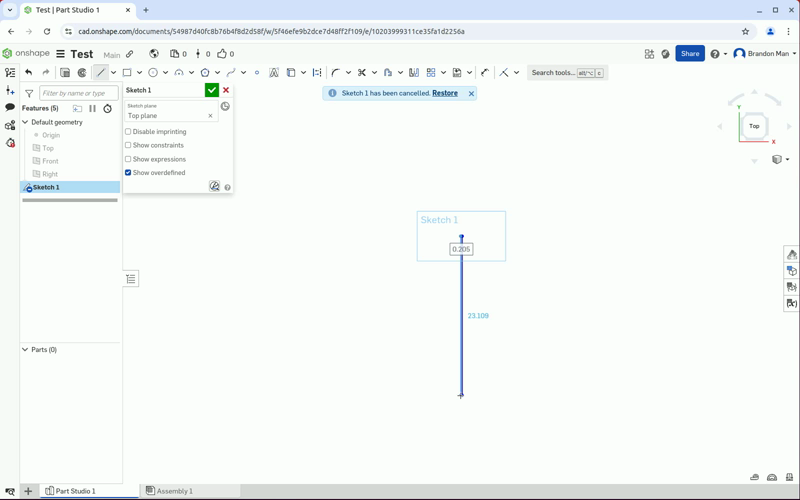
scroll(6)
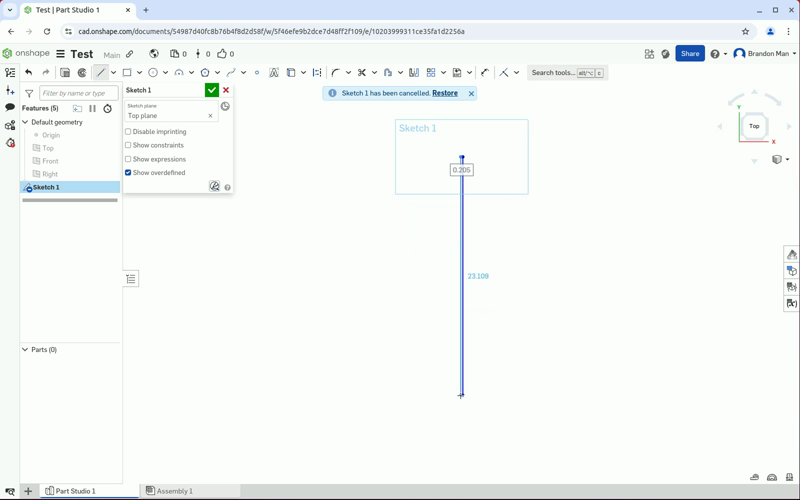
scroll(6)
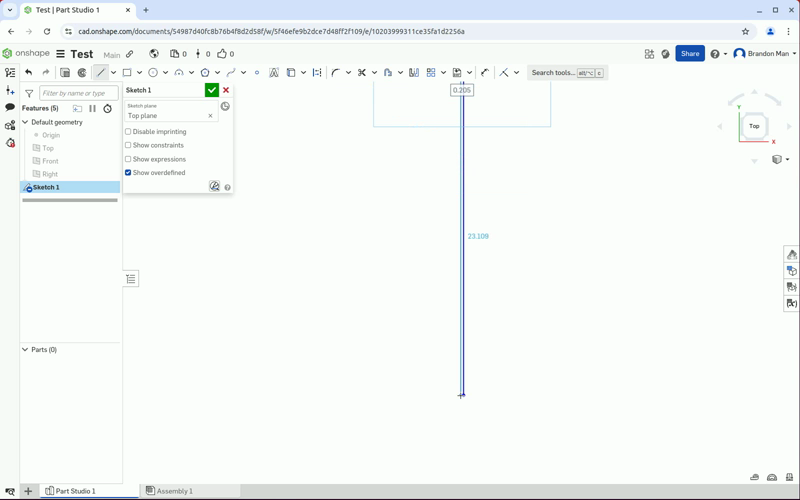
scroll(6)
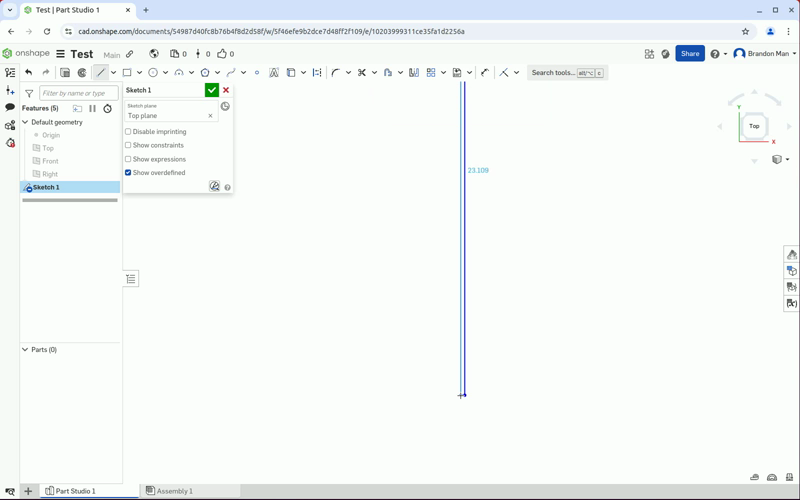
scroll(6)
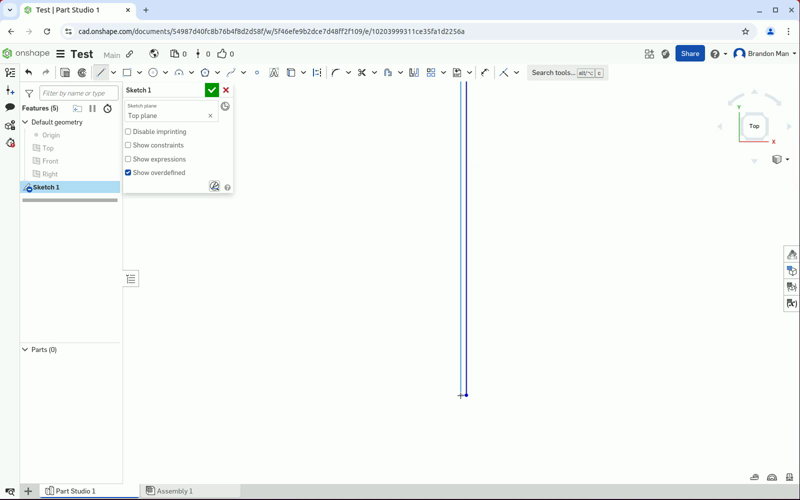
scroll(6)
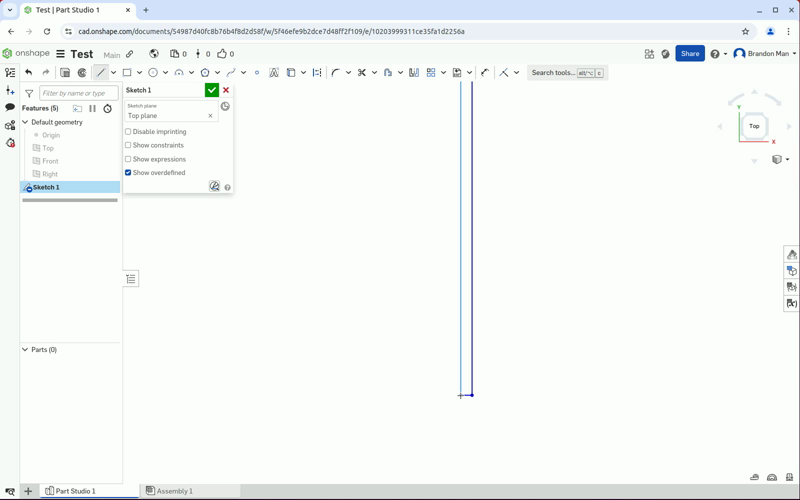
key_up(shift)
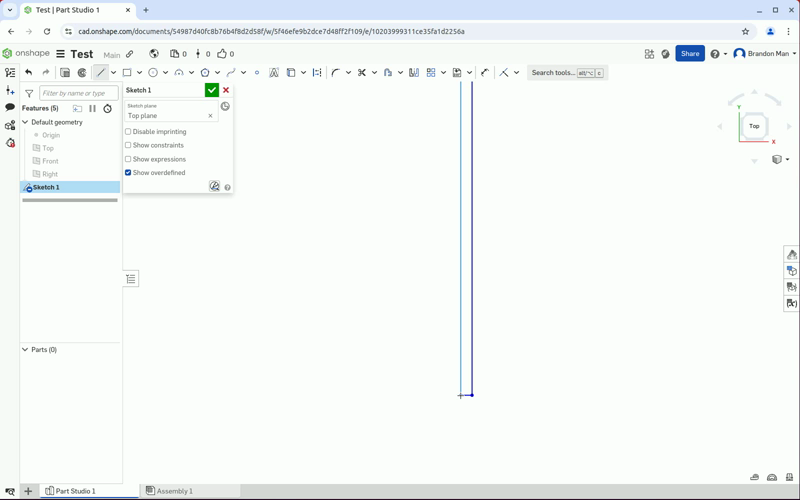
click(460, 395)
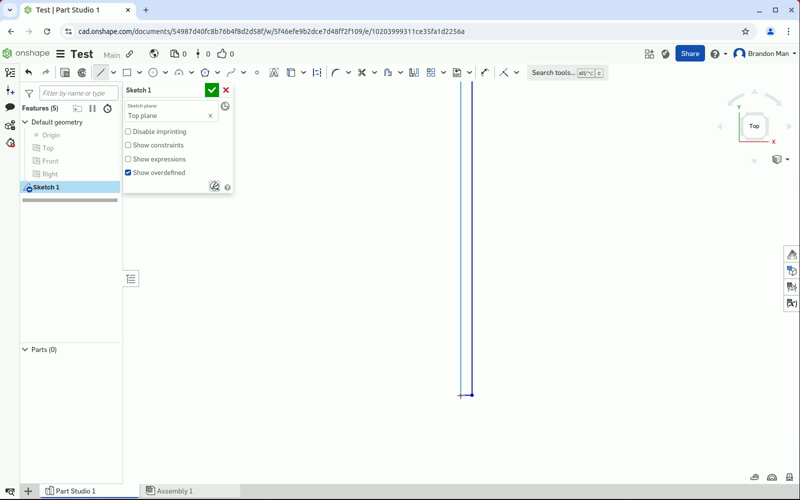
scroll(-6)
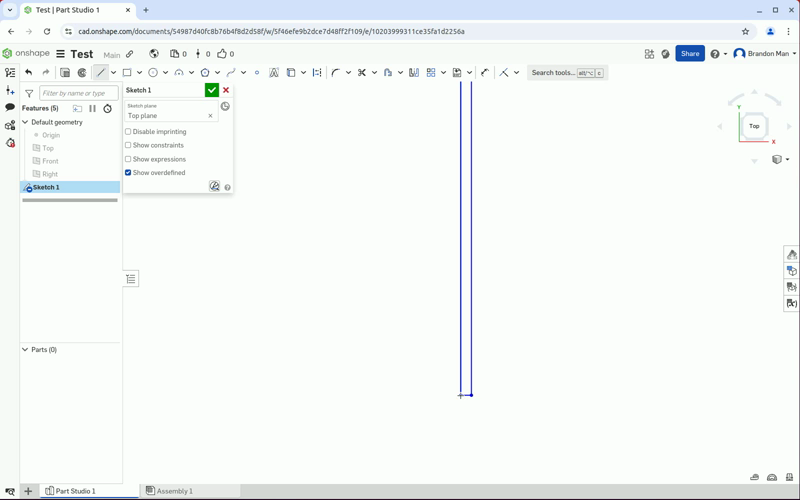
scroll(-6)
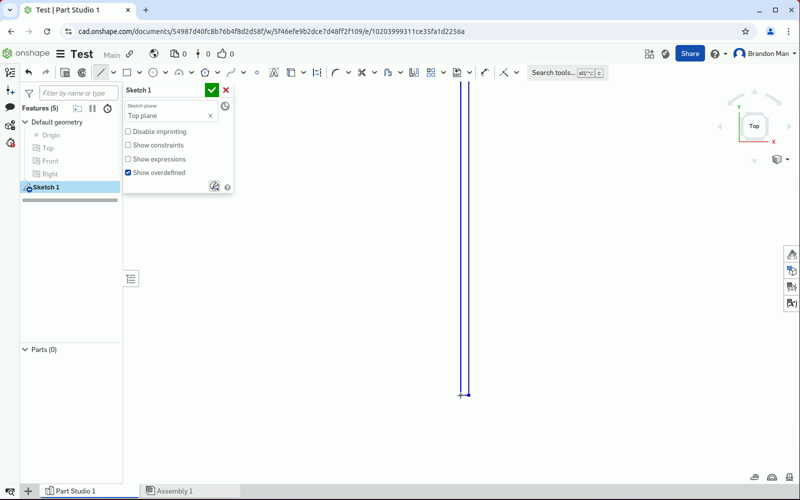
scroll(-6)
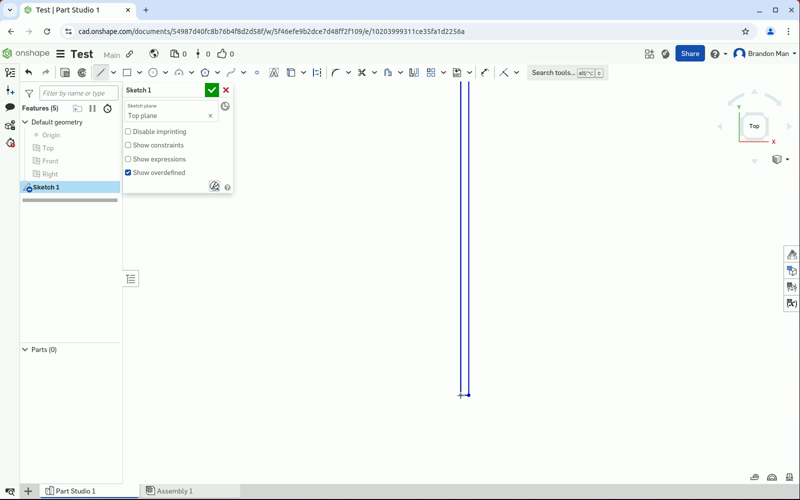
scroll(-6)
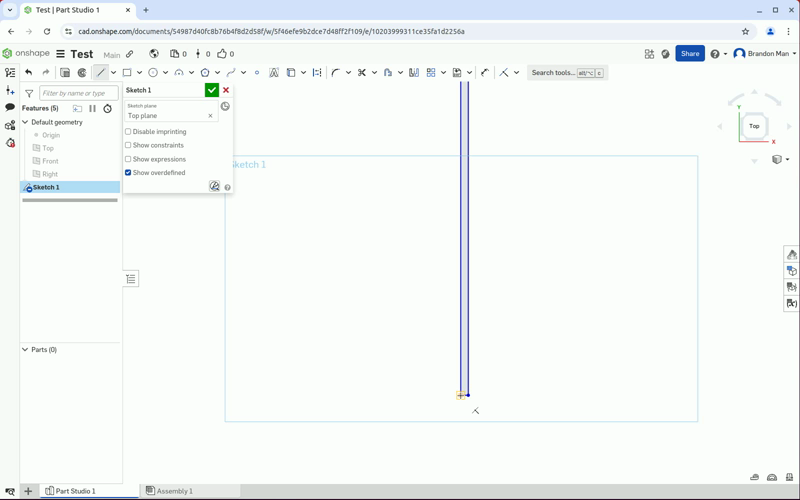
scroll(-6)
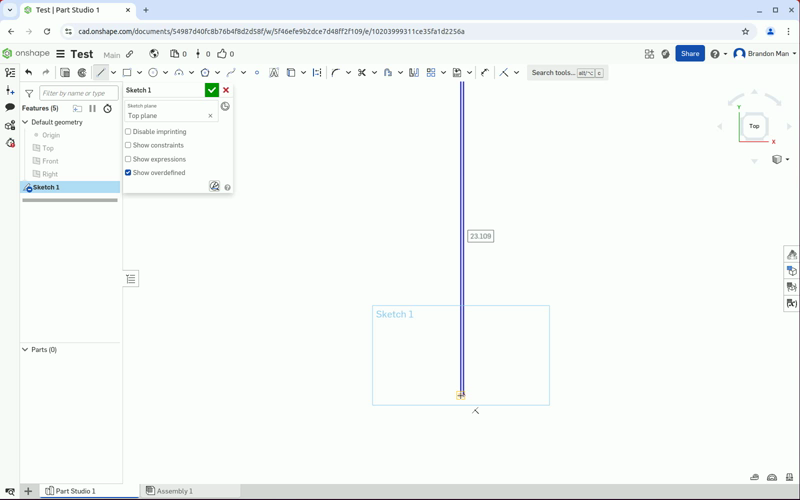
scroll(-6)
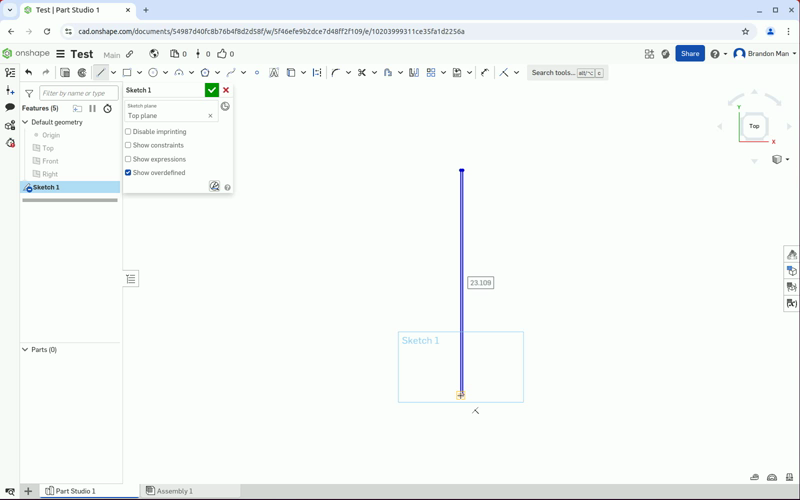
scroll(-6)
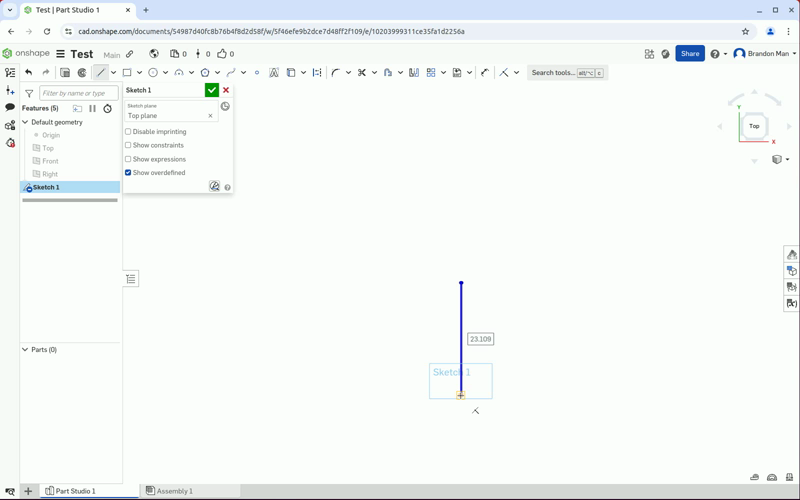
key(esc)
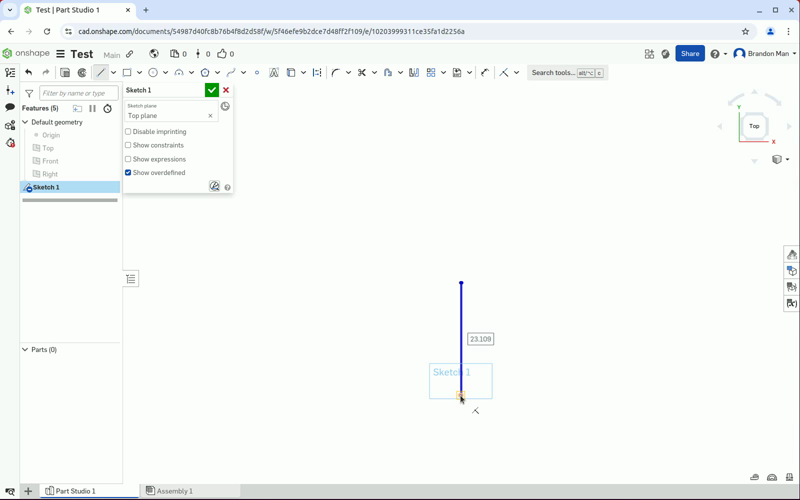
mouse_move(461, 332)
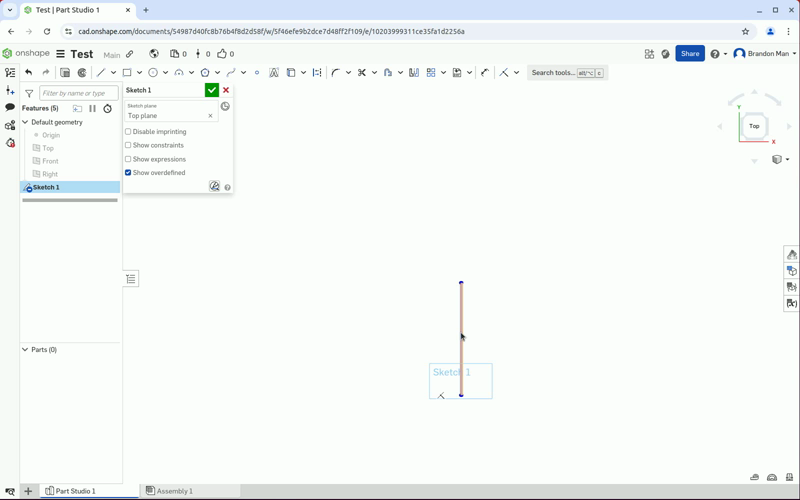
scroll(6)
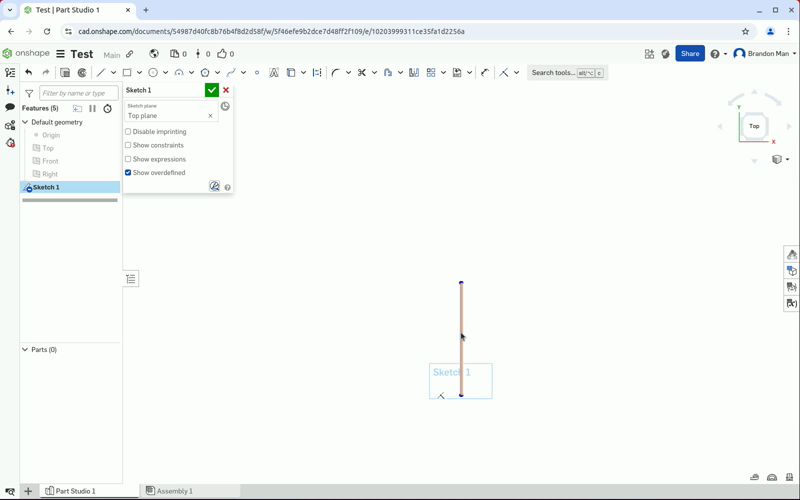
scroll(6)
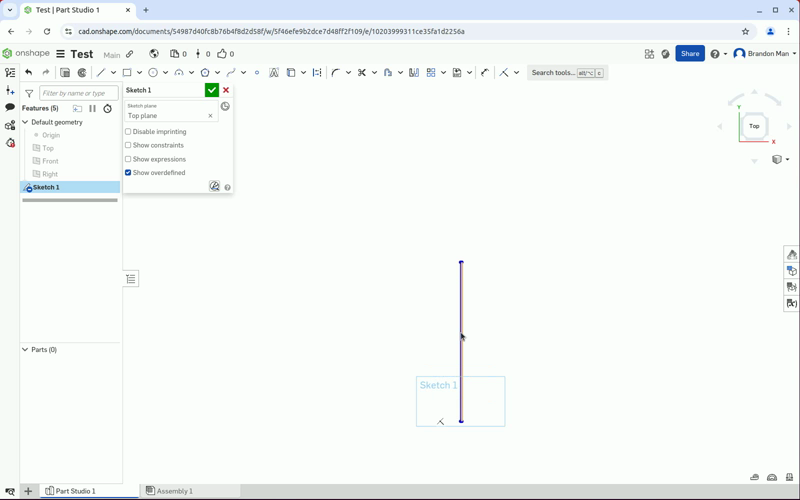
scroll(6)
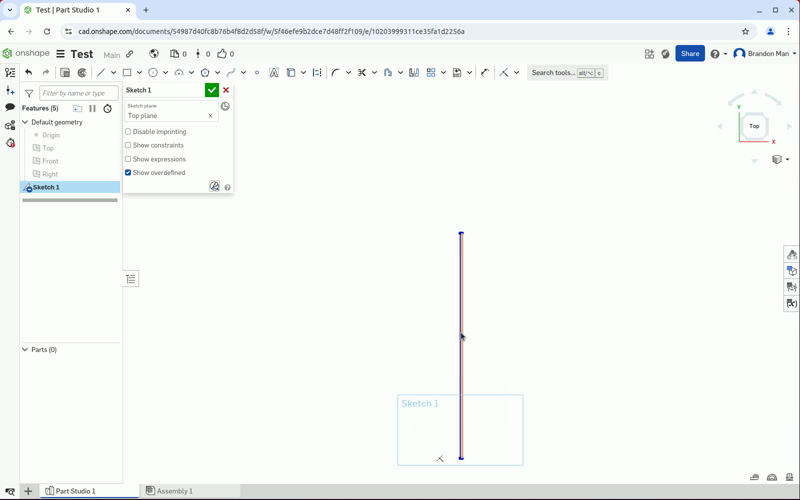
scroll(6)
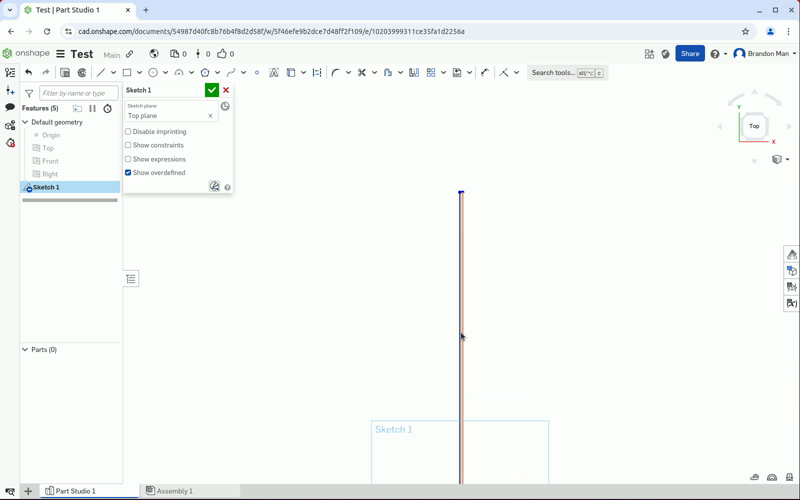
scroll(6)
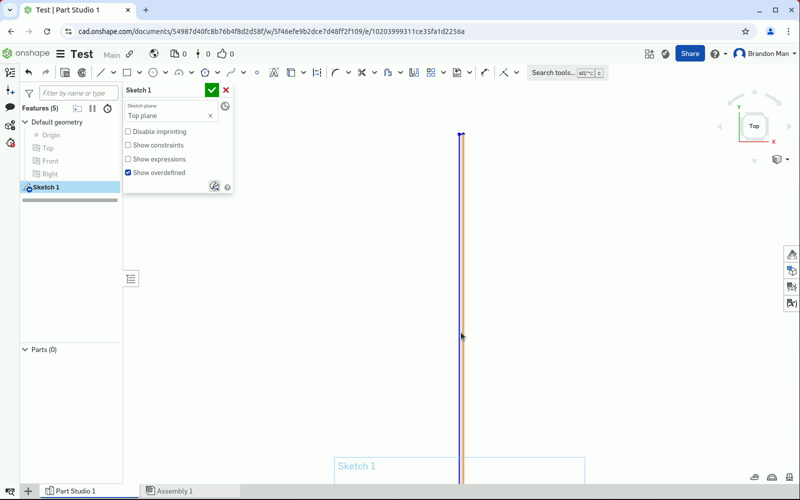
scroll(6)
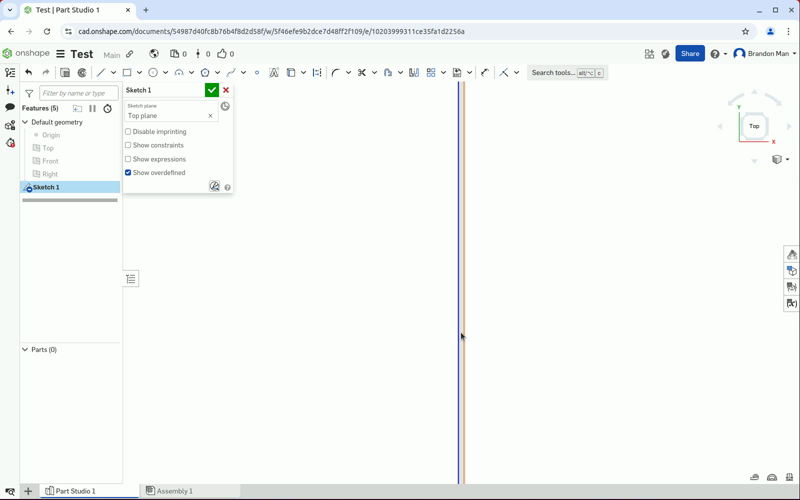
scroll(6)
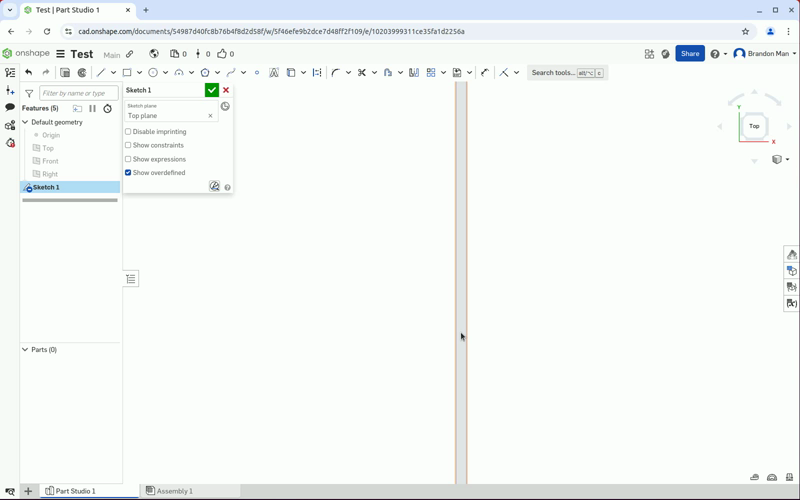
click(461, 332)
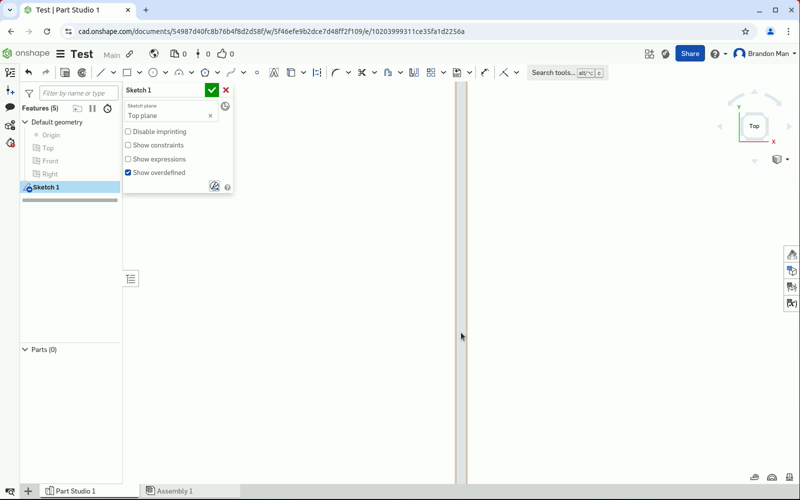
scroll(-6)
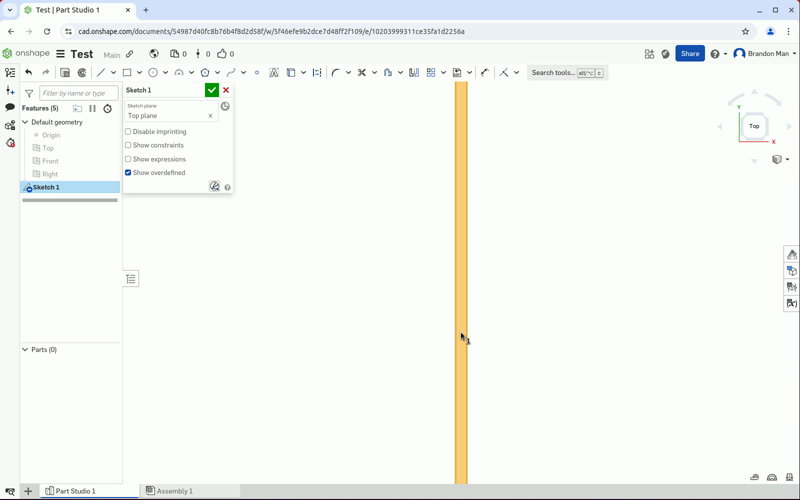
scroll(-6)
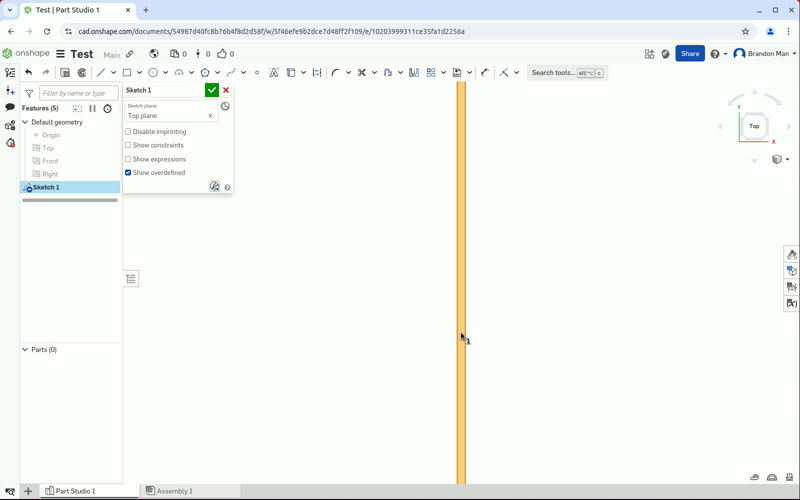
scroll(-6)
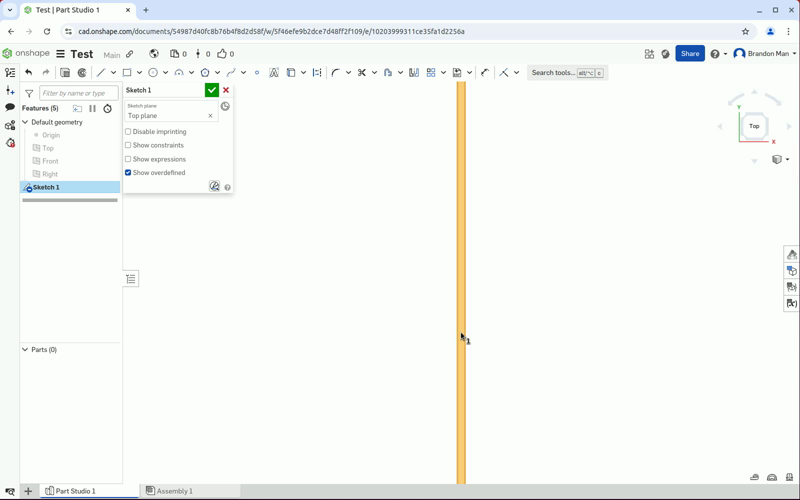
scroll(-6)
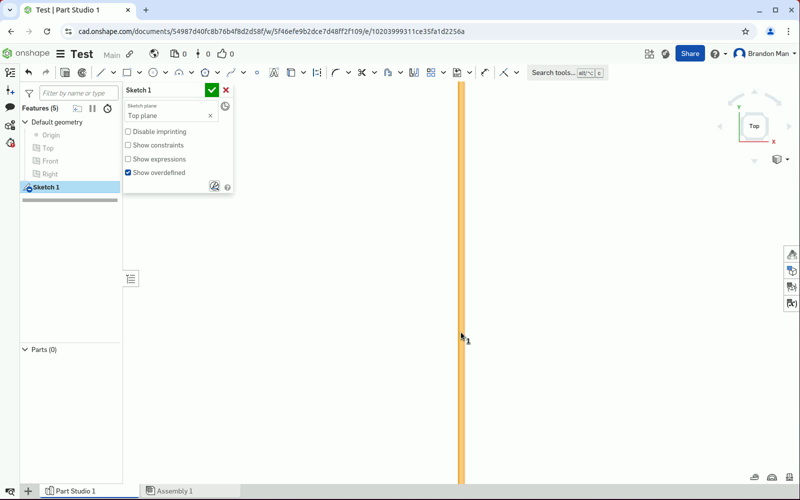
scroll(-6)
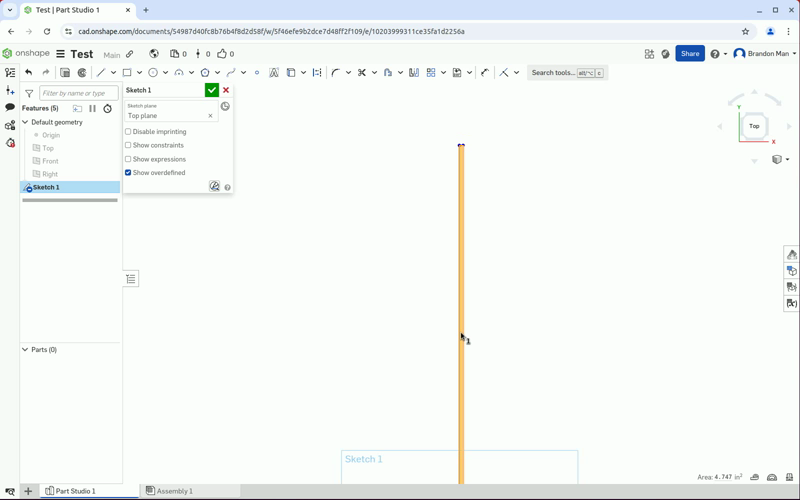
scroll(-6)
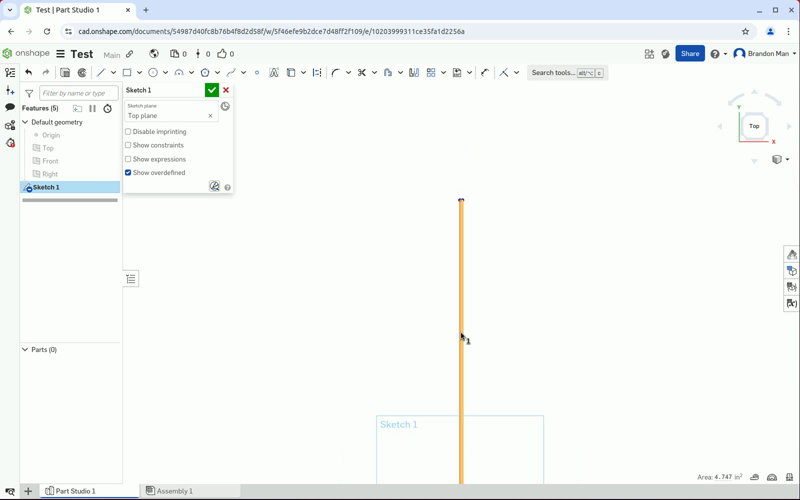
scroll(-6)
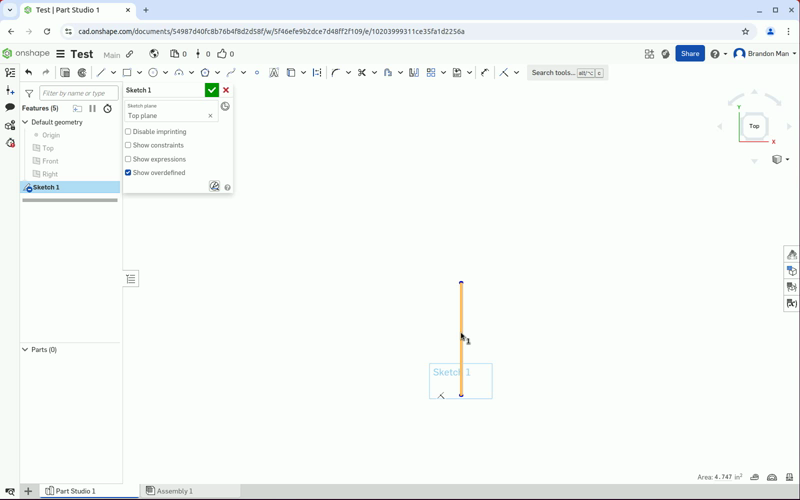
mouse_move(73, 352)
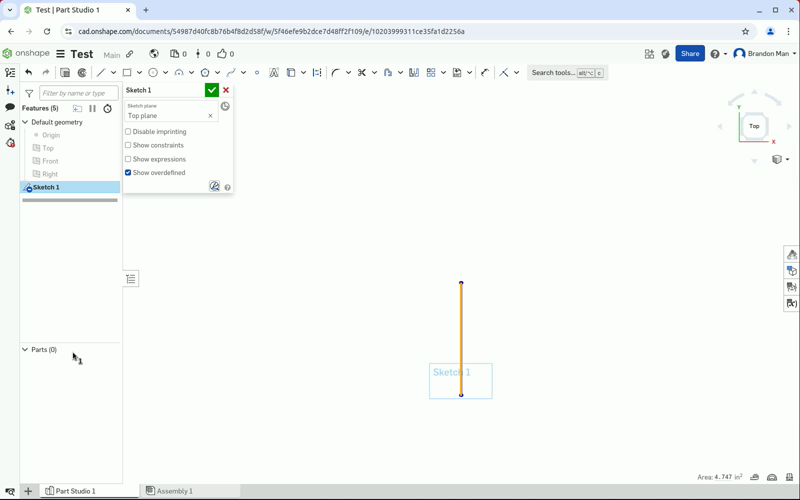
key(shift+y)
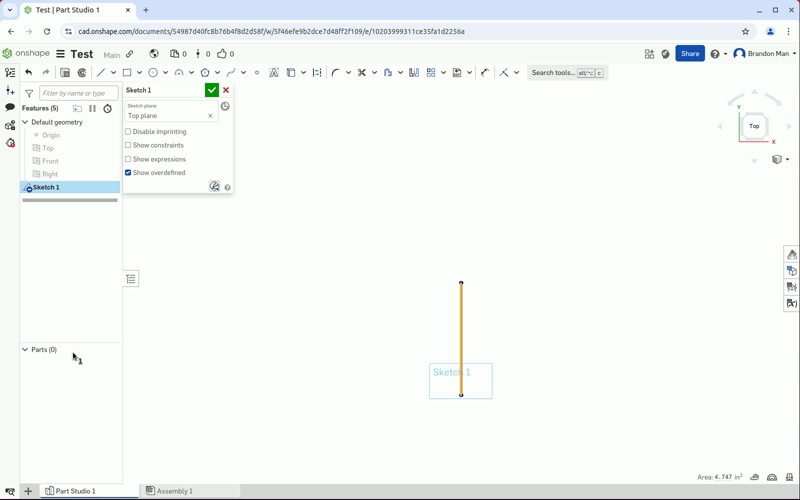
key(shift+e)
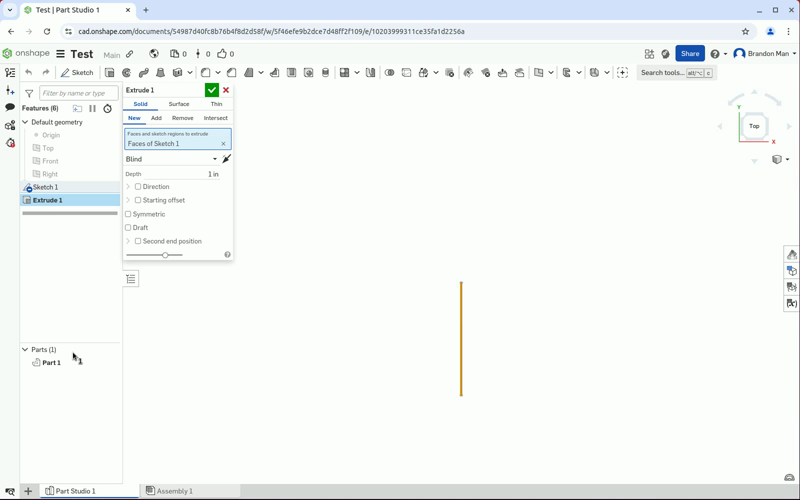
mouse_move(143, 106)
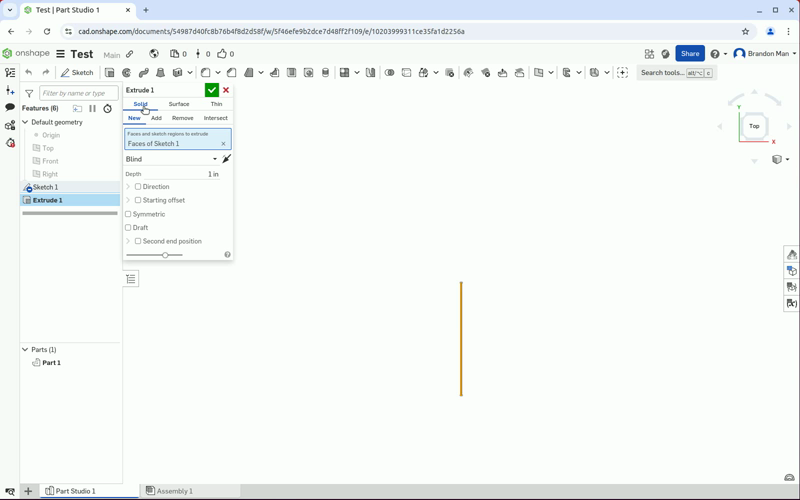
click(143, 106)
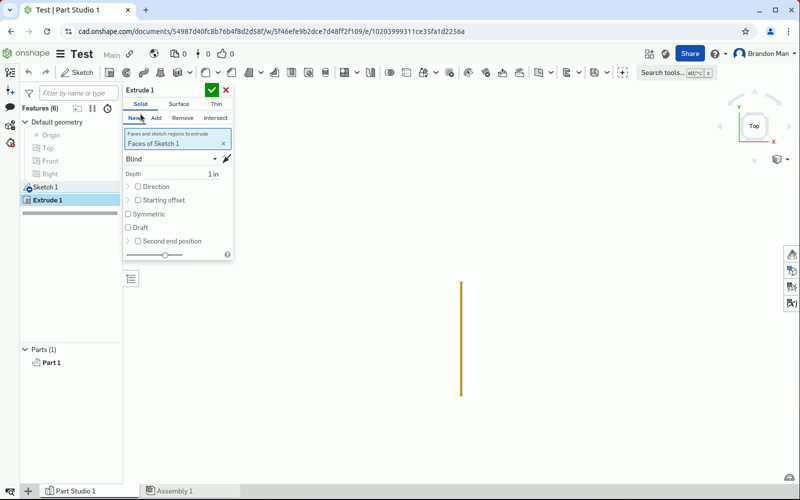
mouse_move(137, 120)
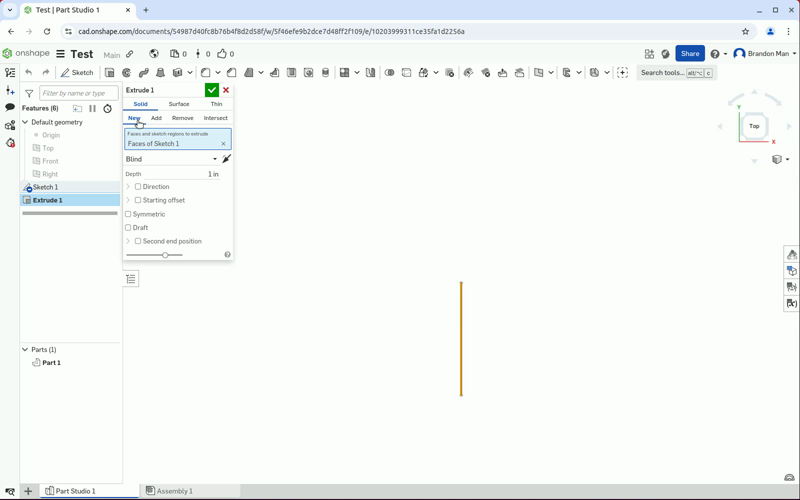
click(137, 120)
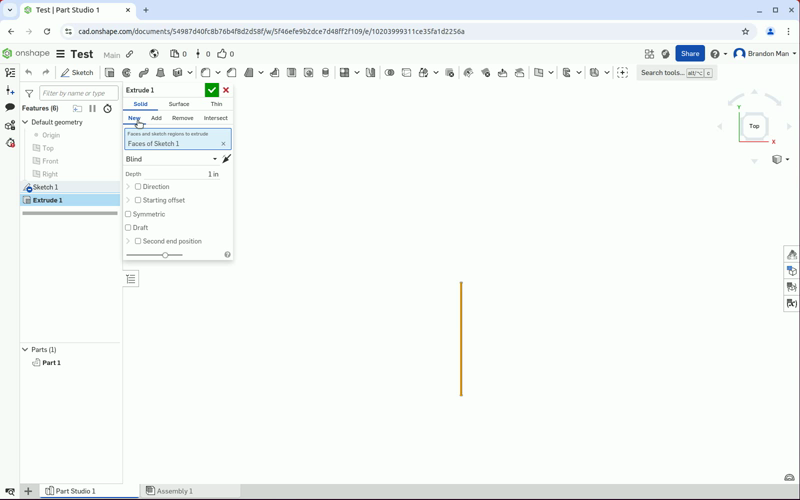
key(tab, 4)
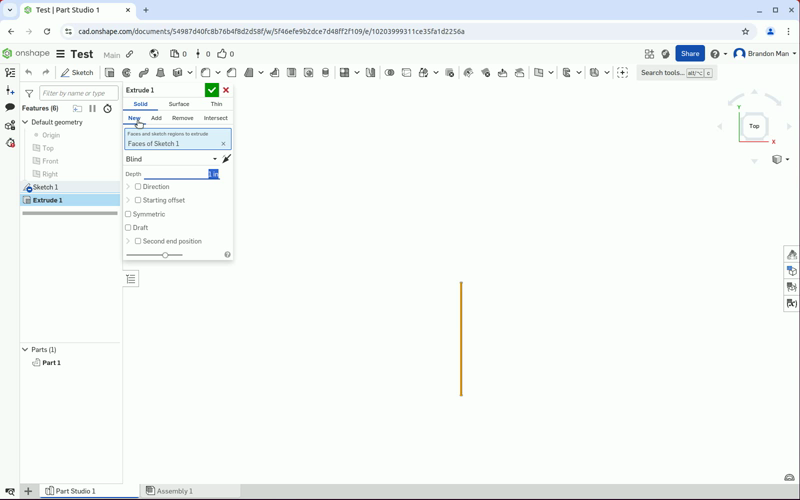
text(0.241)
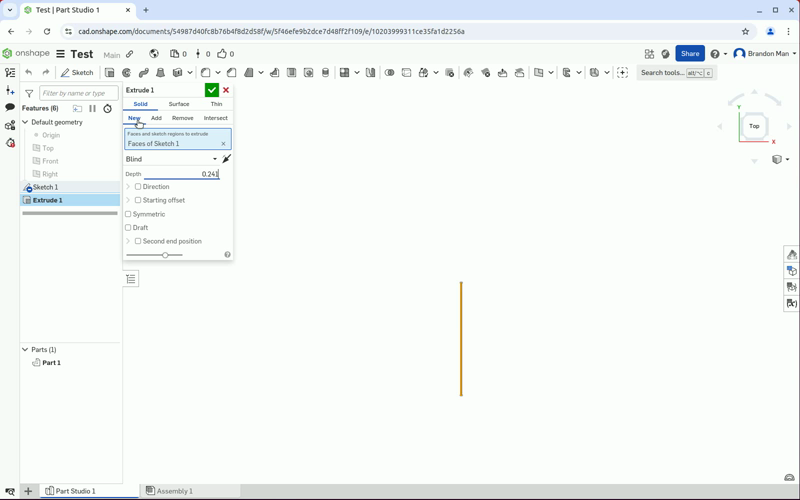
key(enter)
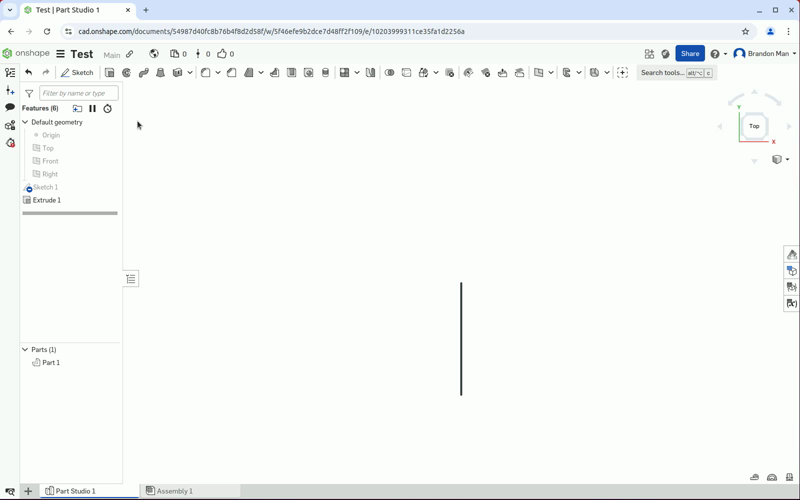
key(shift+h)
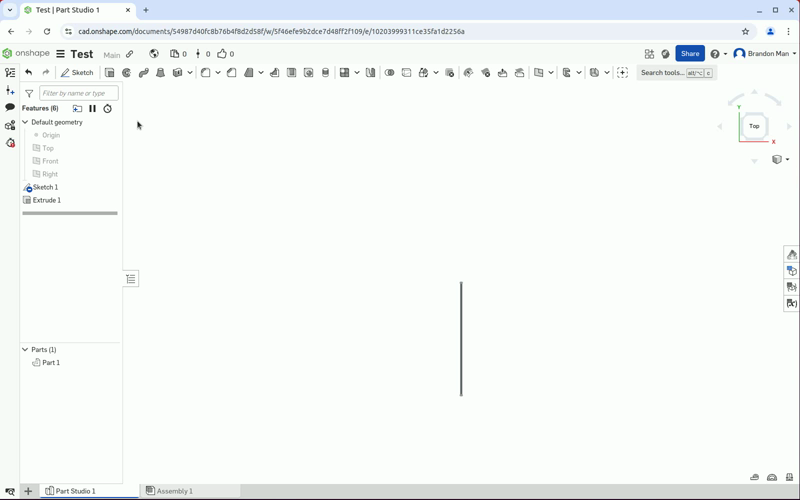
key(shift+h)
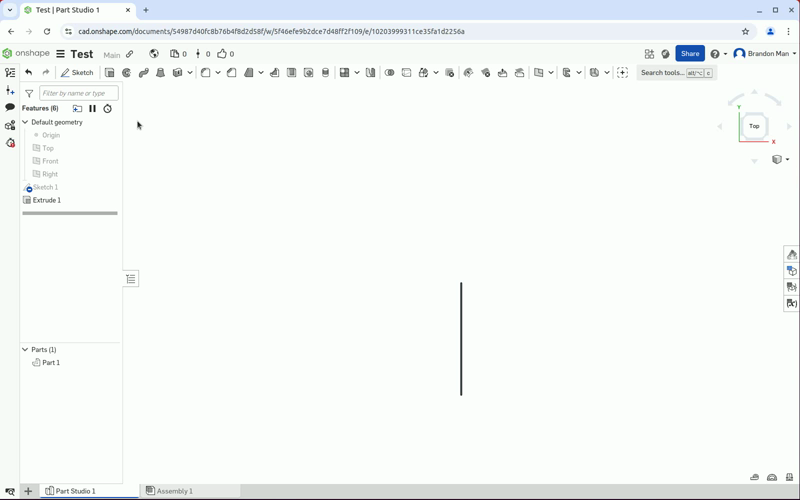
mouse_move(73, 189)
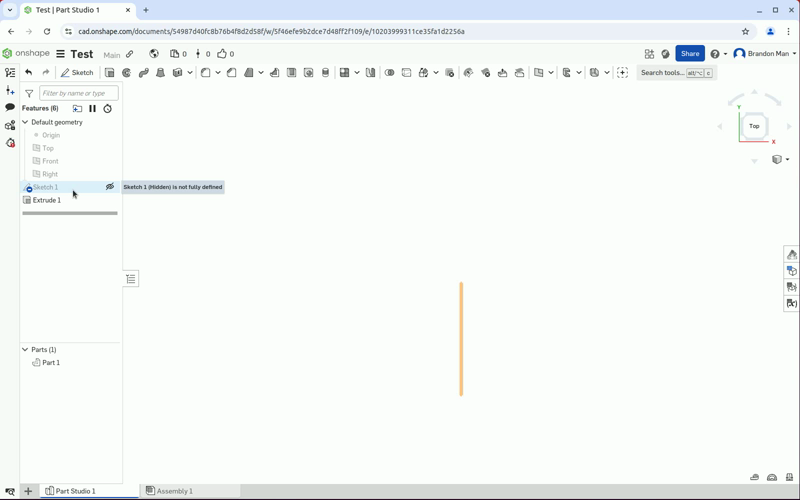
click(73, 189)
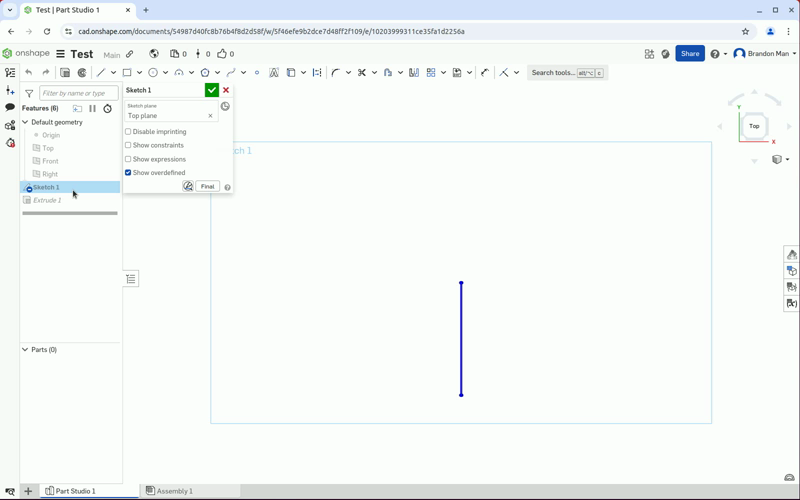
mouse_move(229, 92)
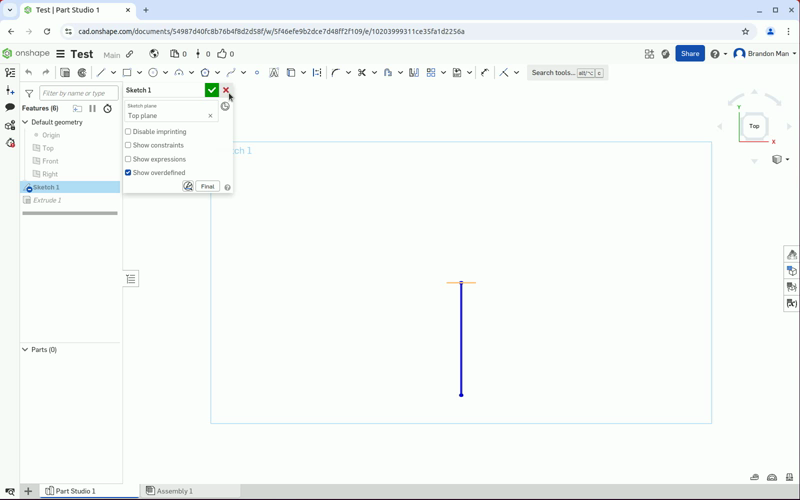
click(229, 92)
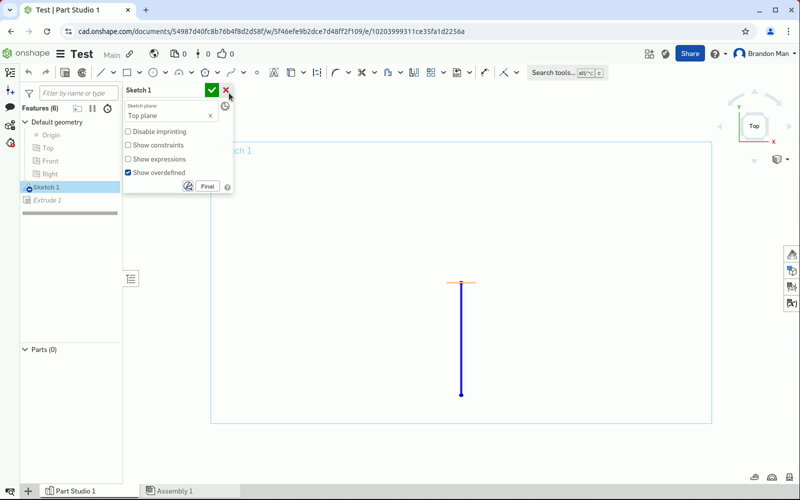
key(shift+s)
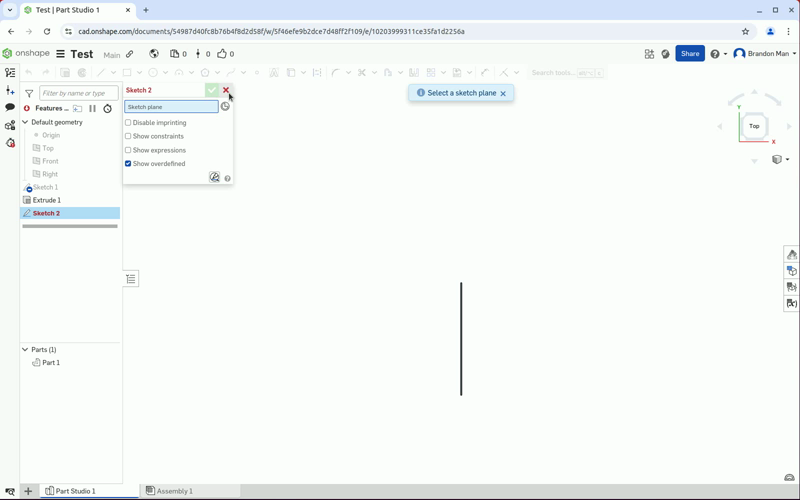
mouse_move(73, 150)
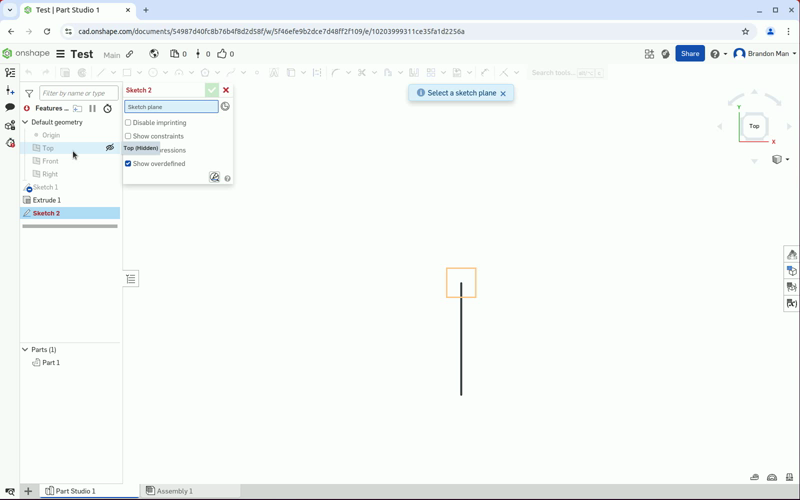
click(73, 150)
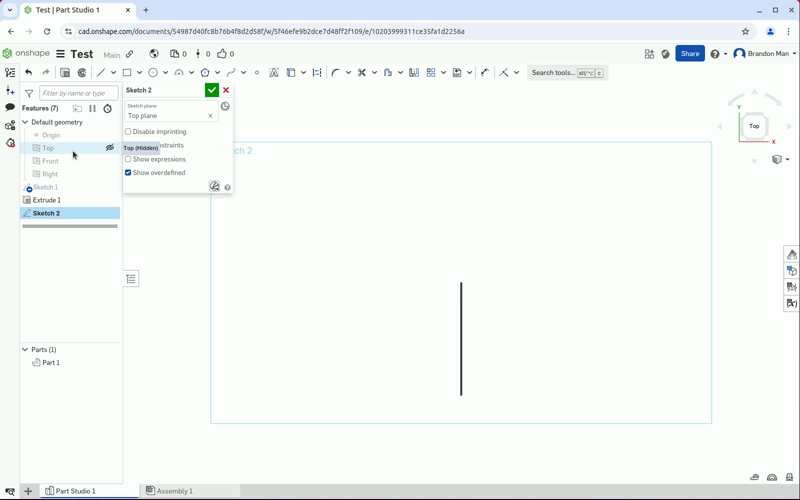
mouse_move(73, 352)
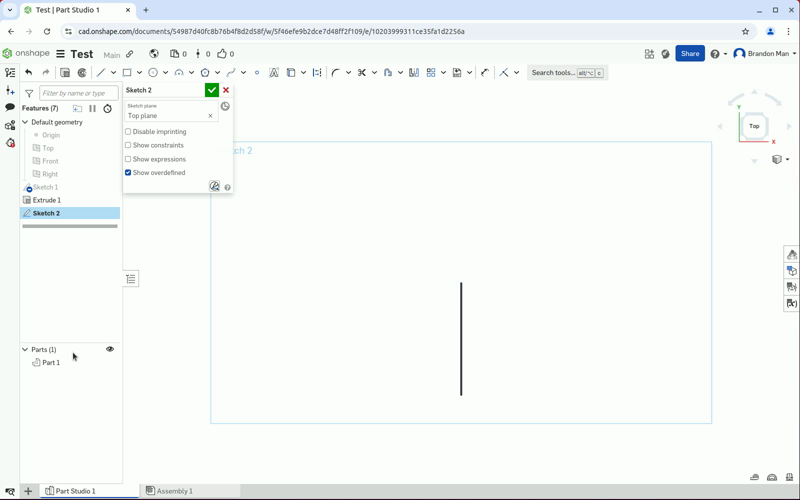
key(y)
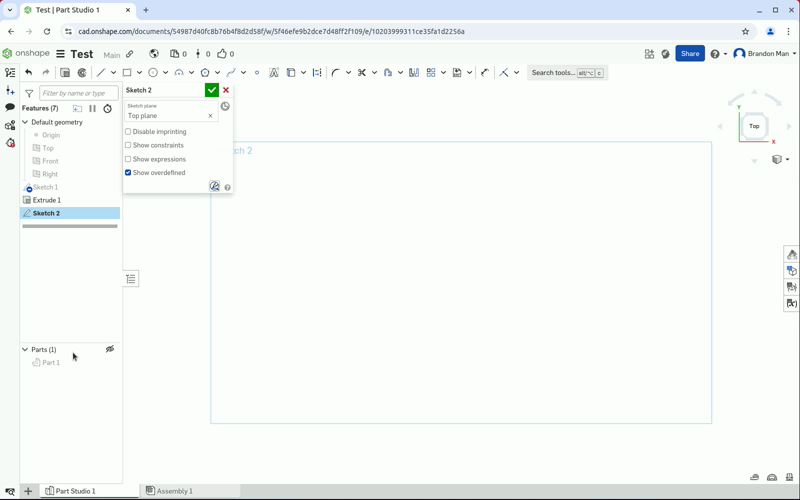
key(l)
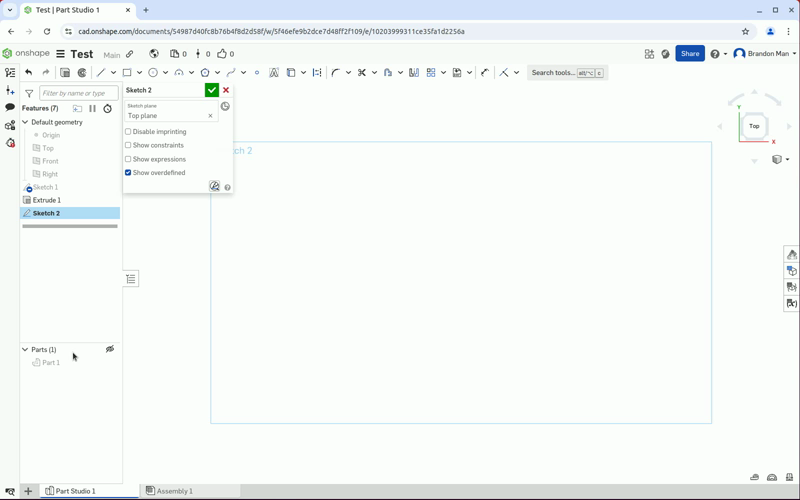
key_down(shift)
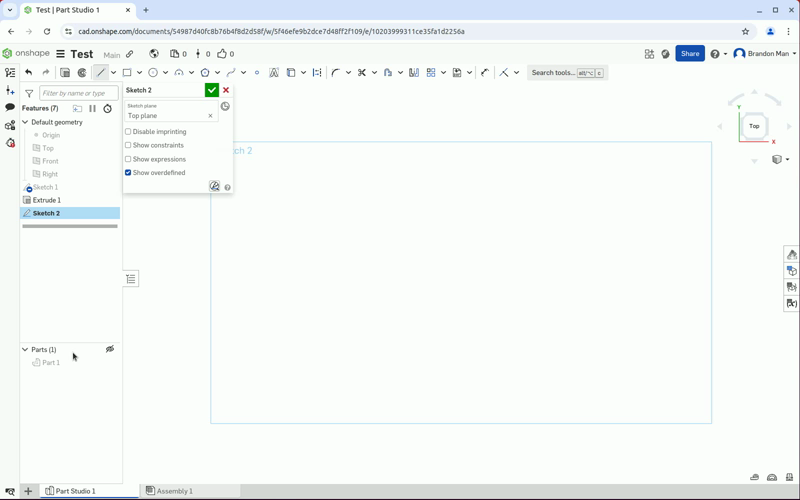
mouse_move(521, 395)
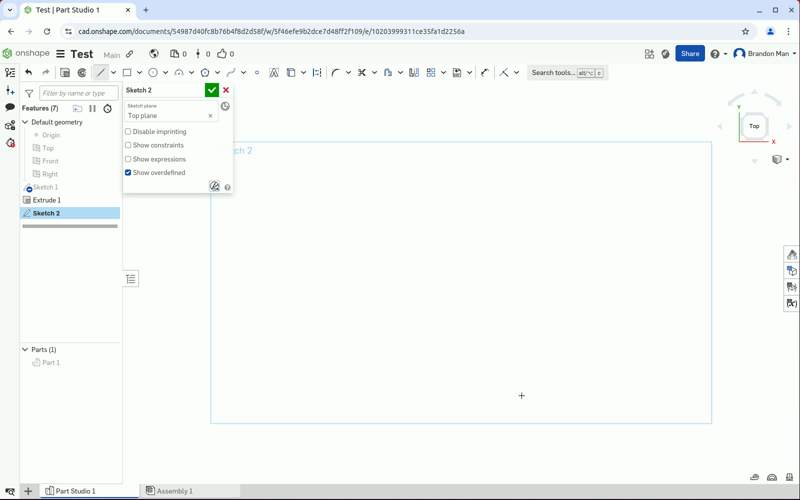
click(521, 395)
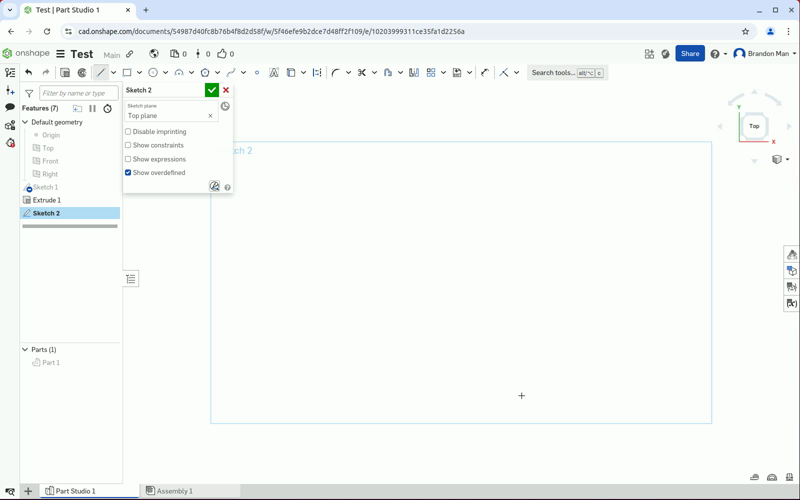
key_up(shift)
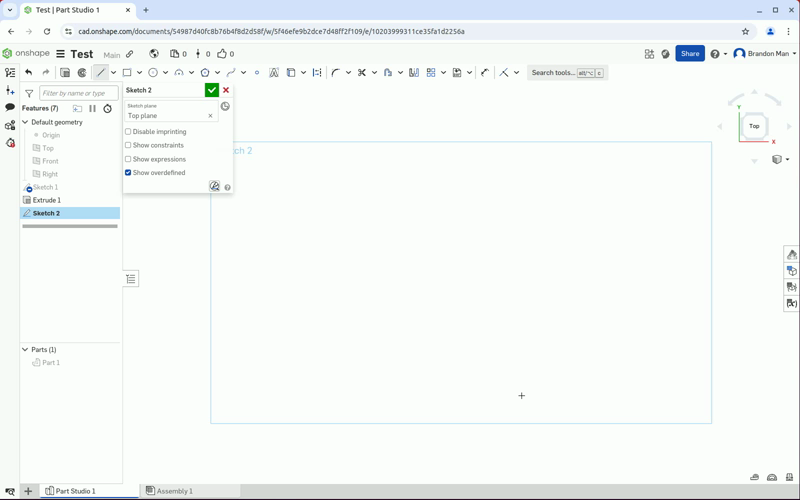
key_down(shift)
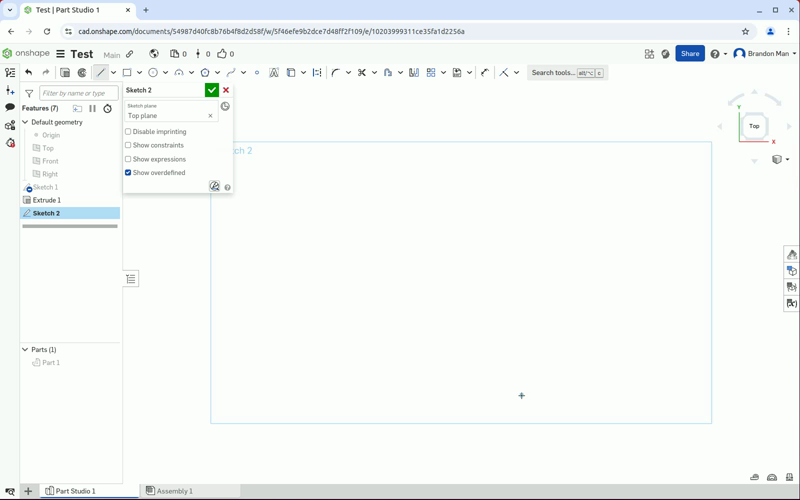
mouse_move(551, 395)
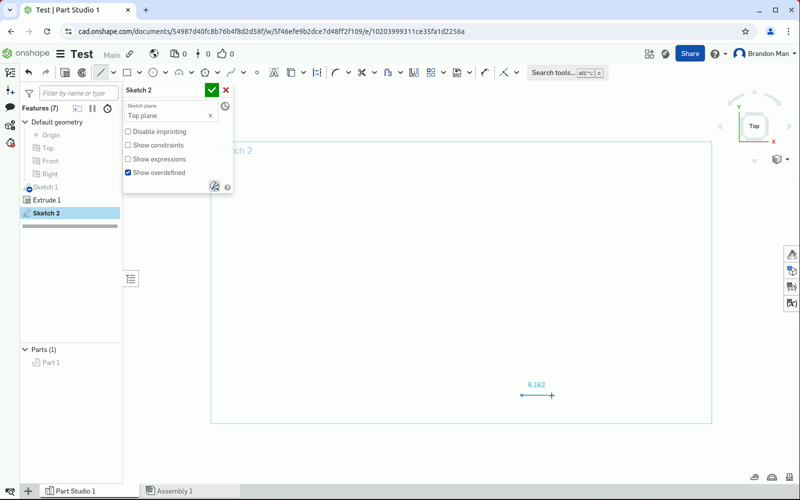
mouse_move(522, 395)
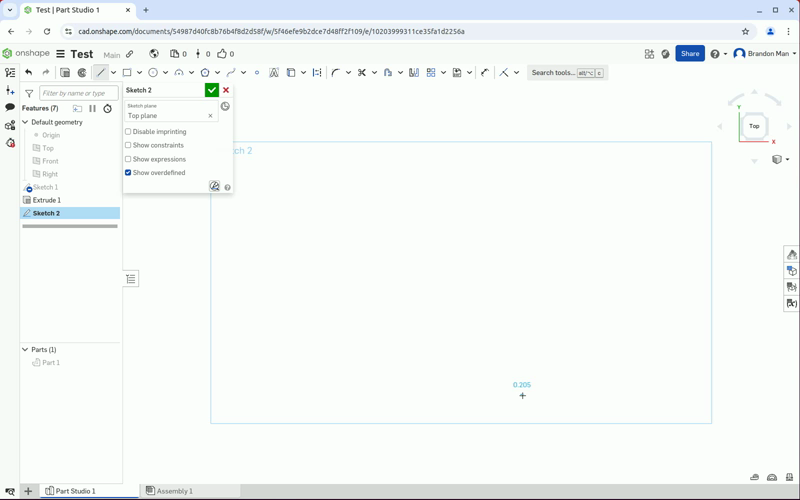
scroll(6)
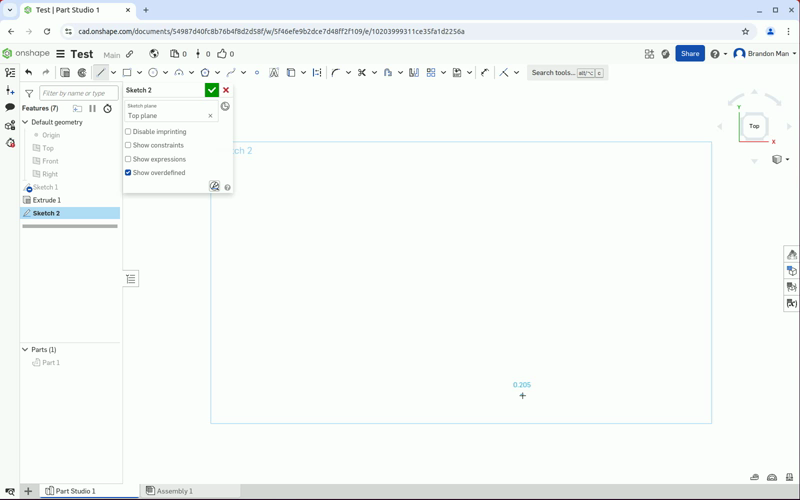
scroll(6)
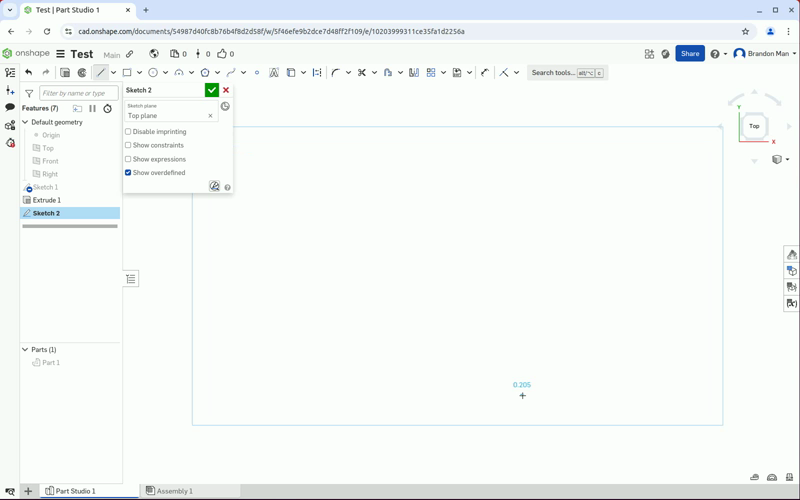
scroll(6)
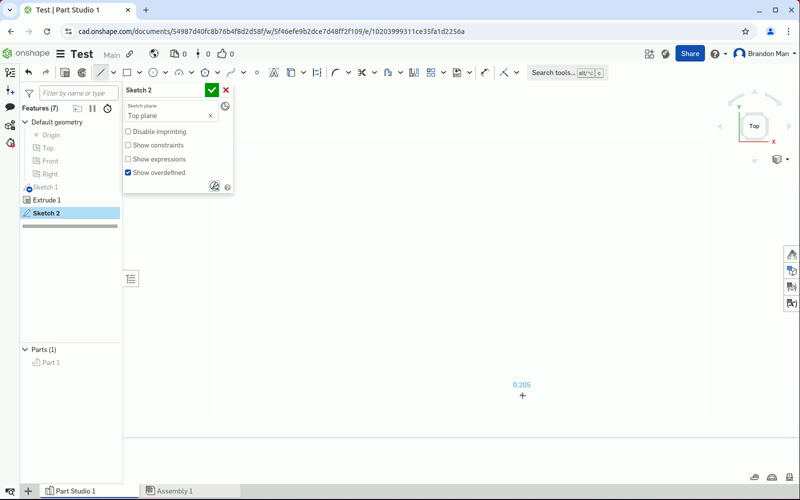
scroll(6)
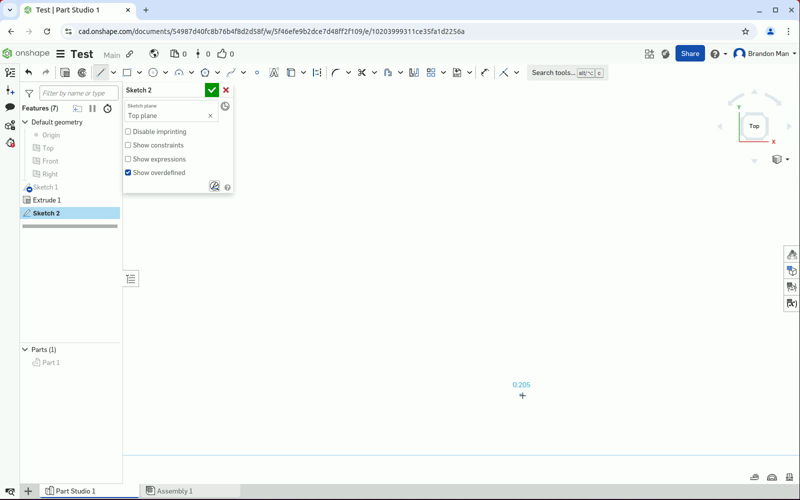
scroll(6)
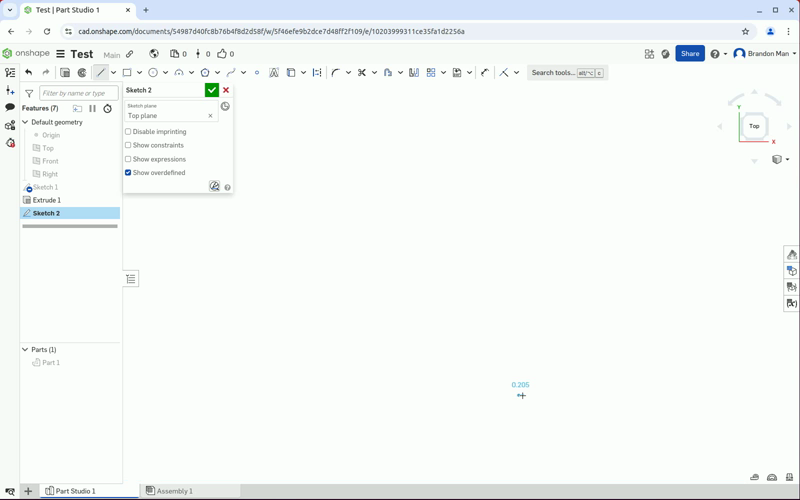
scroll(6)
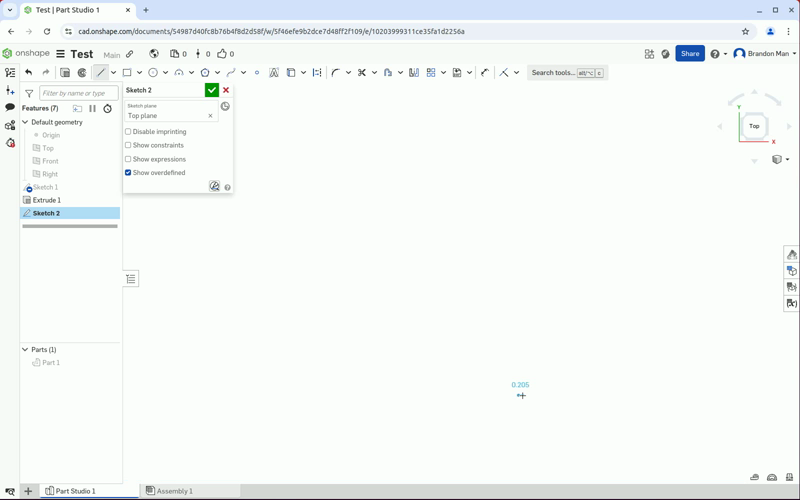
scroll(6)
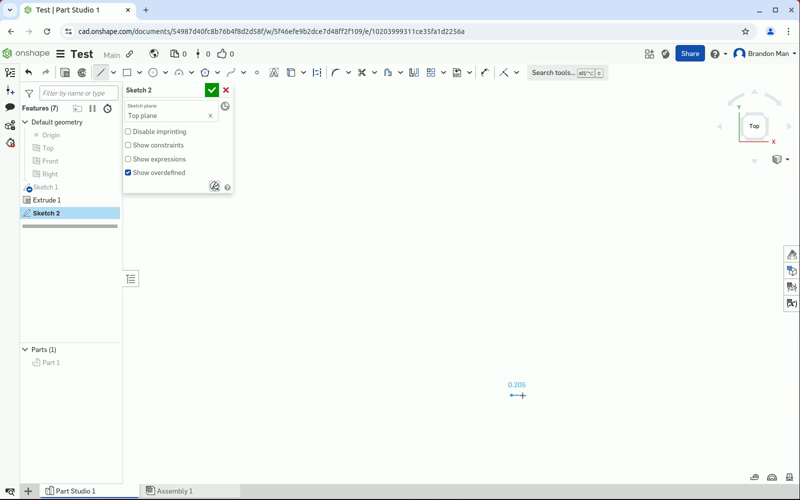
click(522, 395)
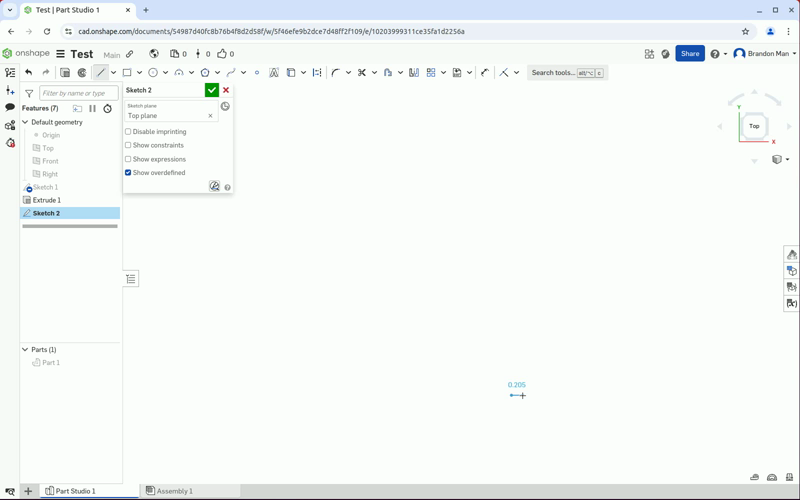
scroll(-6)
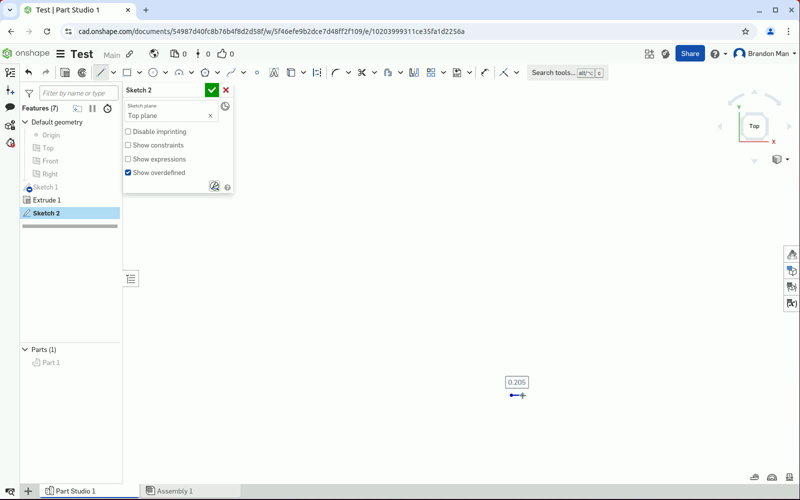
scroll(-6)
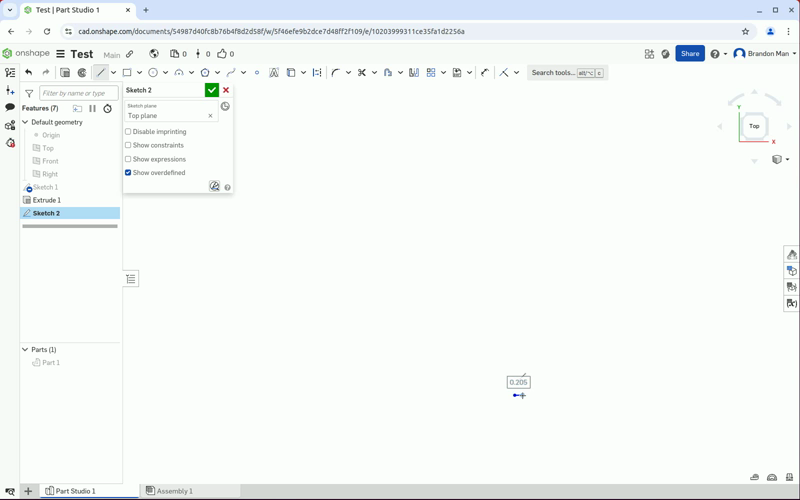
scroll(-6)
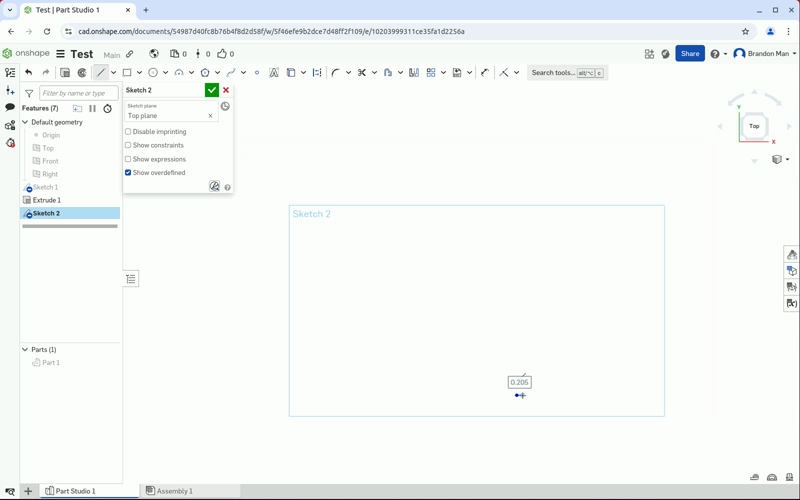
scroll(-6)
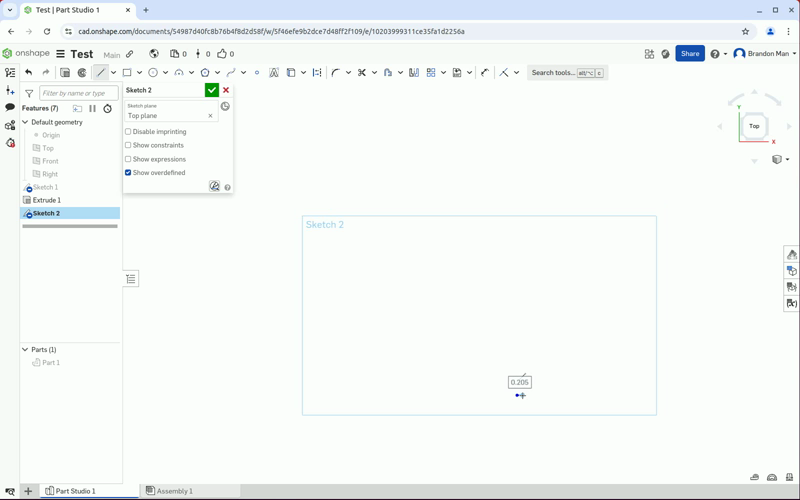
scroll(-6)
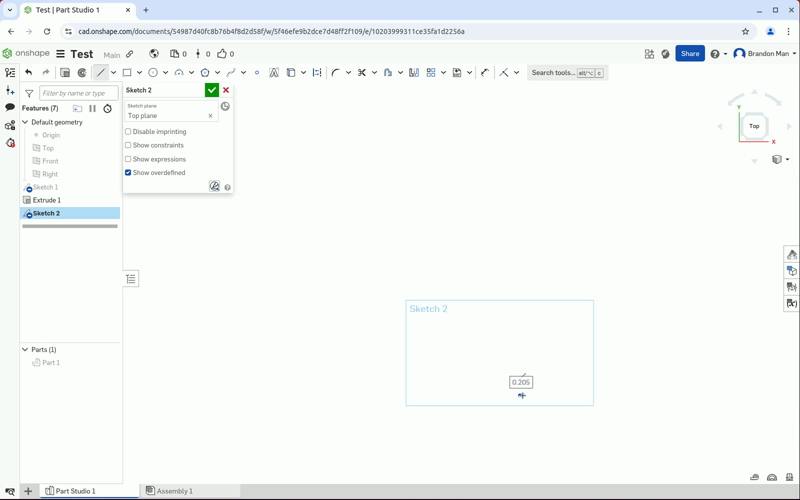
scroll(-6)
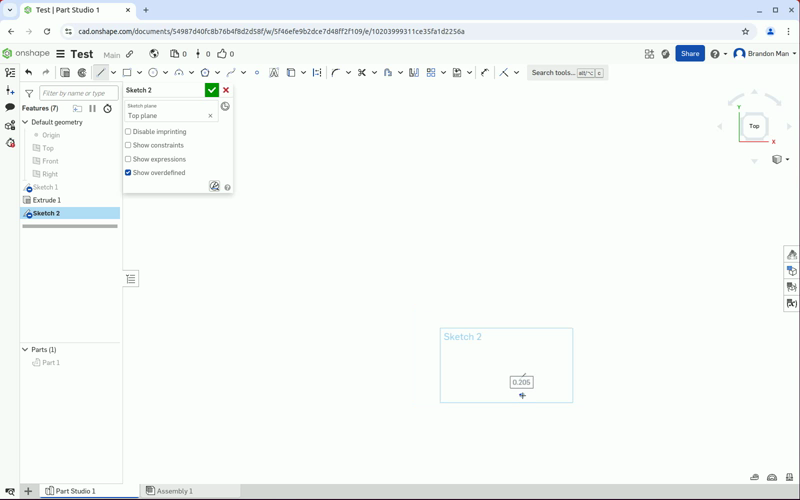
scroll(-6)
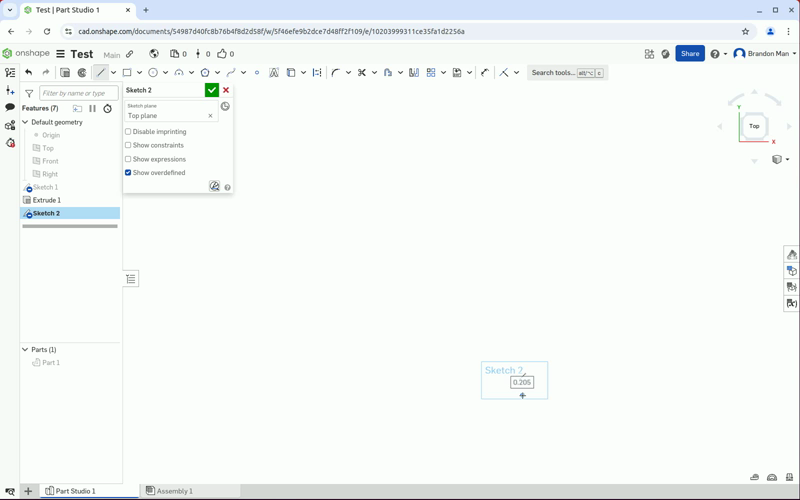
key_up(shift)
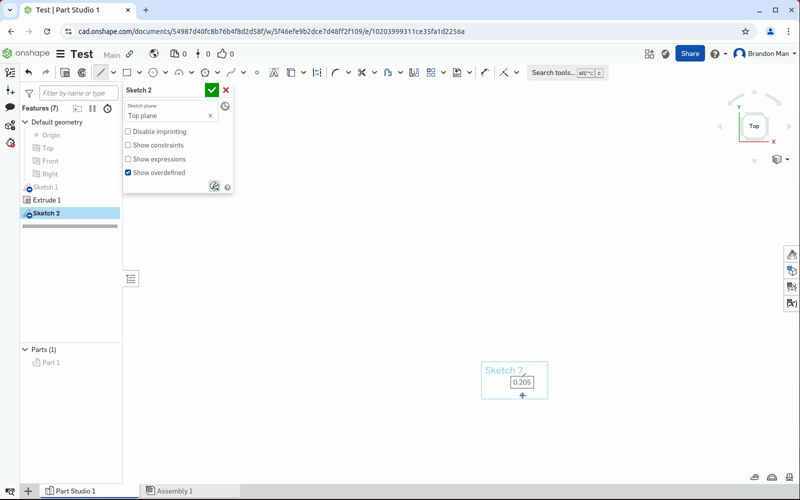
key_down(shift)
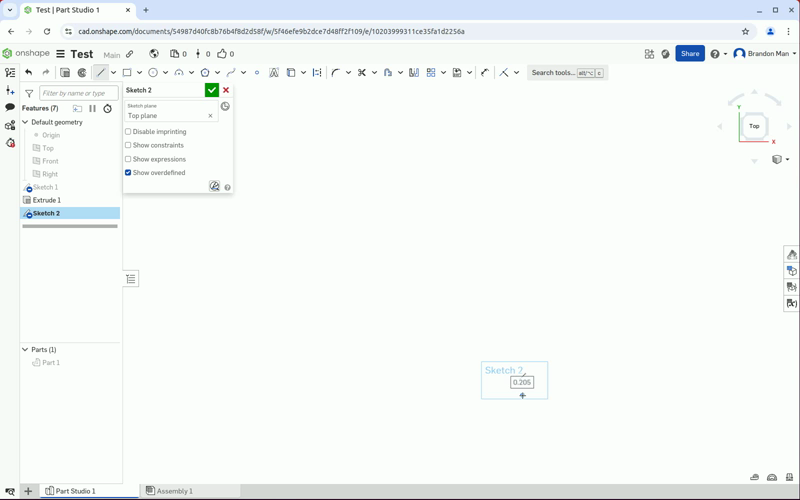
mouse_move(522, 282)
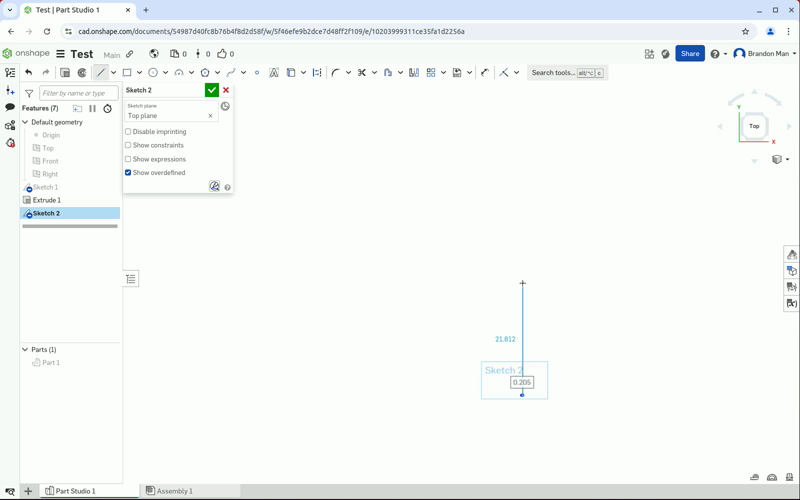
click(522, 282)
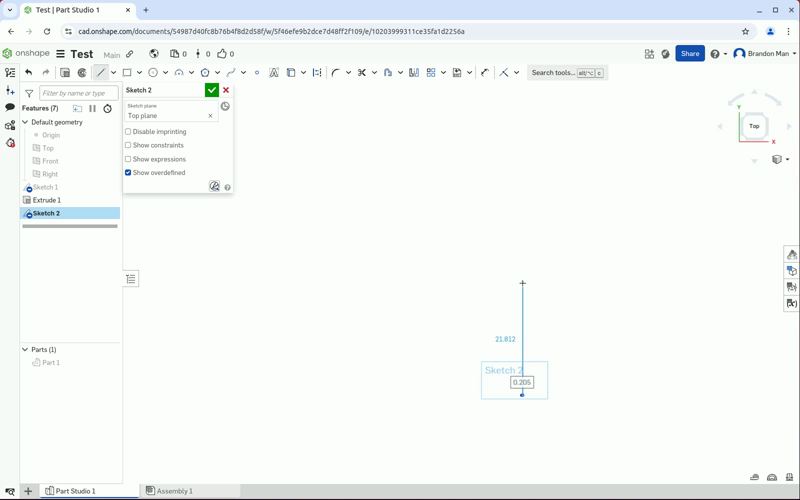
key_up(shift)
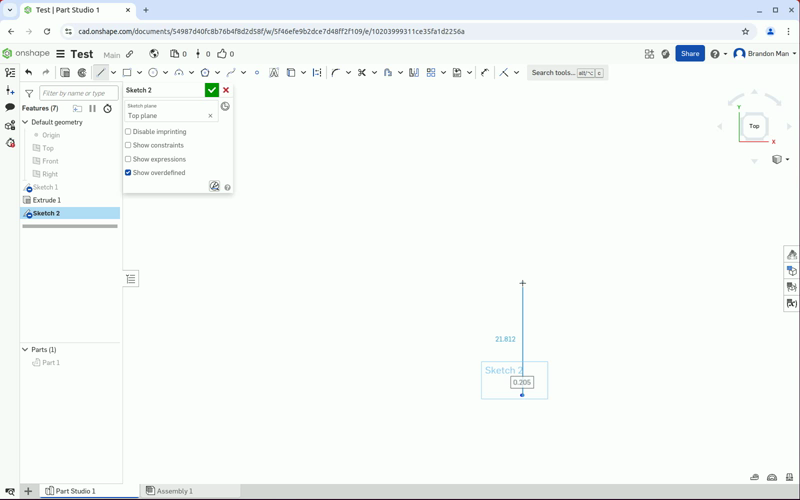
key_down(shift)
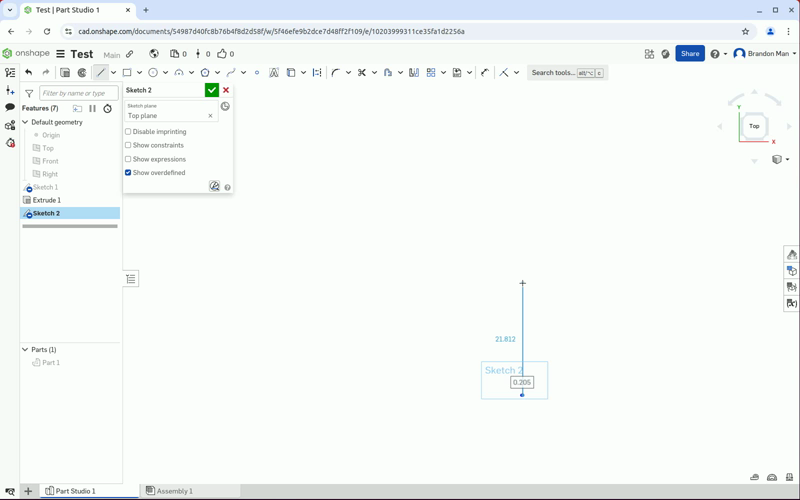
mouse_move(552, 282)
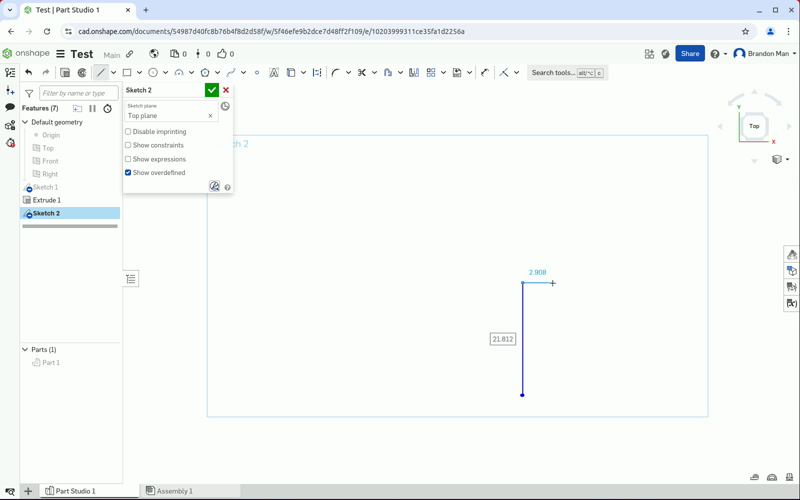
mouse_move(521, 282)
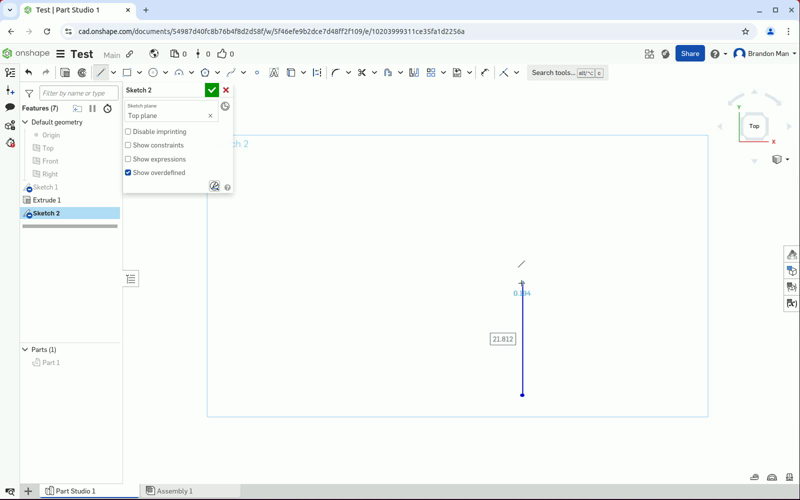
scroll(6)
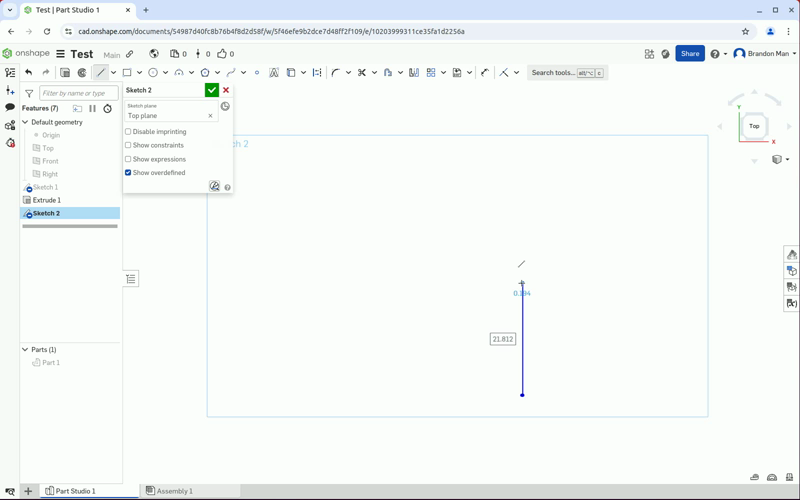
scroll(6)
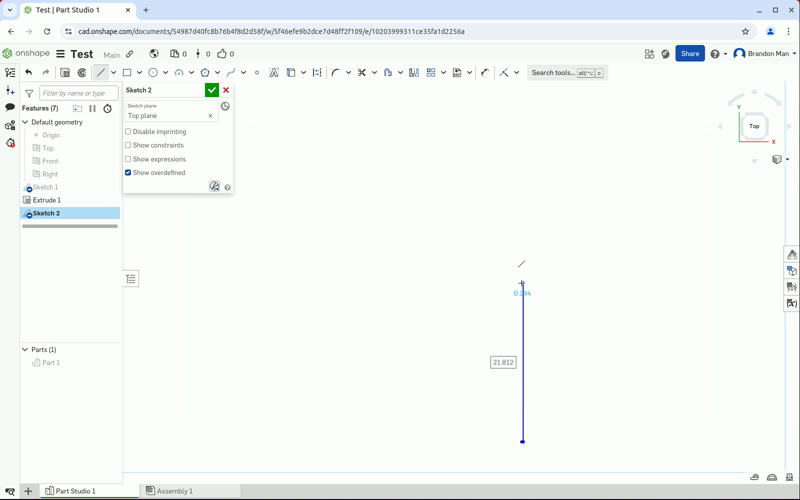
scroll(6)
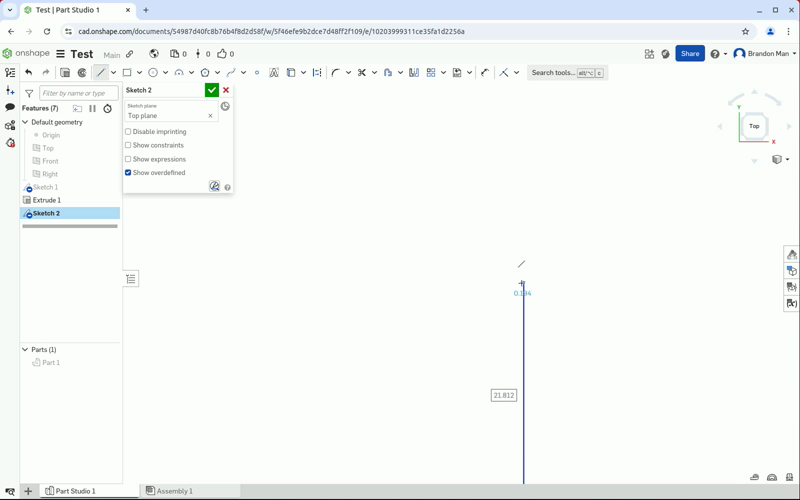
scroll(6)
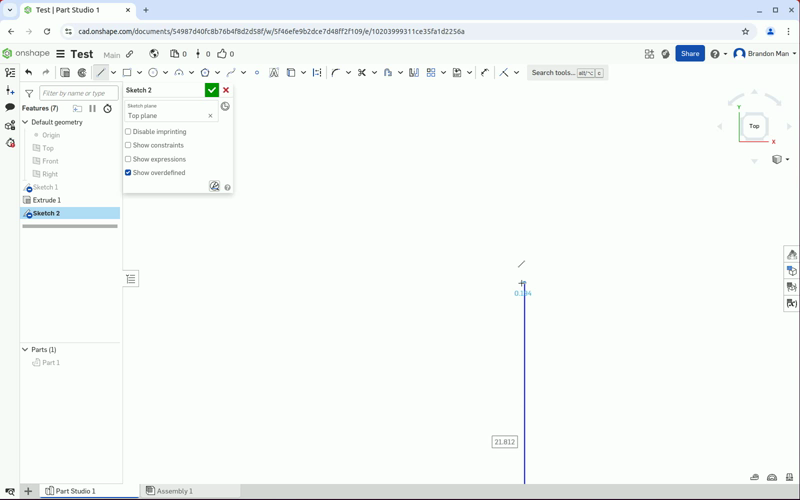
scroll(6)
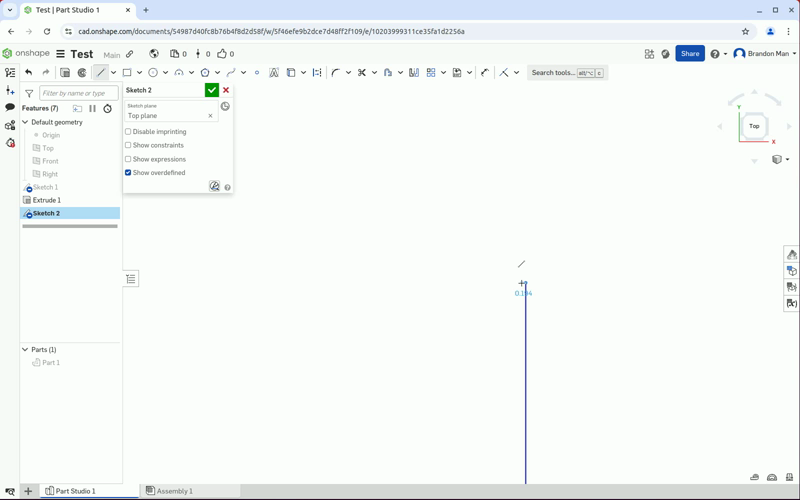
scroll(6)
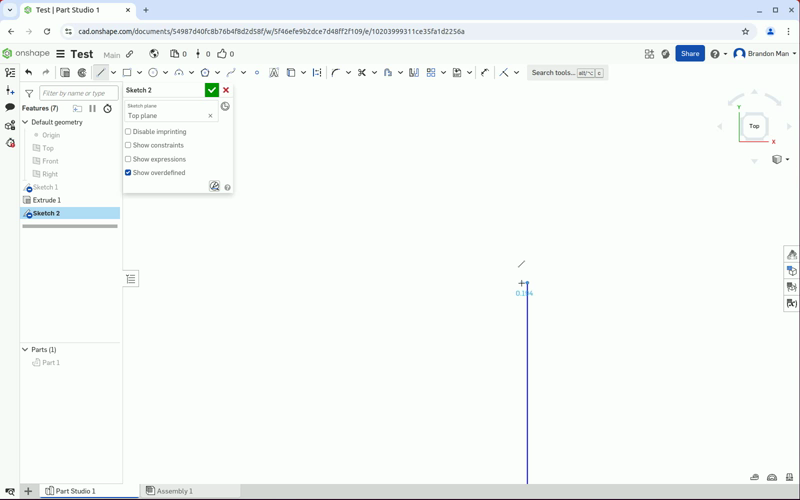
scroll(6)
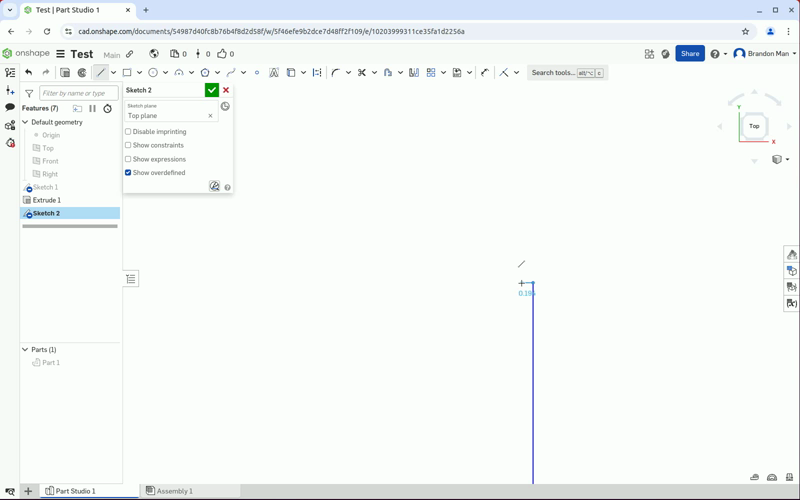
click(521, 282)
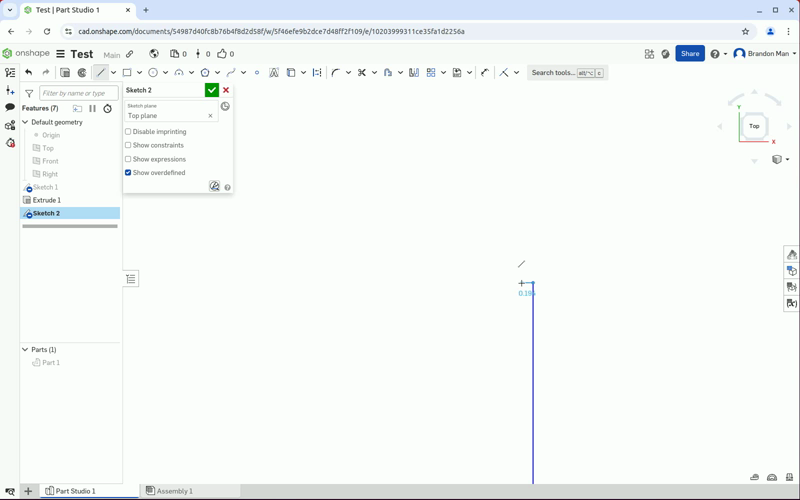
scroll(-6)
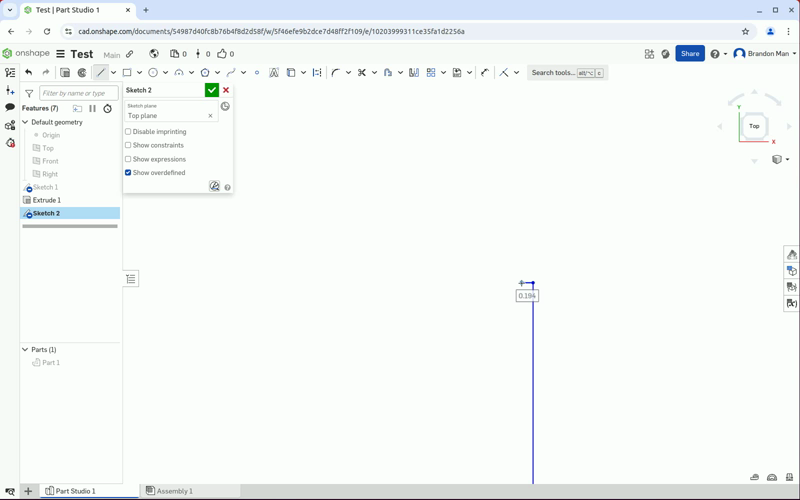
scroll(-6)
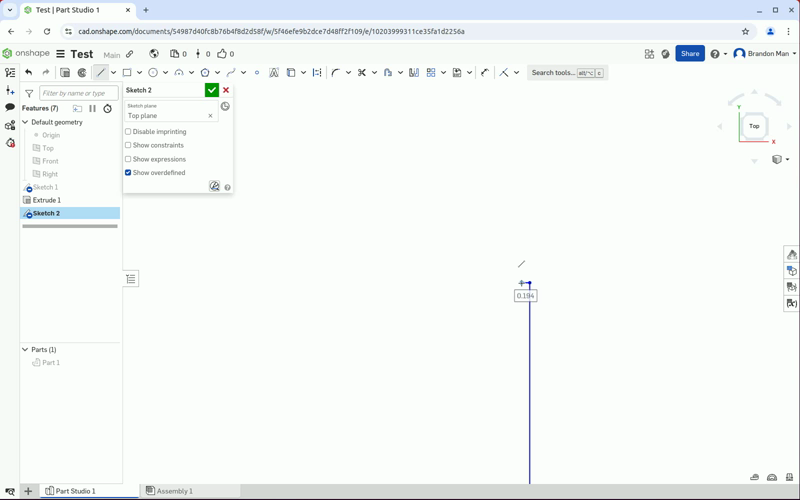
scroll(-6)
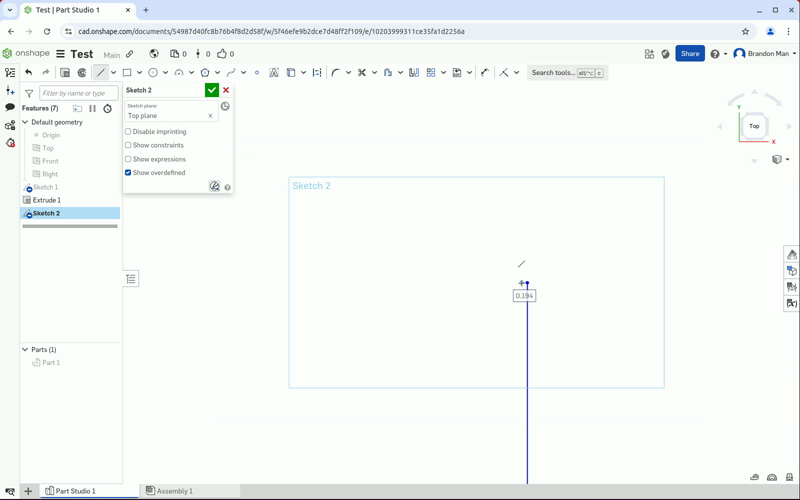
scroll(-6)
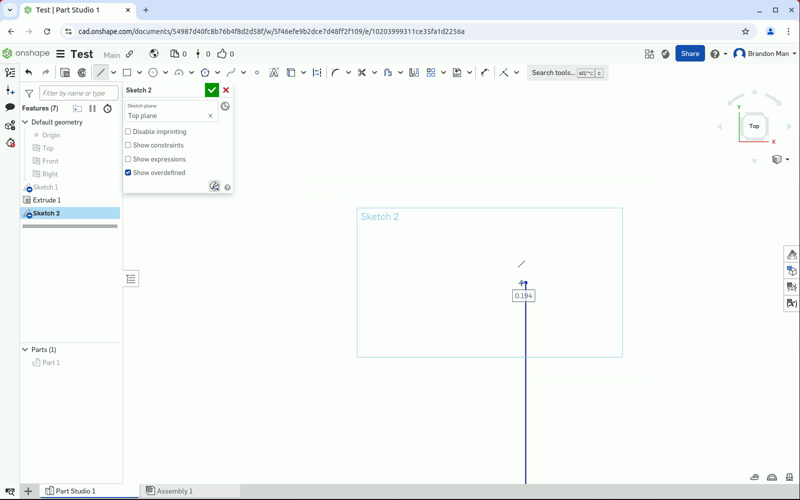
scroll(-6)
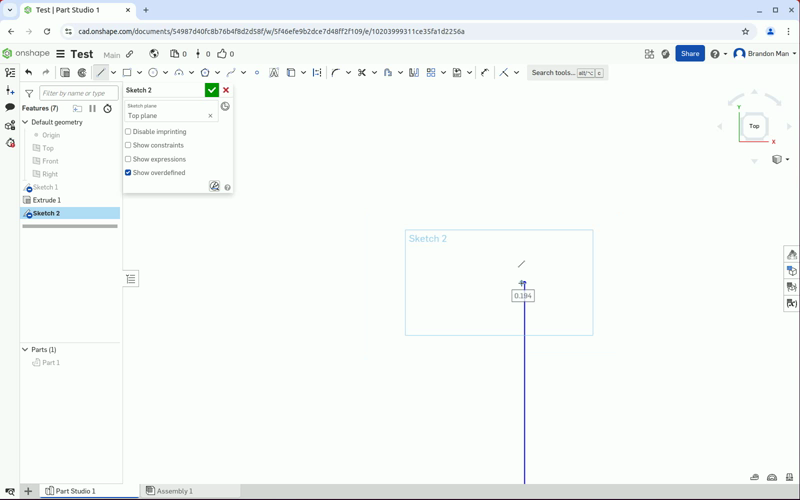
scroll(-6)
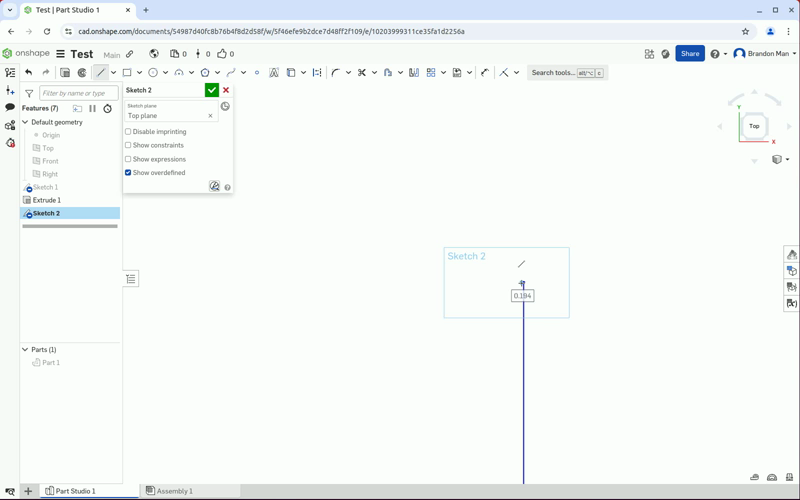
scroll(-6)
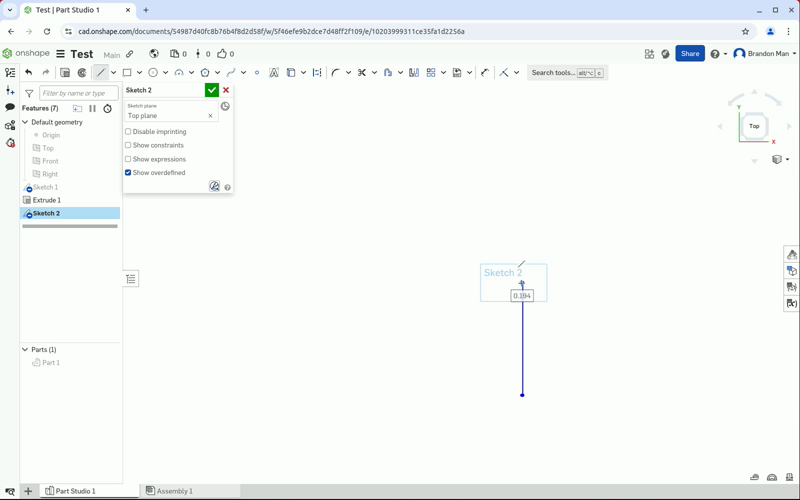
key_up(shift)
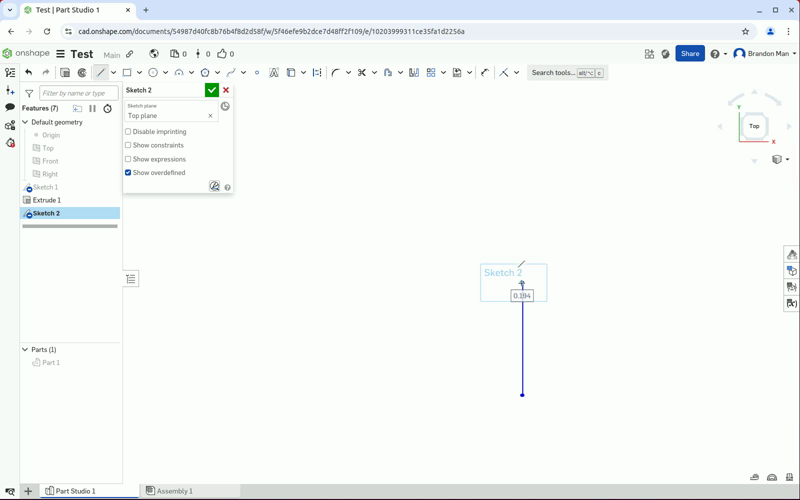
key_down(shift)
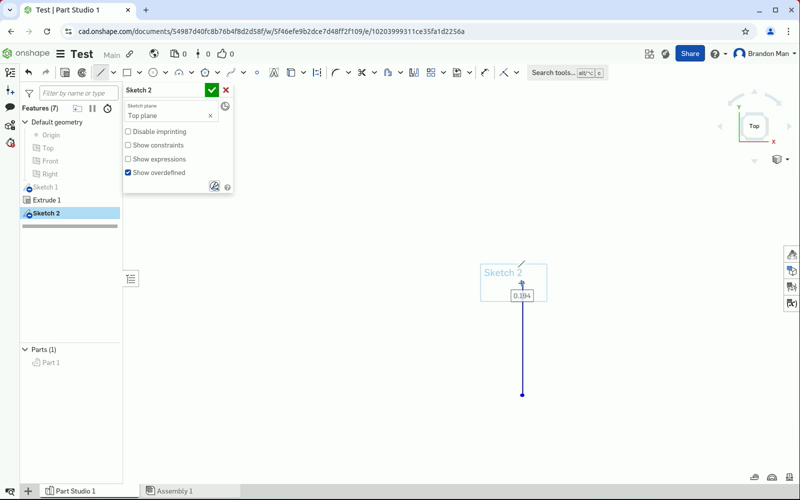
mouse_move(521, 395)
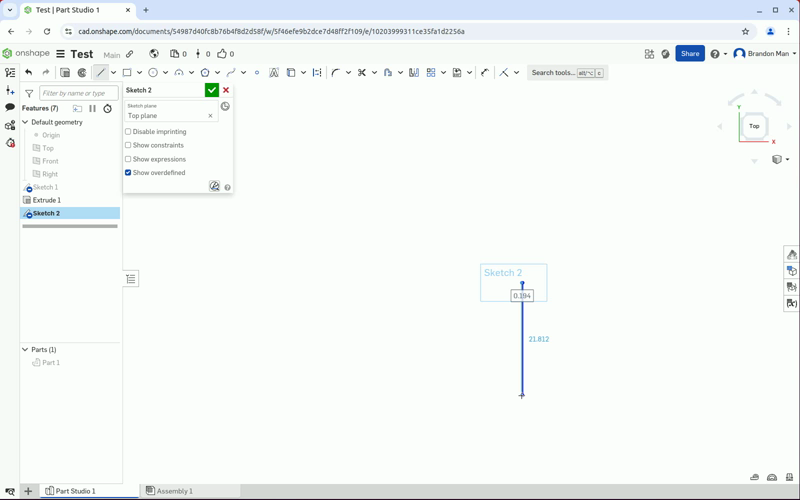
scroll(6)
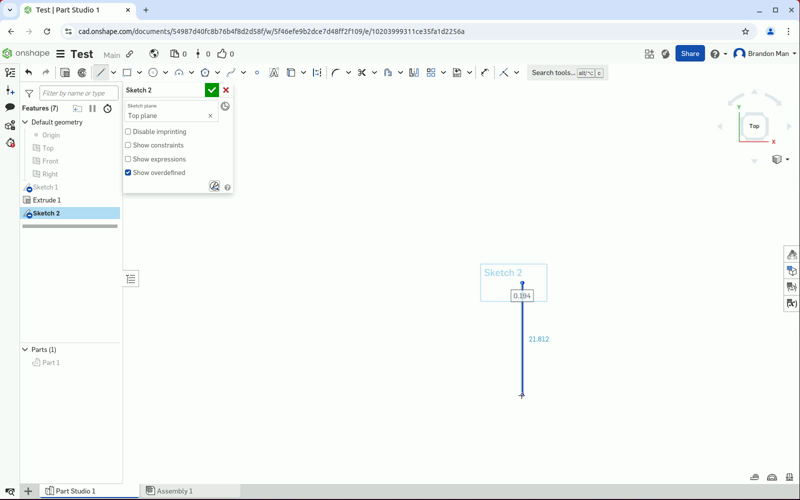
scroll(6)
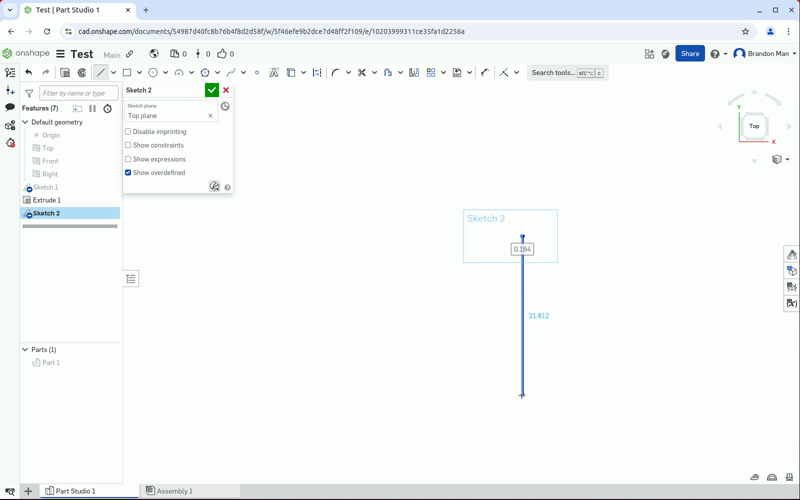
scroll(6)
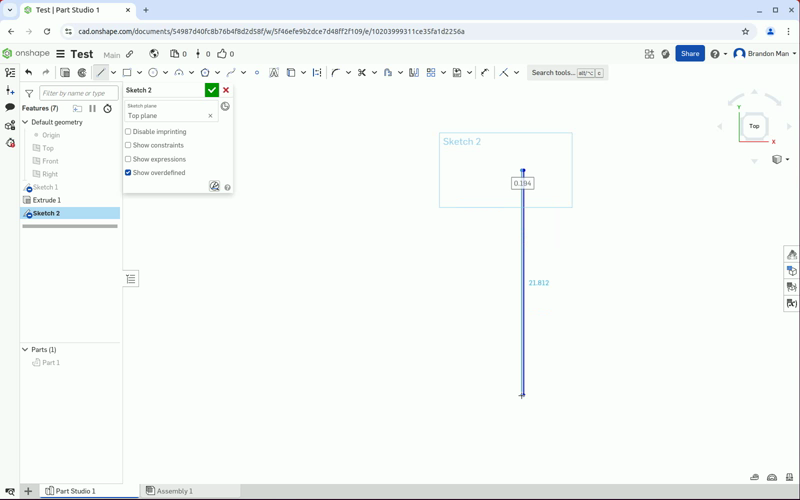
scroll(6)
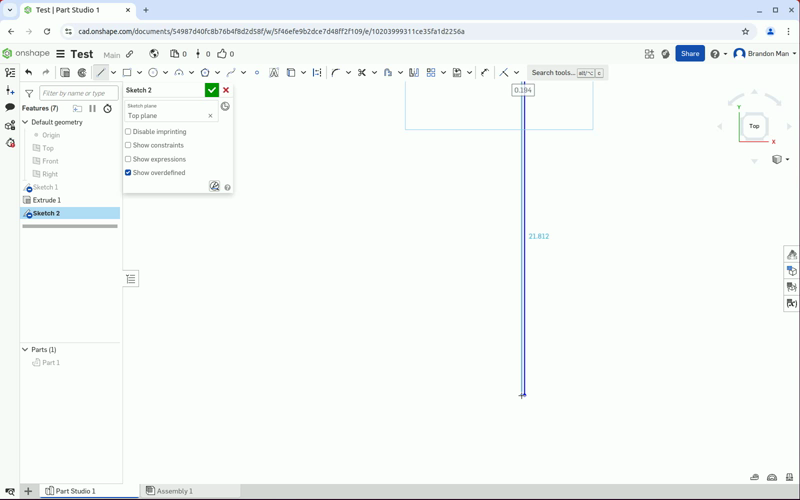
scroll(6)
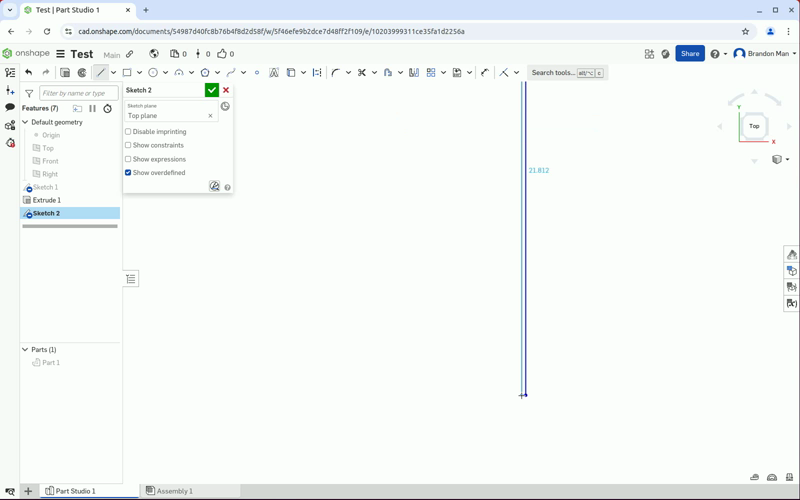
scroll(6)
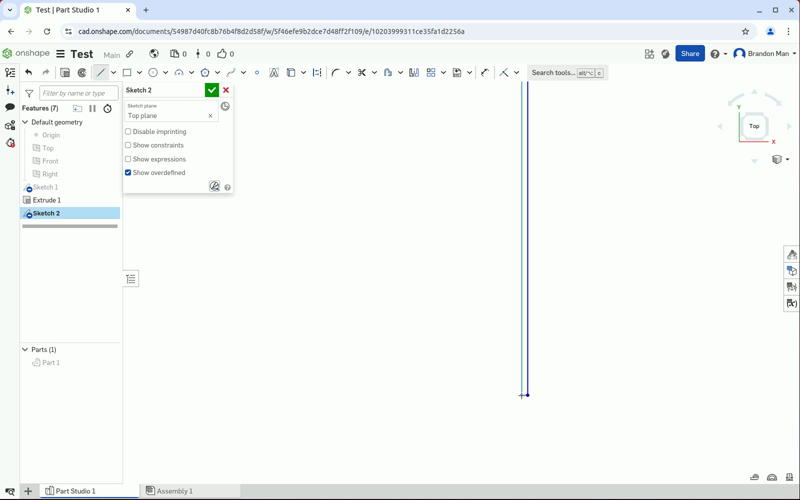
scroll(6)
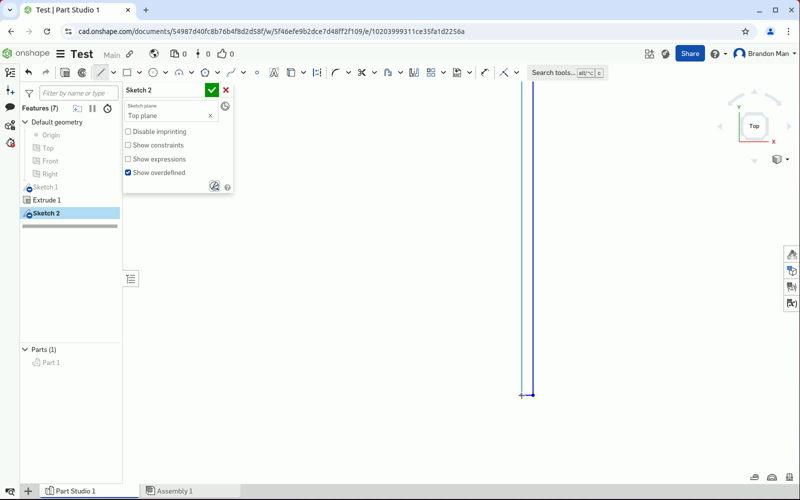
key_up(shift)
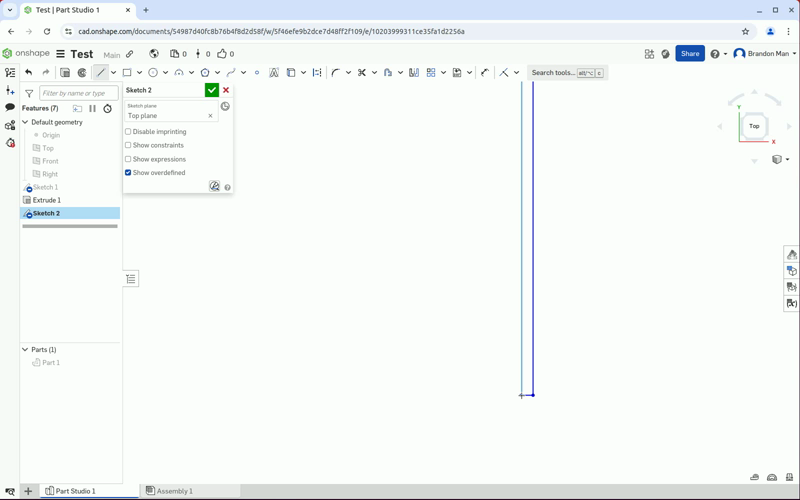
click(521, 395)
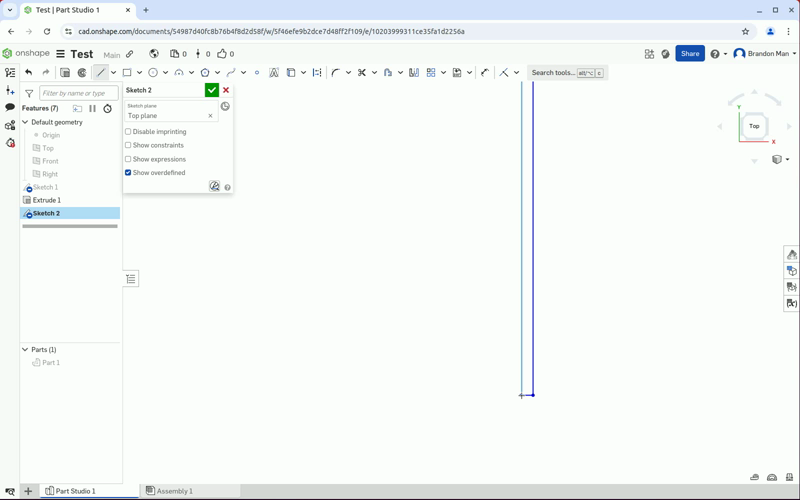
scroll(-6)
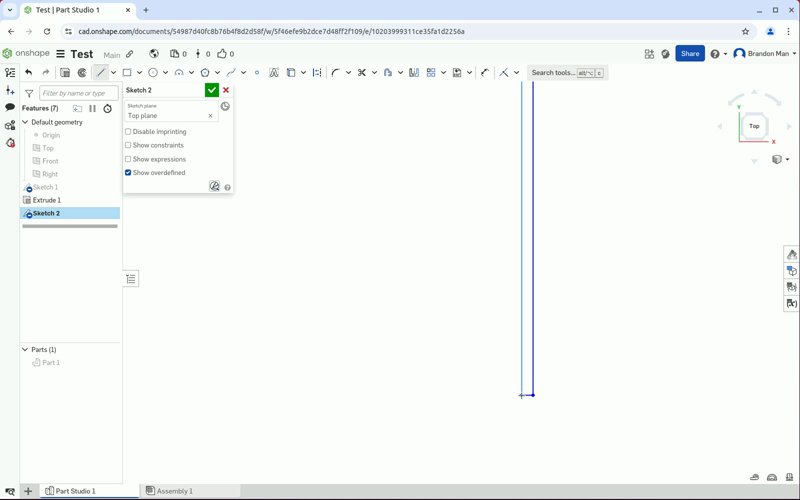
scroll(-6)
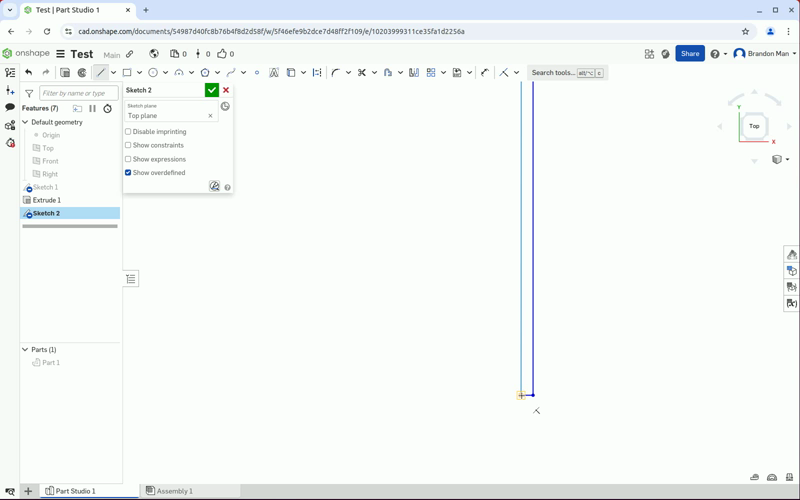
scroll(-6)
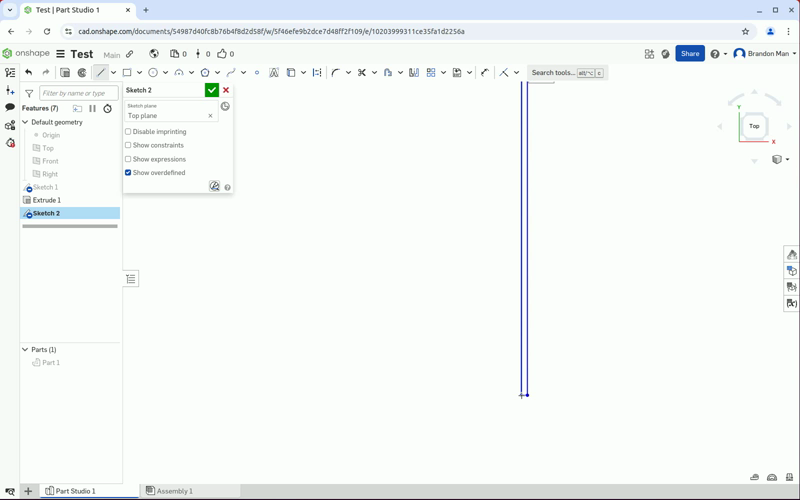
scroll(-6)
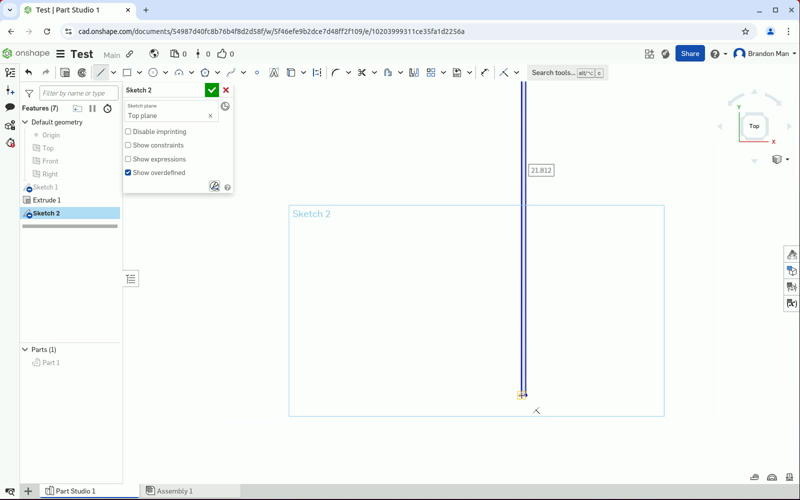
scroll(-6)
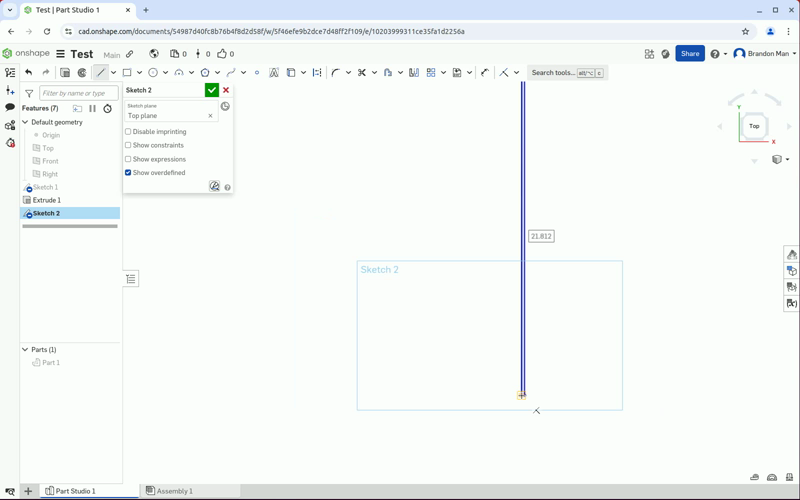
scroll(-6)
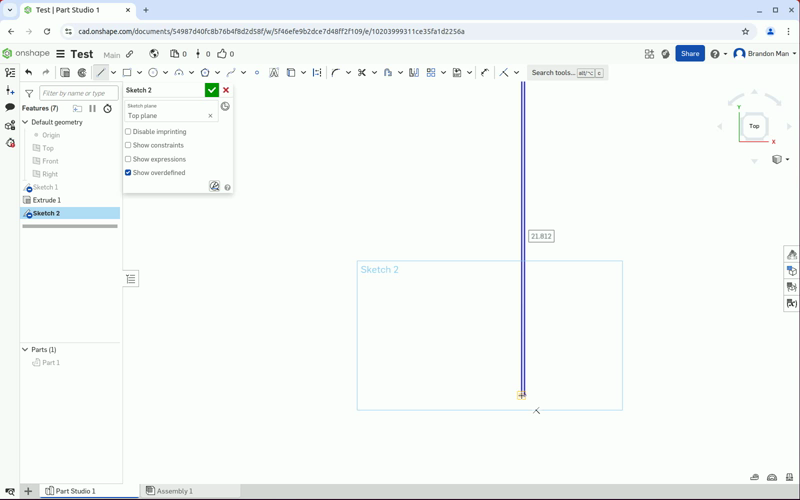
scroll(-6)
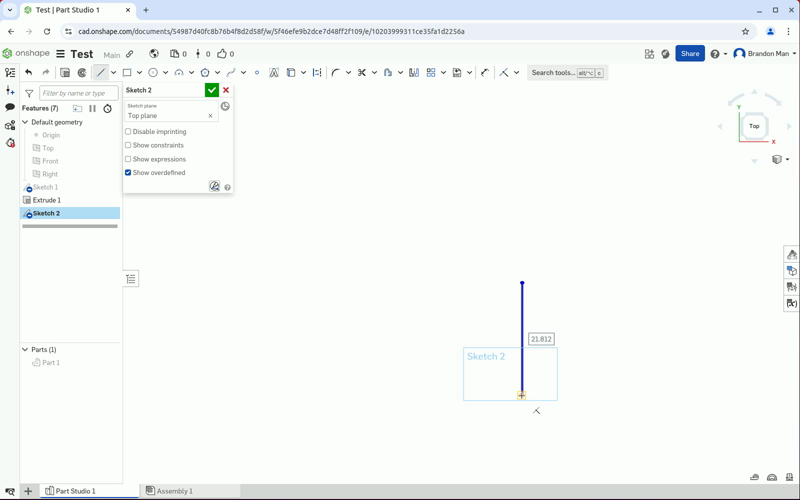
key(esc)
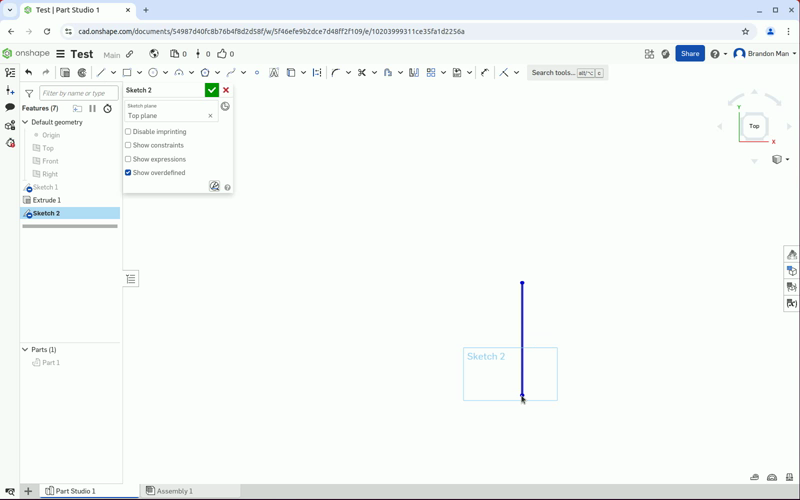
mouse_move(522, 317)
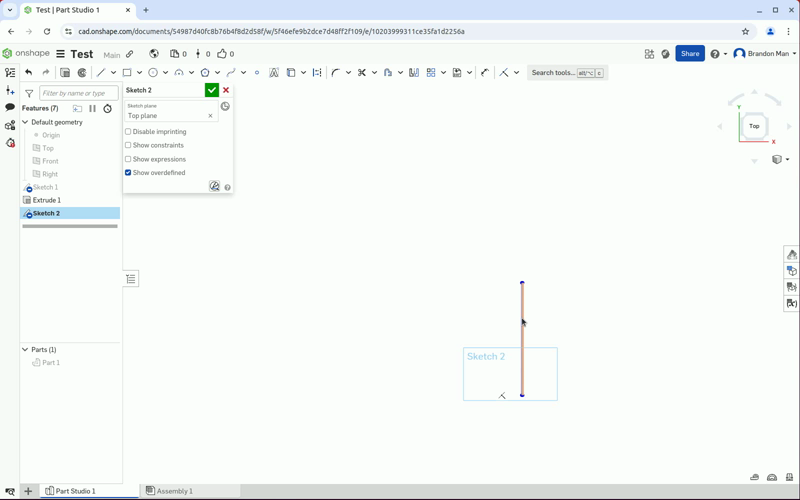
scroll(6)
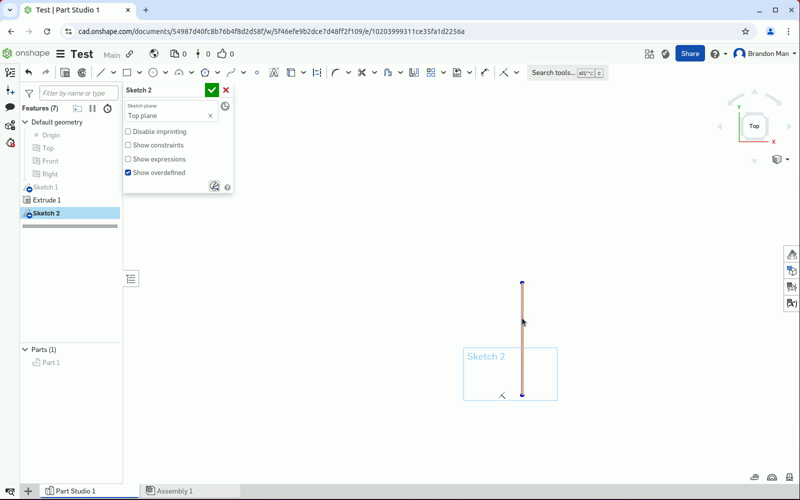
scroll(6)
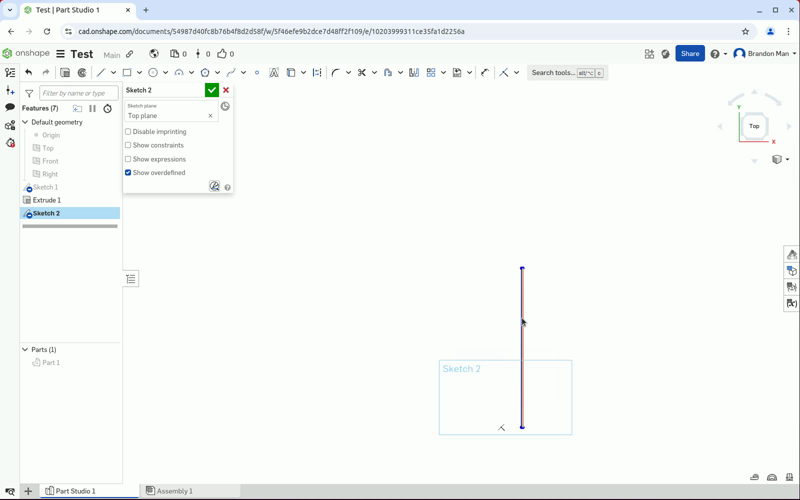
scroll(6)
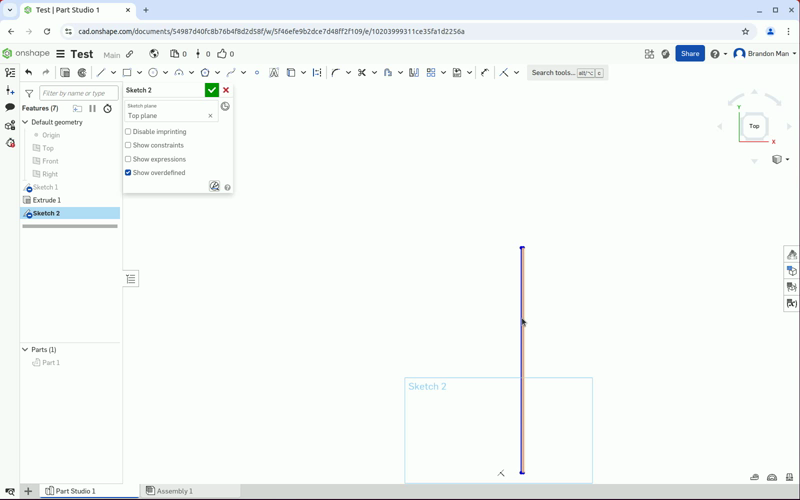
scroll(6)
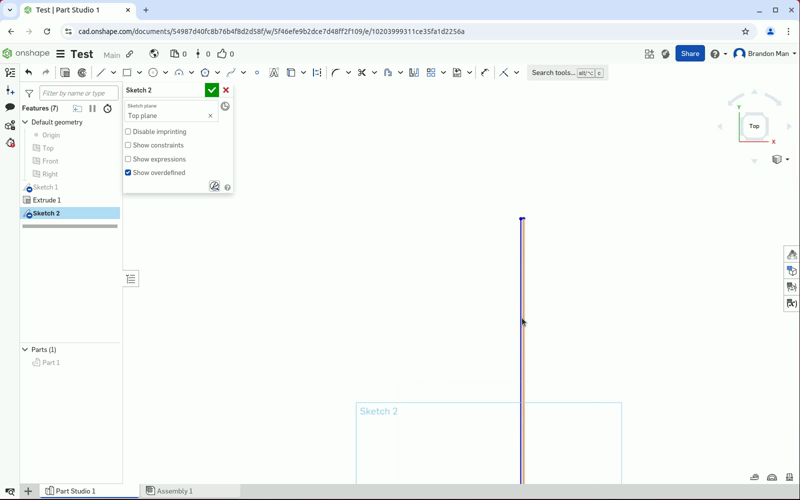
scroll(6)
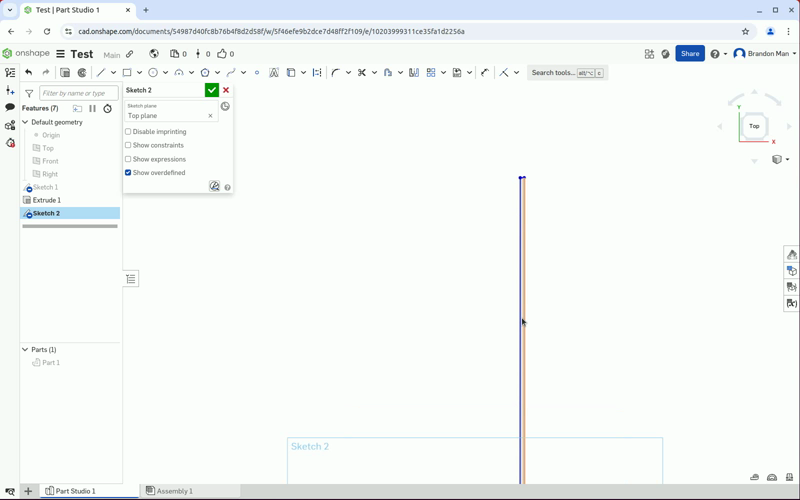
scroll(6)
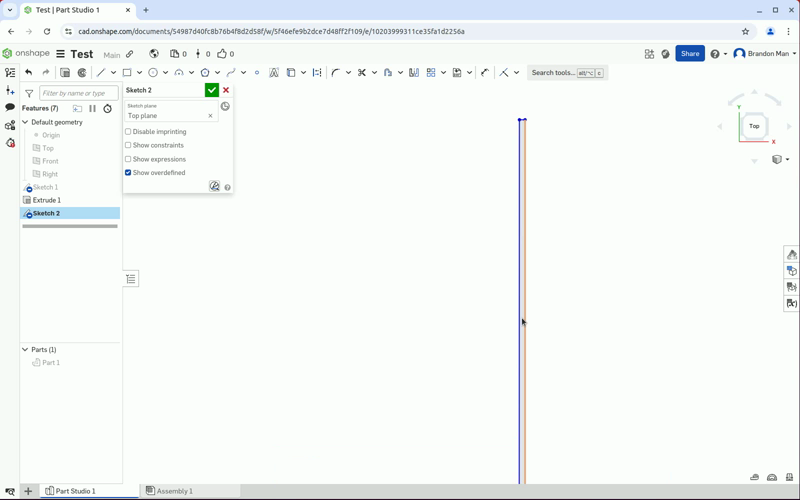
scroll(6)
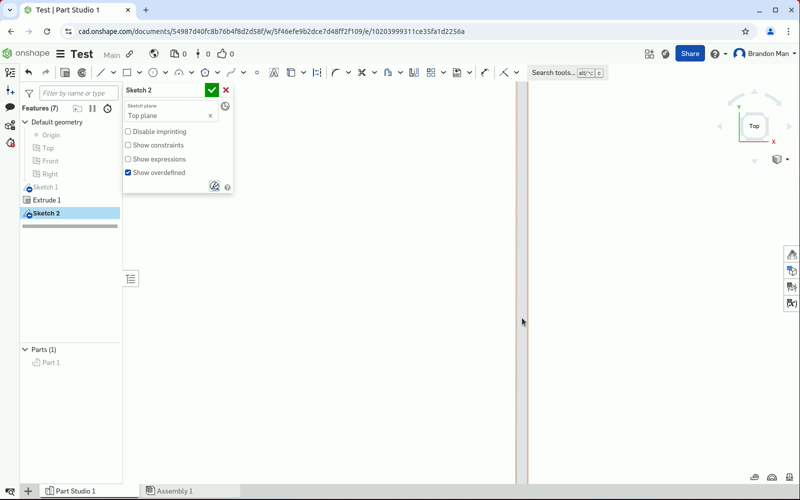
click(522, 317)
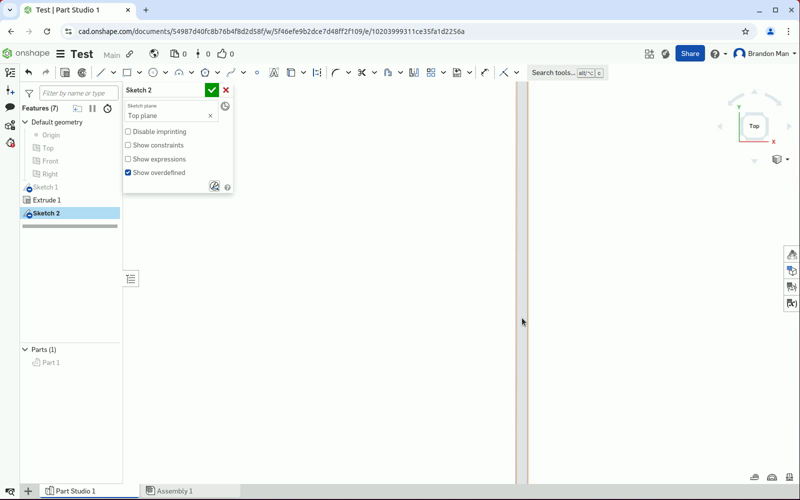
scroll(-6)
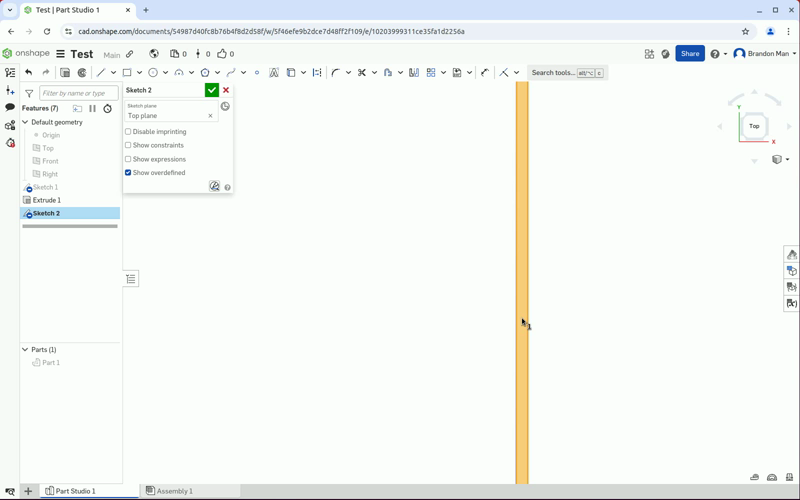
scroll(-6)
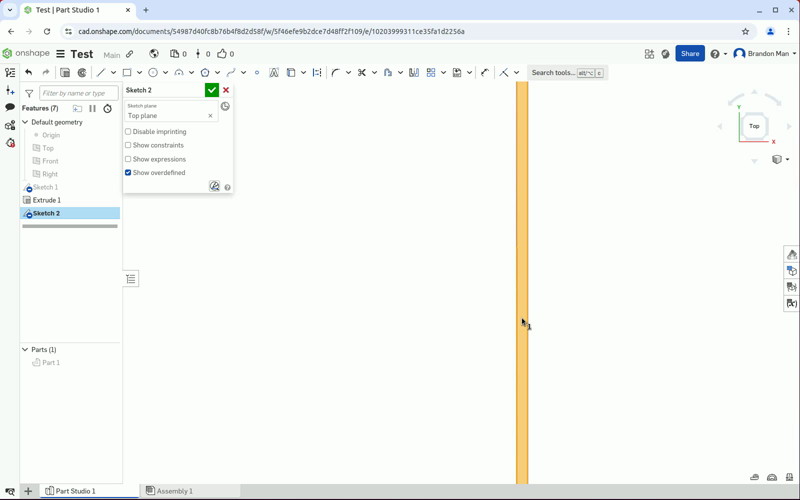
scroll(-6)
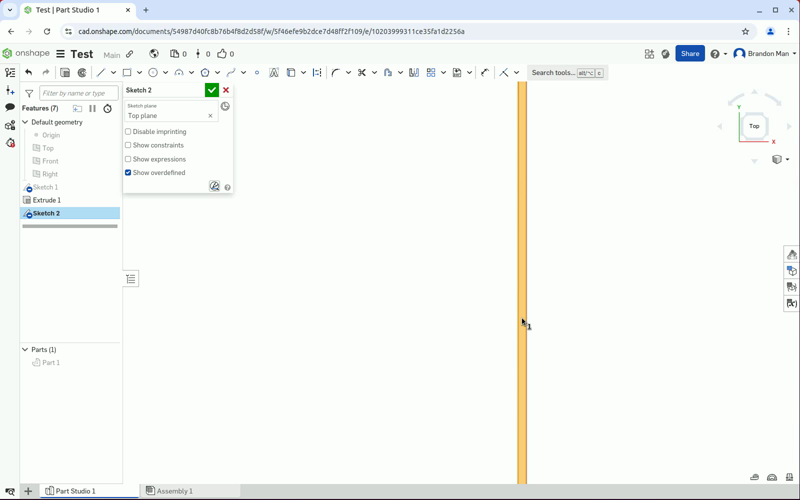
scroll(-6)
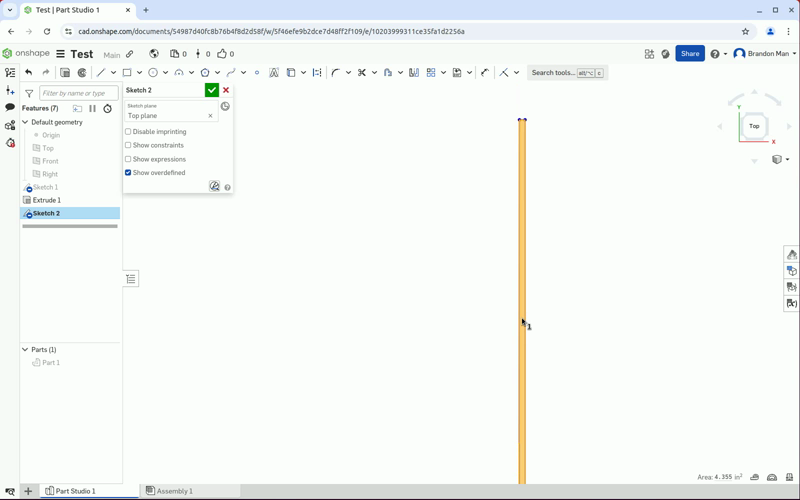
scroll(-6)
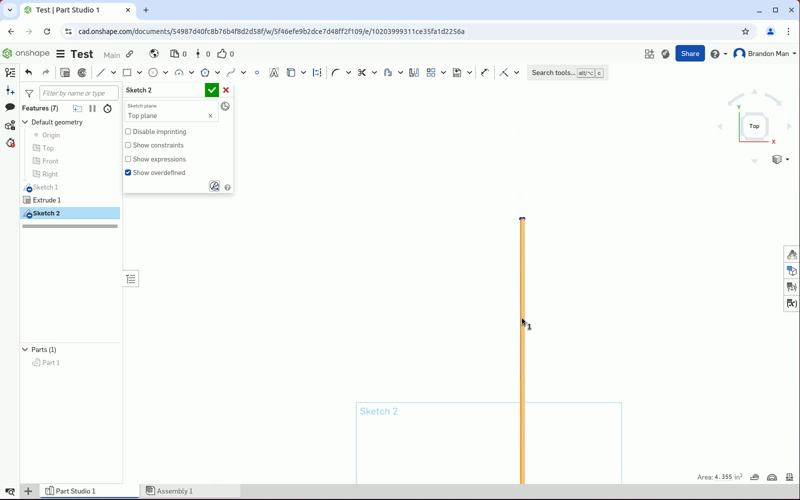
scroll(-6)
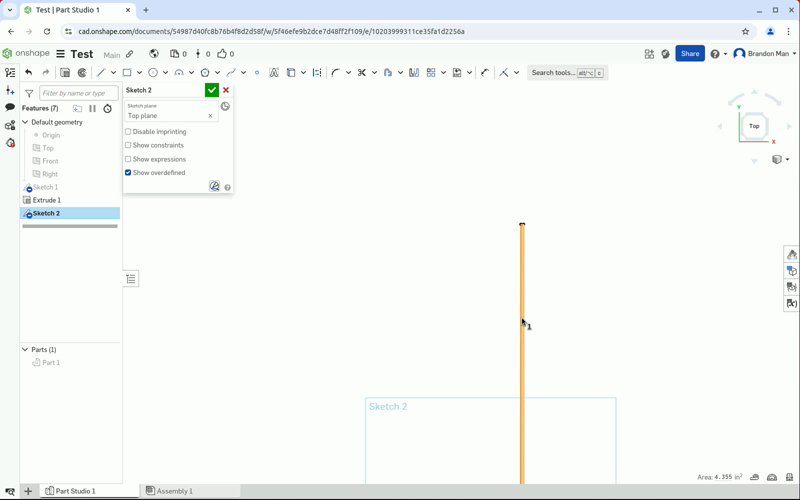
scroll(-6)
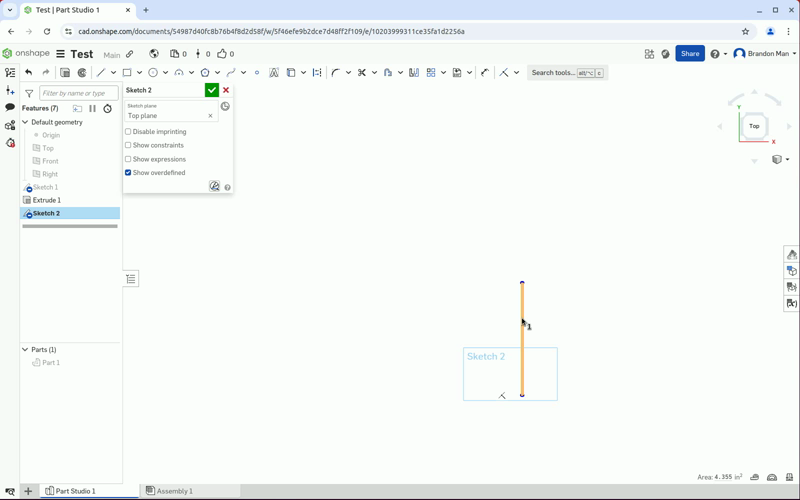
mouse_move(73, 352)
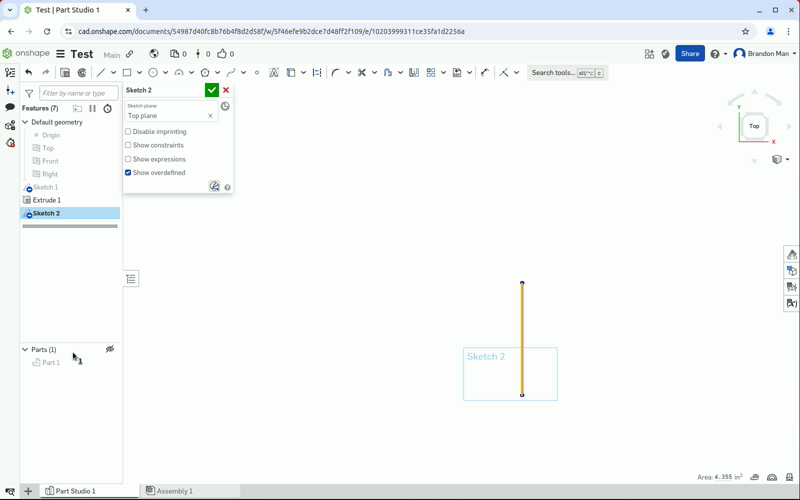
key(shift+y)
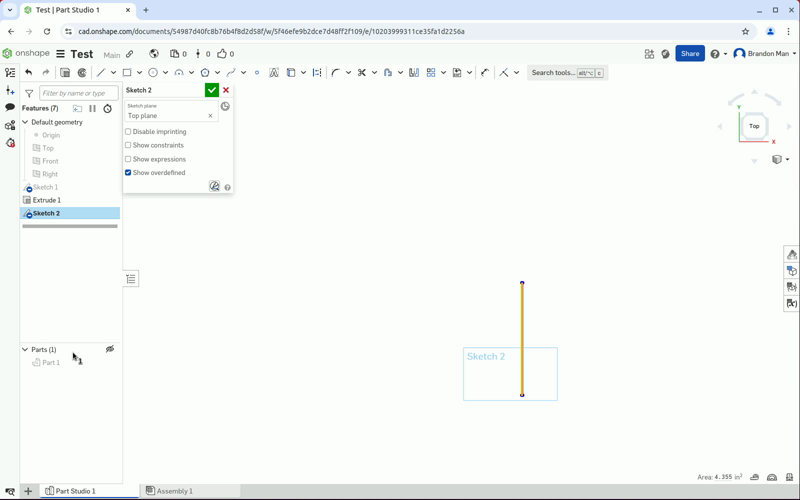
key(shift+e)
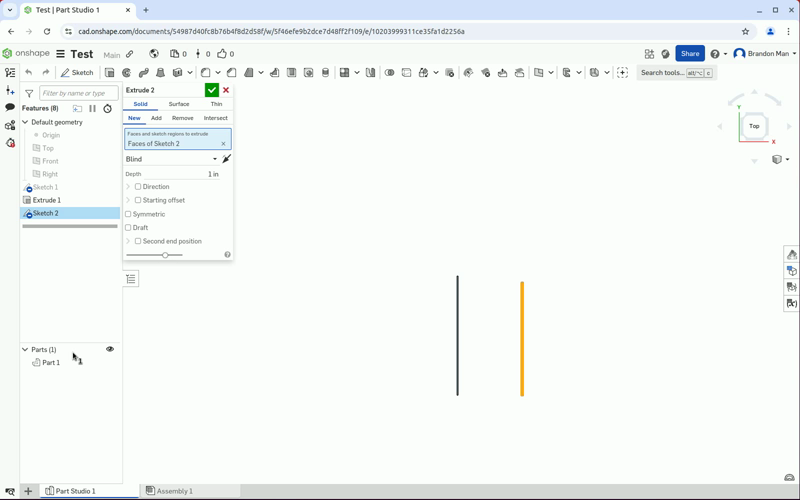
mouse_move(143, 106)
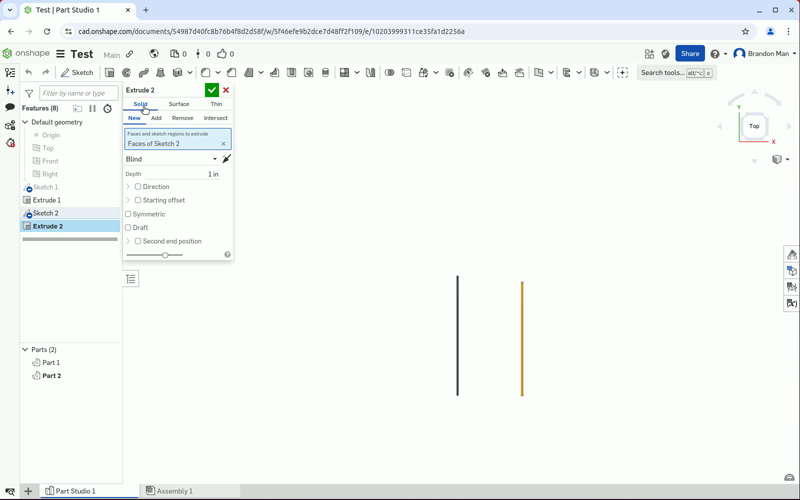
click(143, 106)
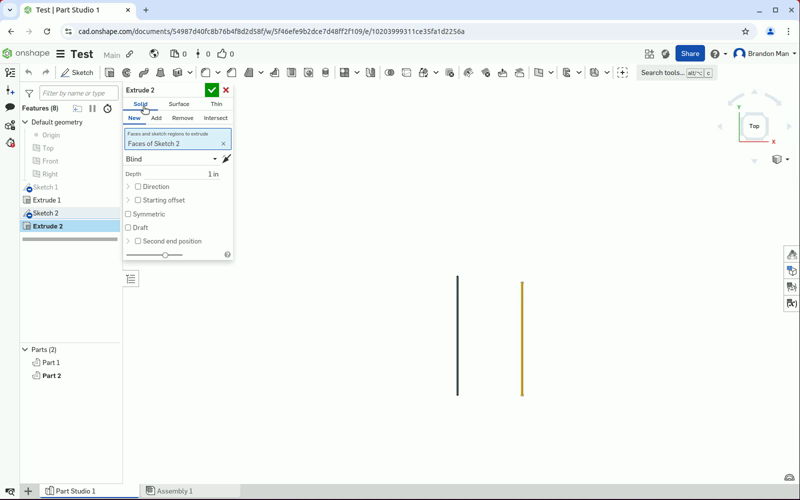
mouse_move(137, 120)
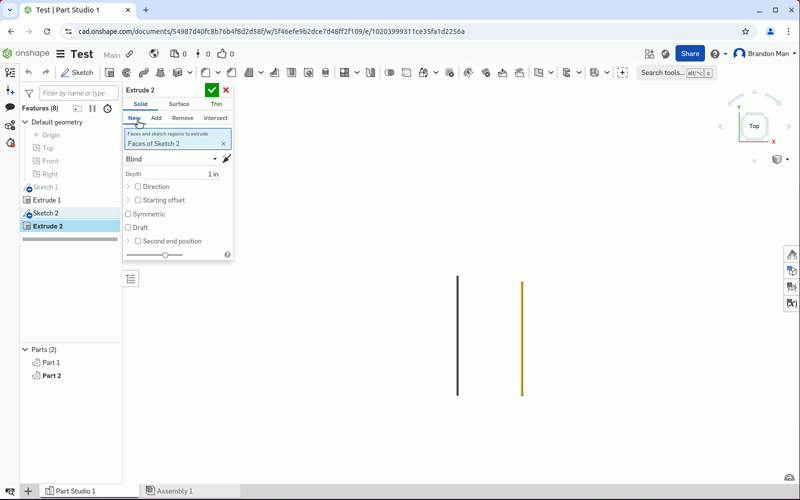
click(137, 120)
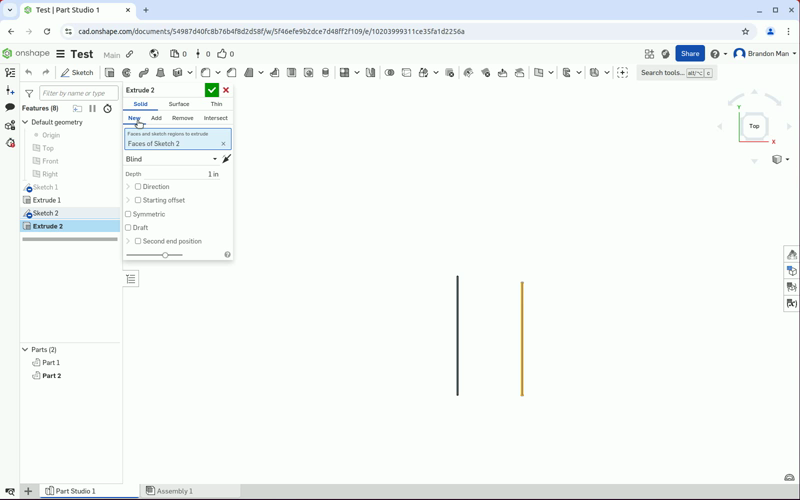
key(tab, 4)
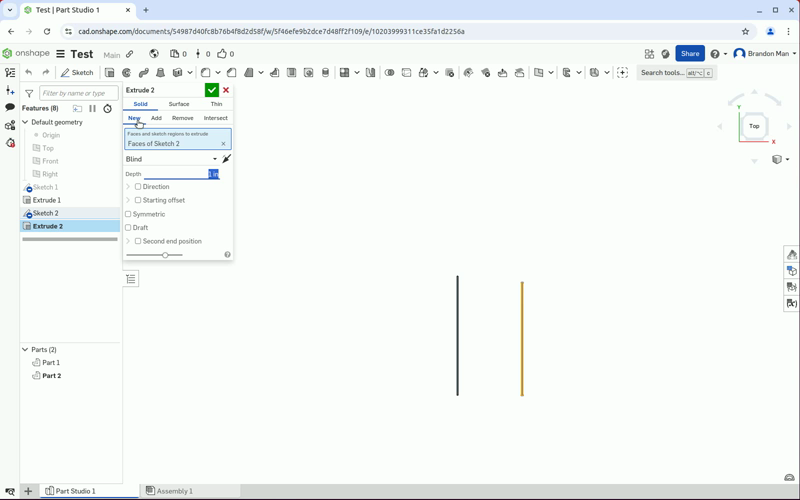
text(0.241)
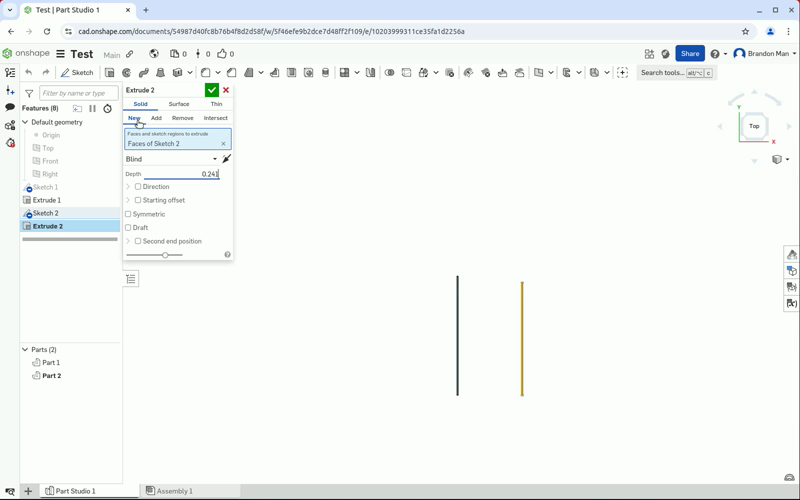
key(enter)
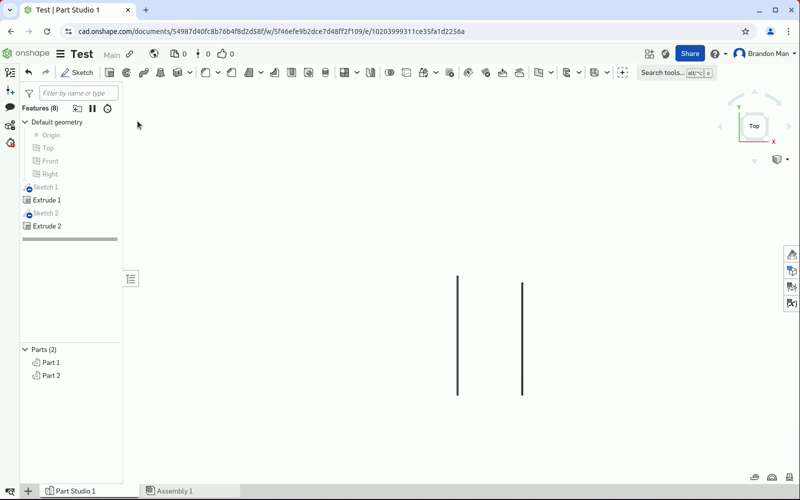
key(shift+h)
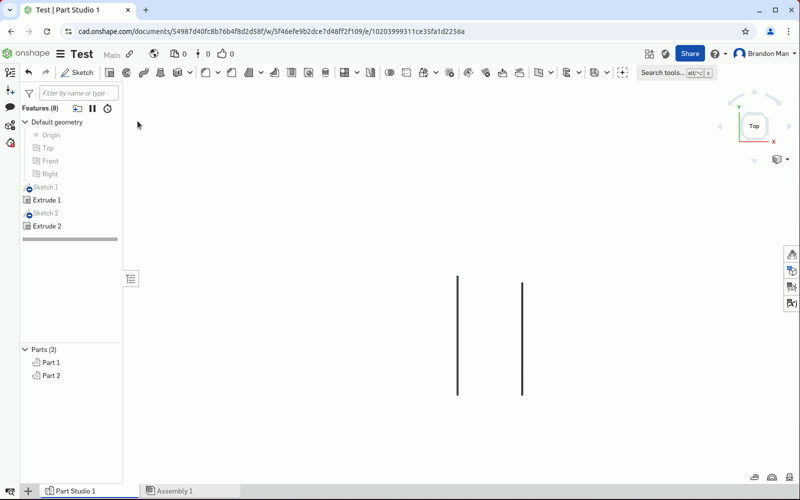
key(shift+h)
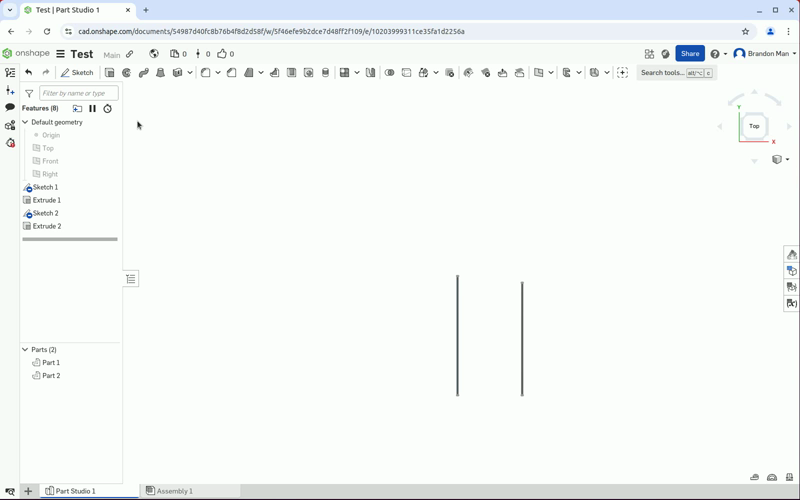
key(shift+7)
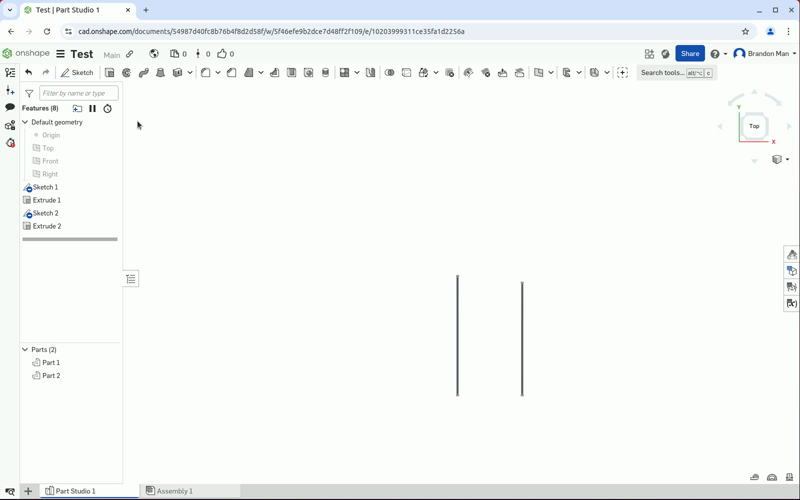
key(up, 3)
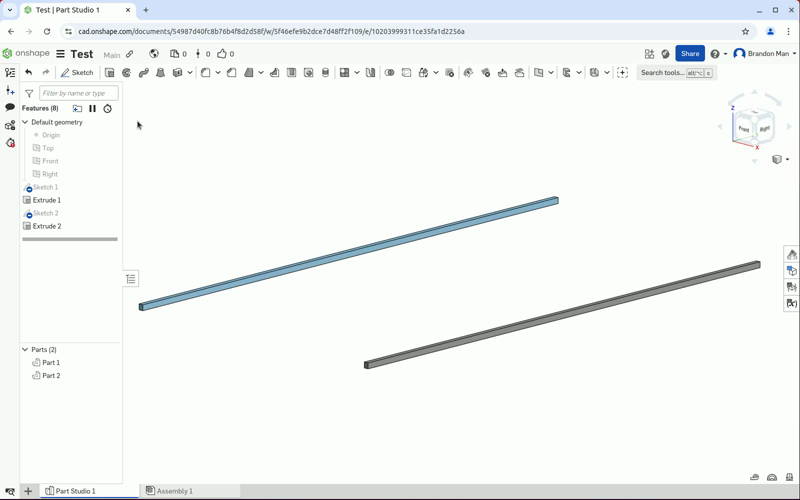
key(left, 3)
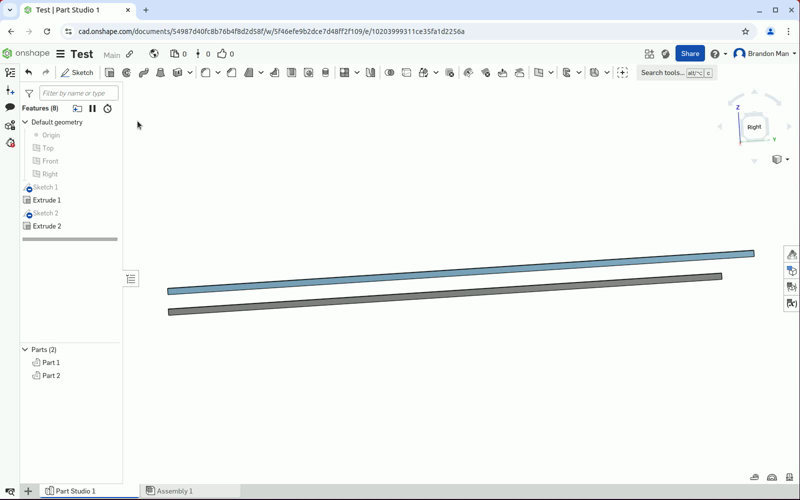
key(right, 3)
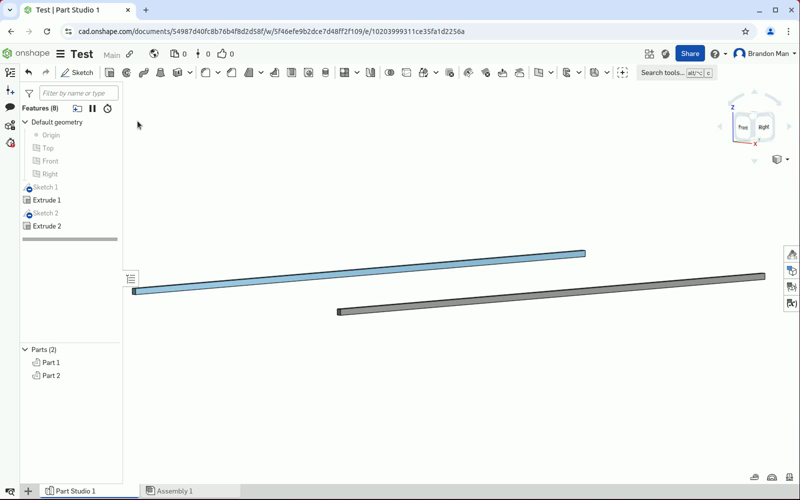
key(down, 3)
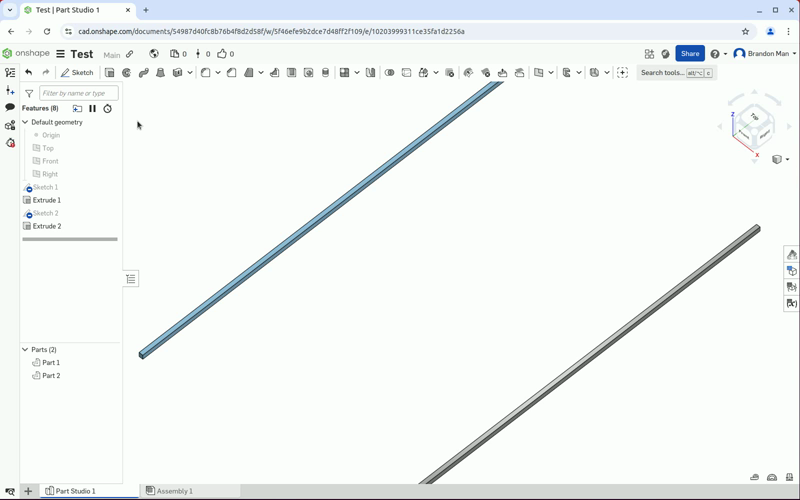
mouse_move(73, 189)
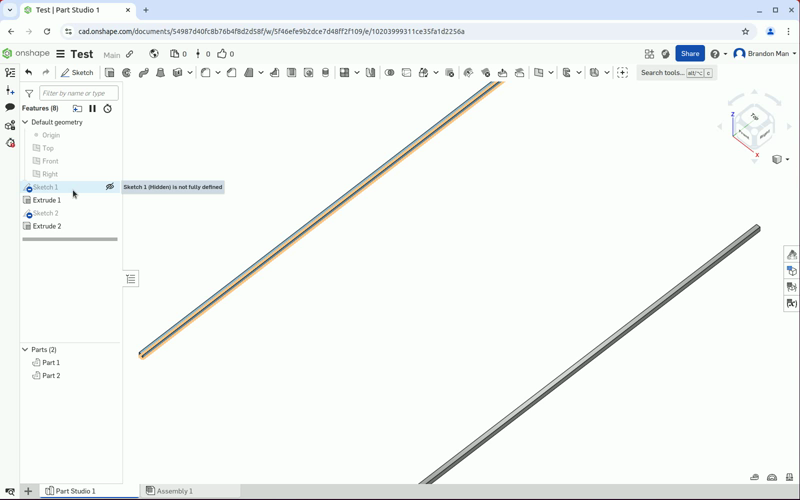
click(73, 189)